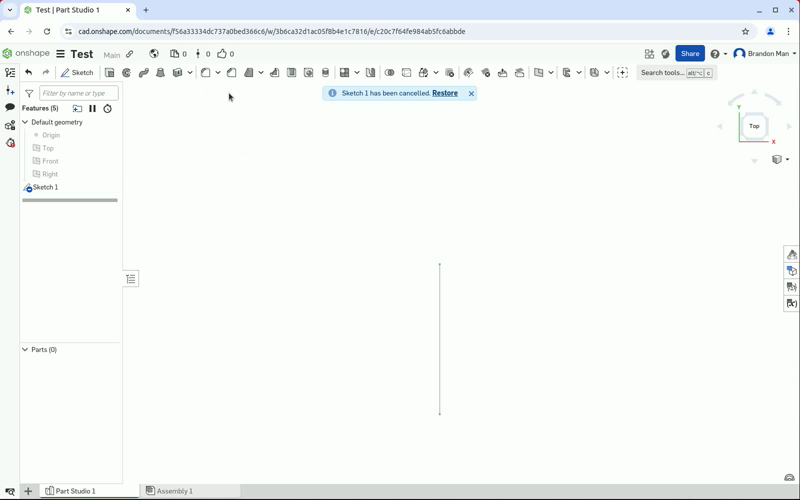
key(shift+h)
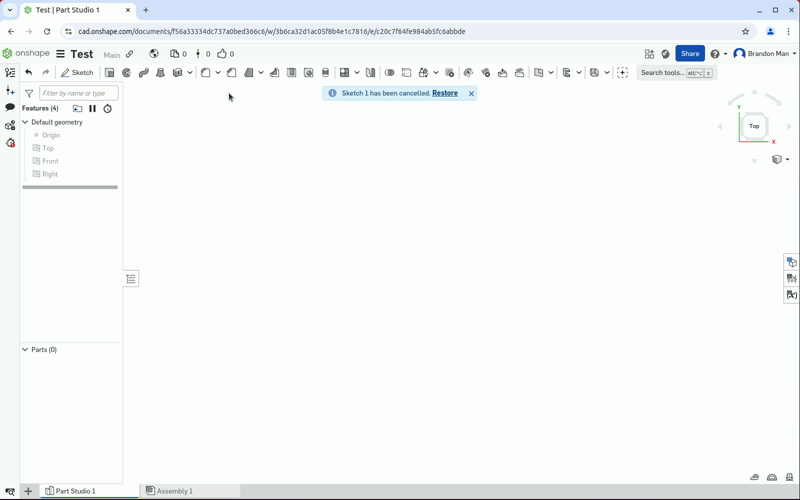
mouse_move(73, 352)
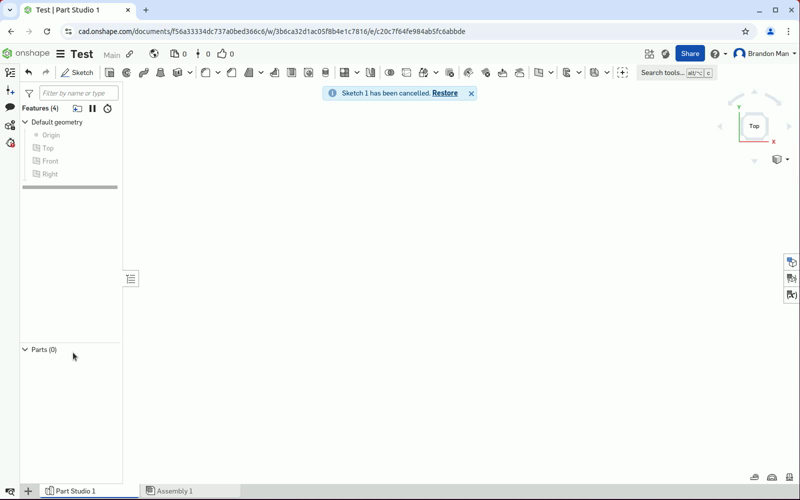
key(y)
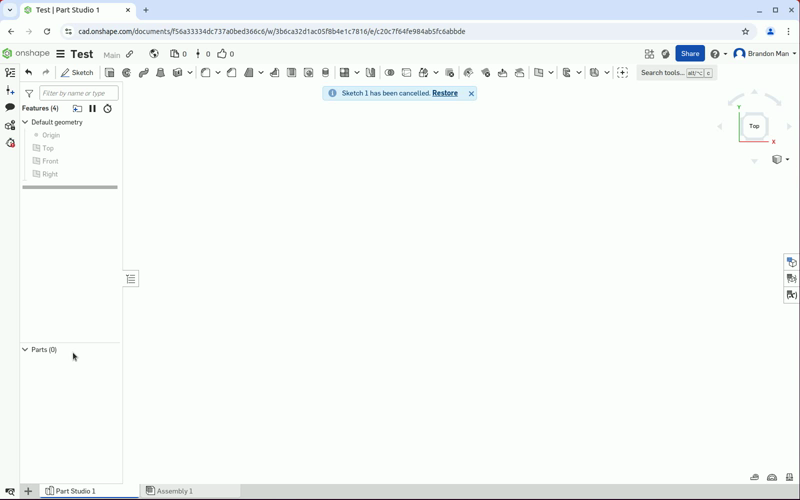
key(shift+p)
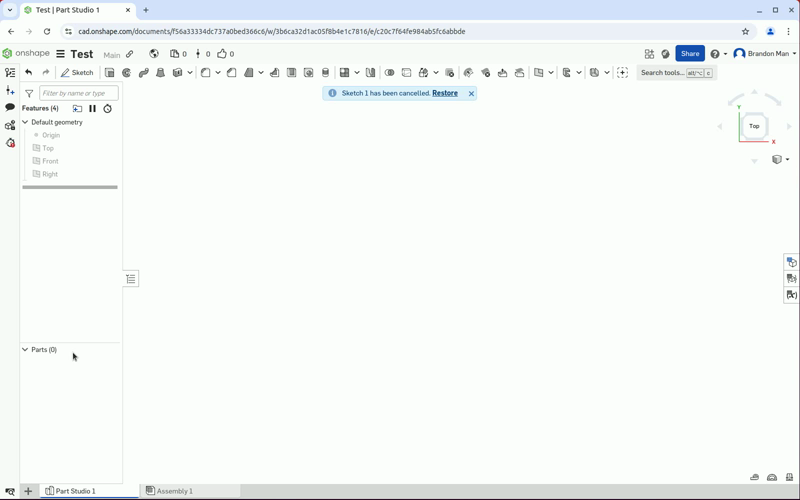
key(space)
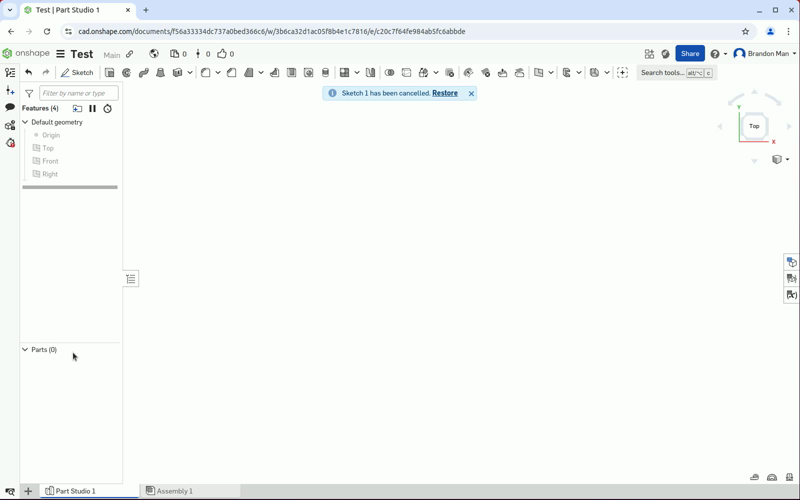
key_down(shift)
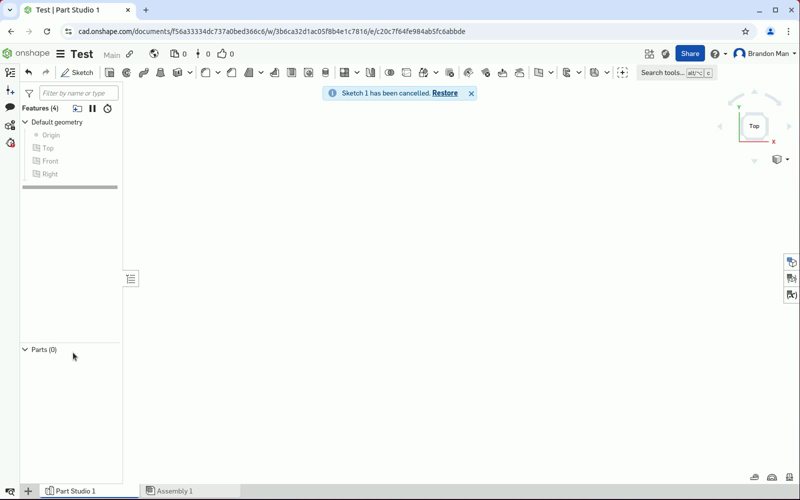
key(up)
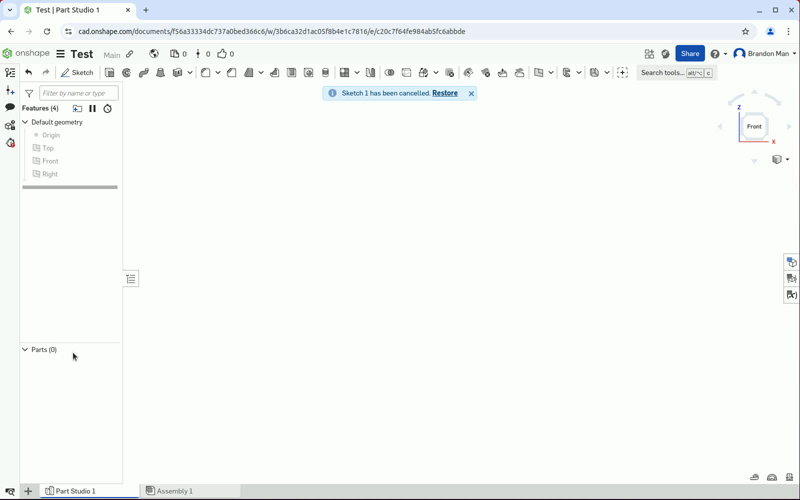
key_up(shift)
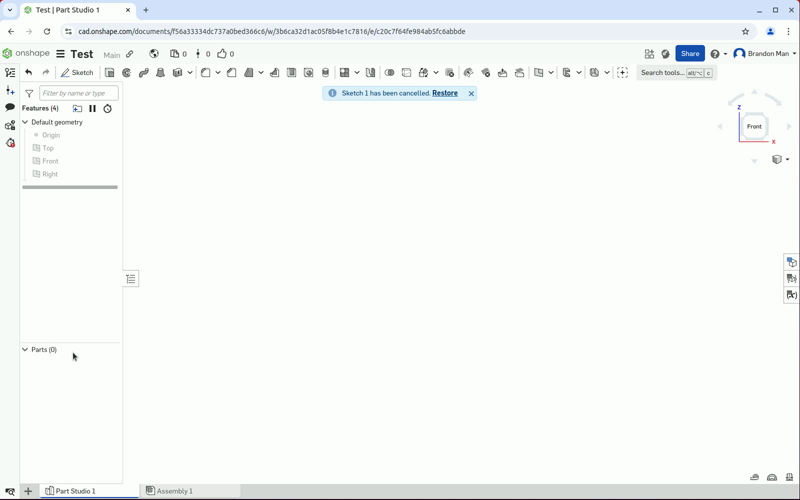
mouse_move(73, 352)
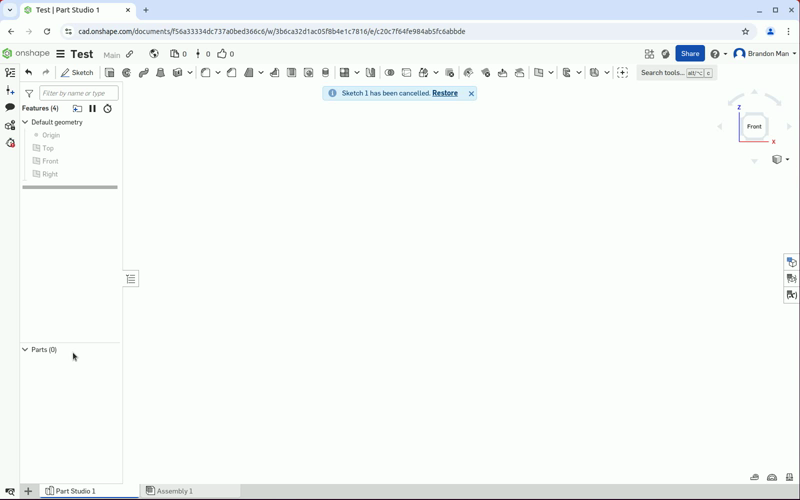
key(shift+y)
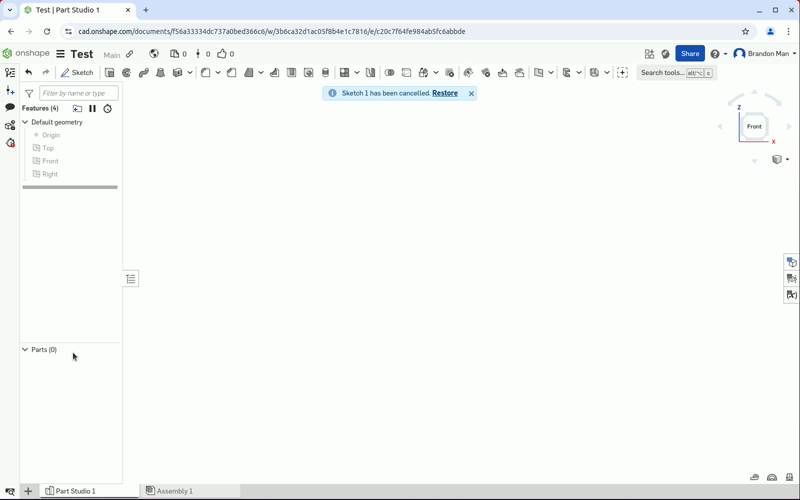
key(shift+s)
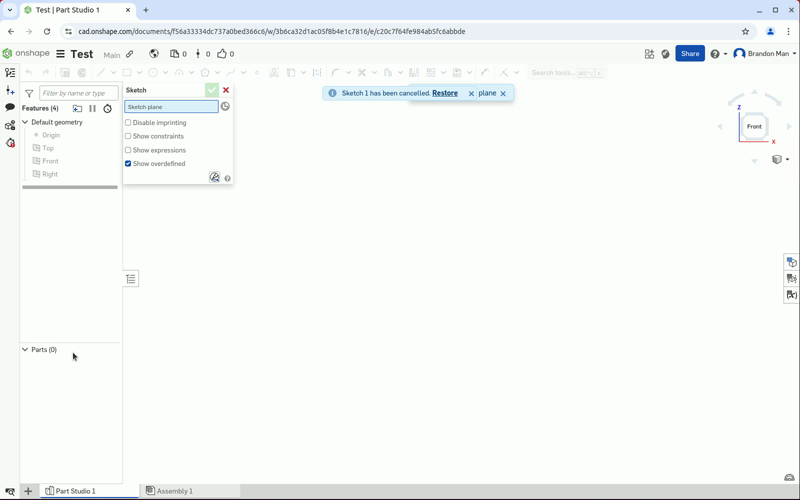
mouse_move(73, 163)
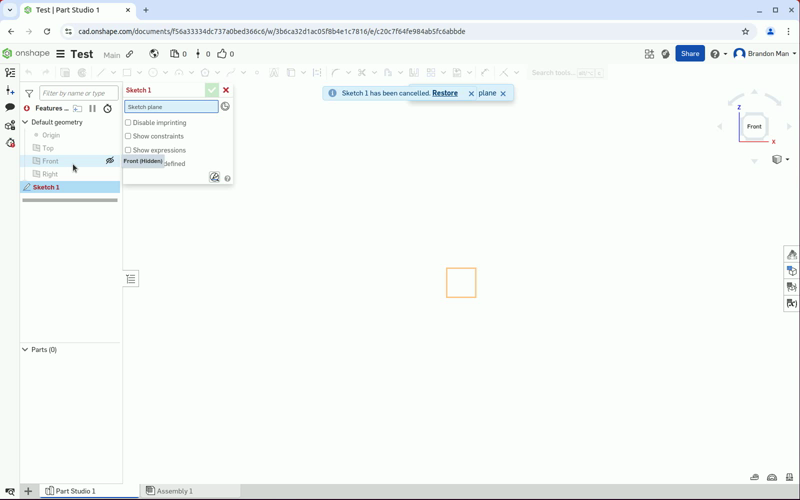
click(73, 163)
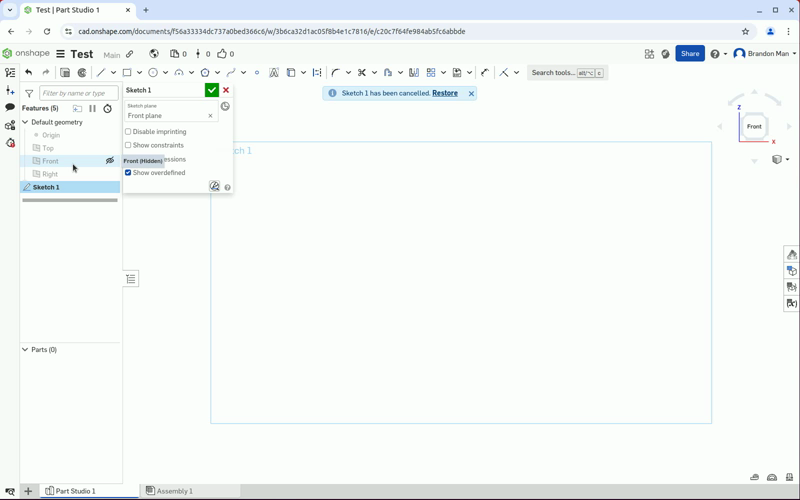
mouse_move(73, 352)
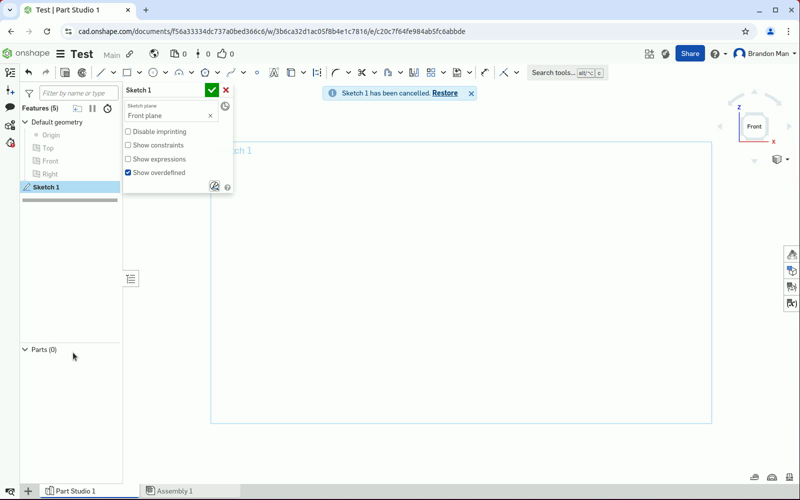
key(y)
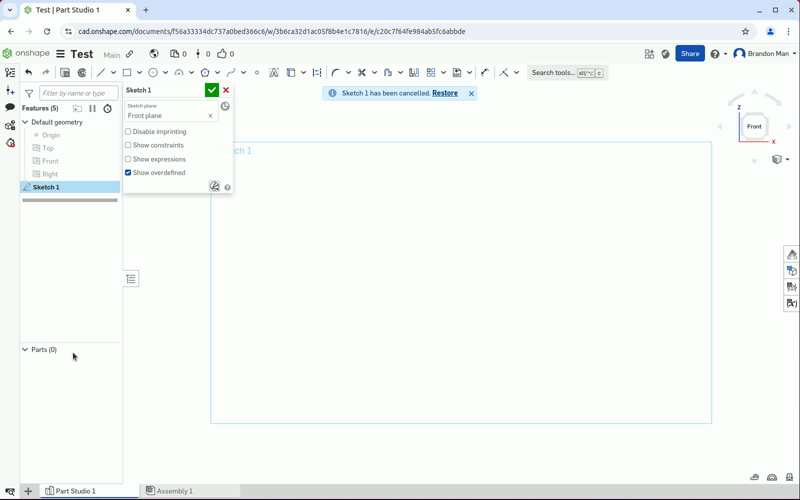
key(l)
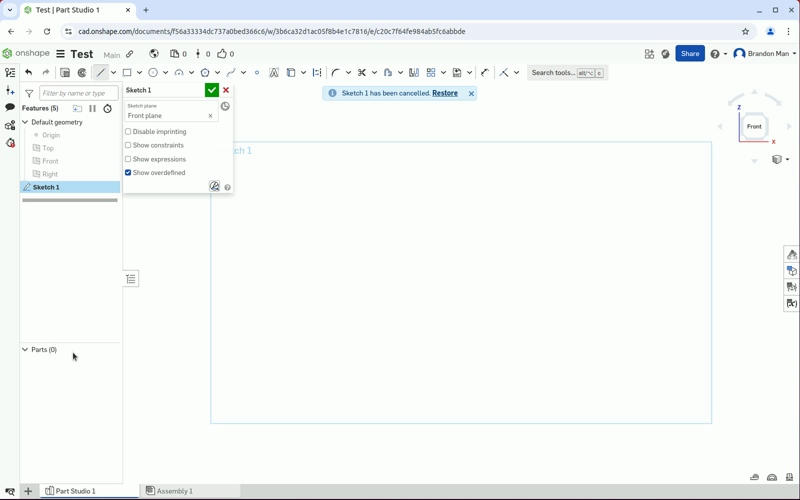
key_down(shift)
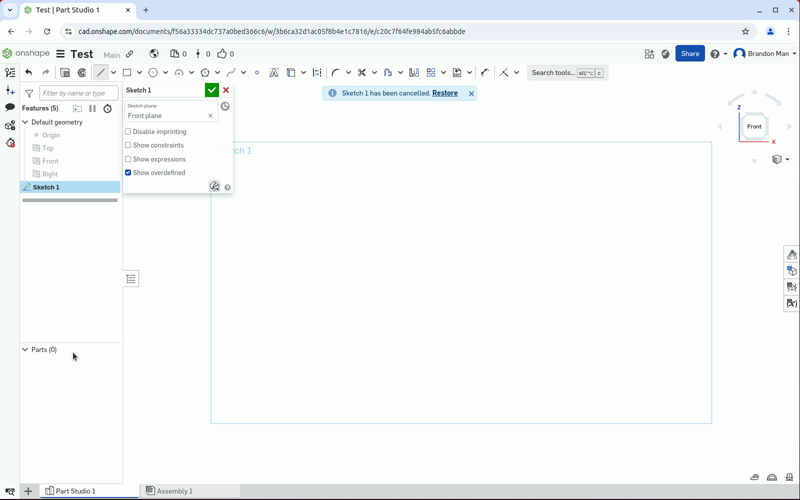
mouse_move(460, 282)
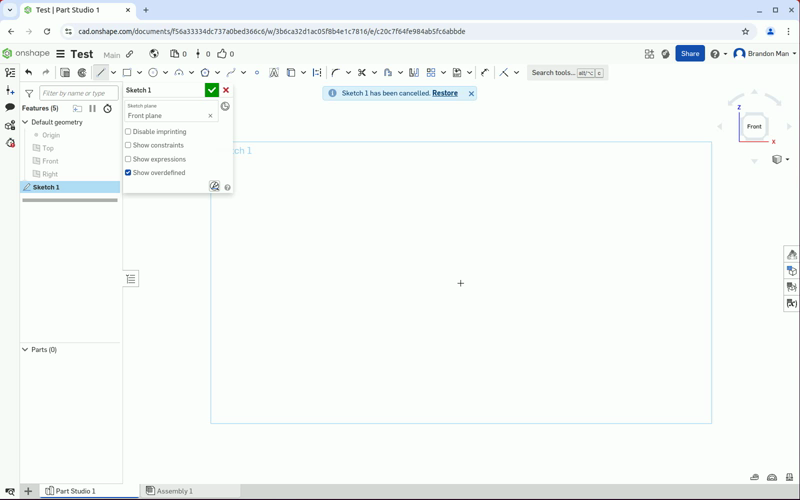
click(460, 282)
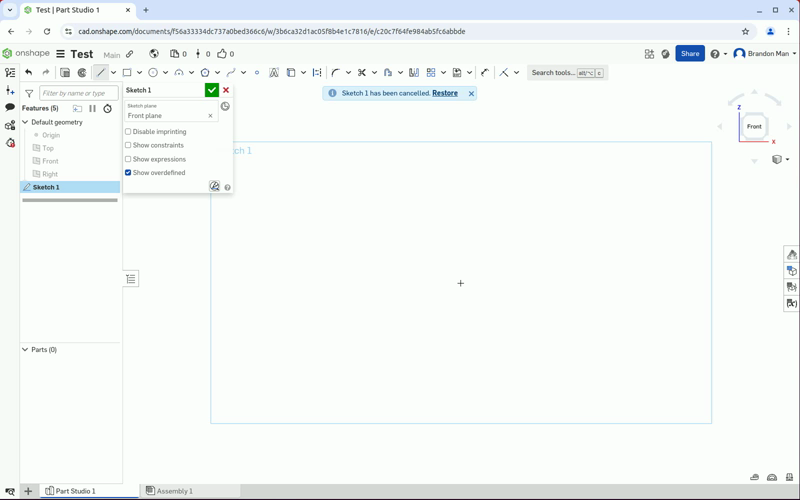
key_up(shift)
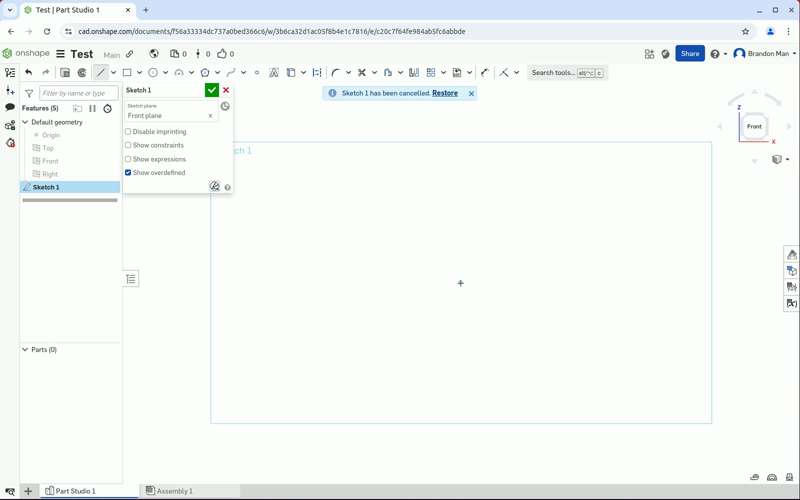
key_down(shift)
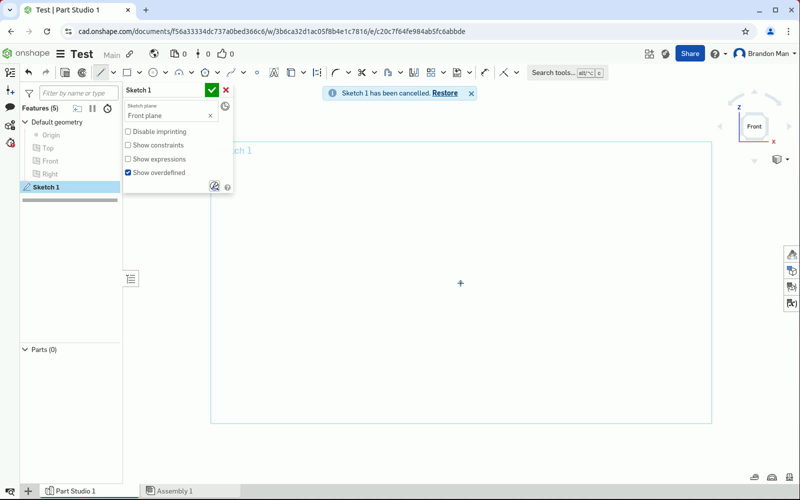
mouse_move(490, 282)
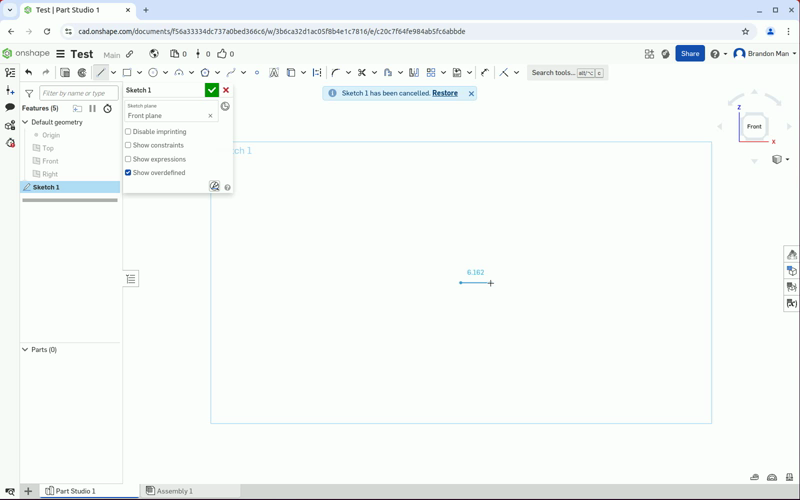
mouse_move(484, 282)
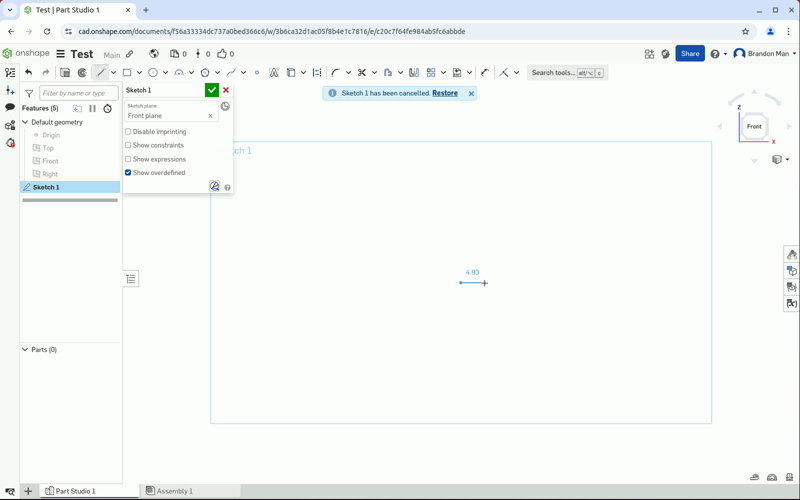
click(484, 282)
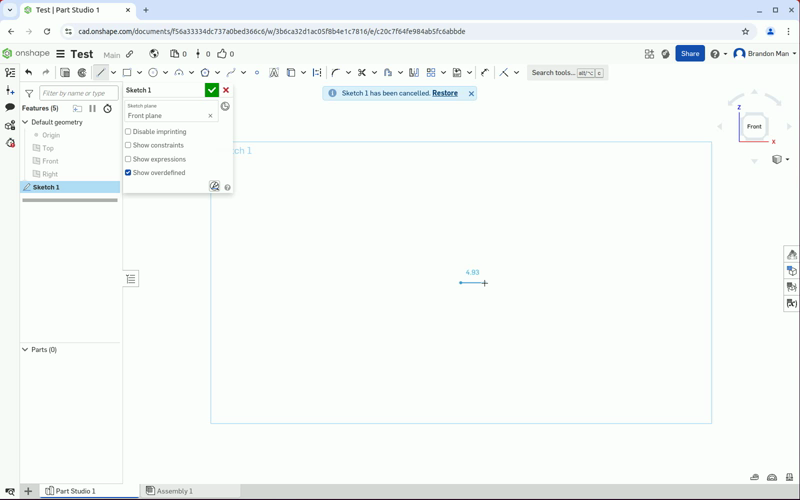
key_up(shift)
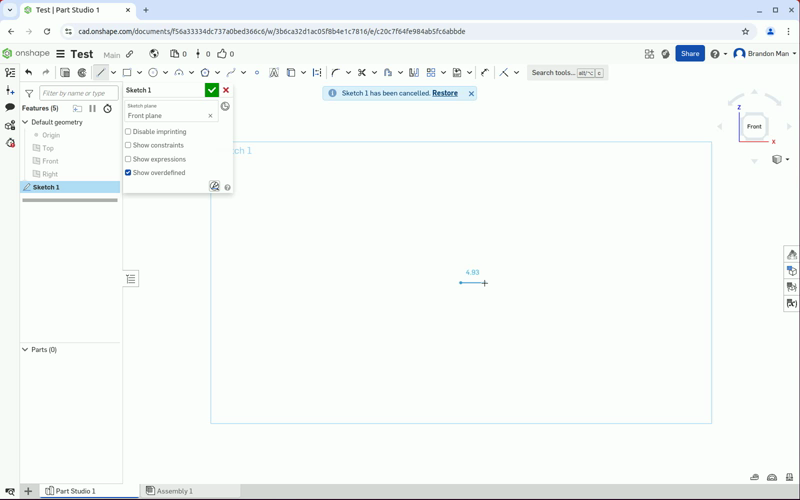
key_down(shift)
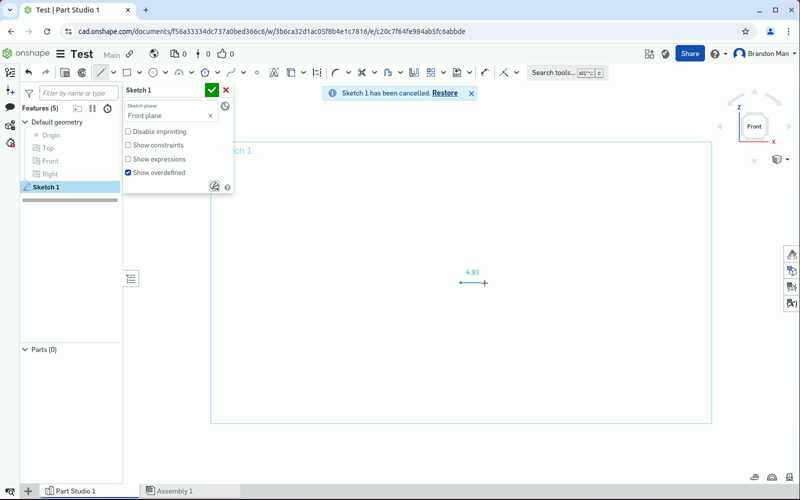
mouse_move(514, 282)
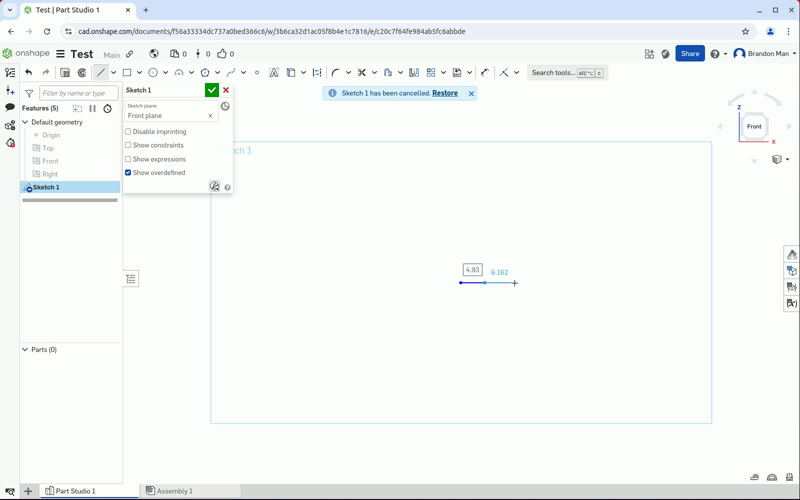
mouse_move(513, 255)
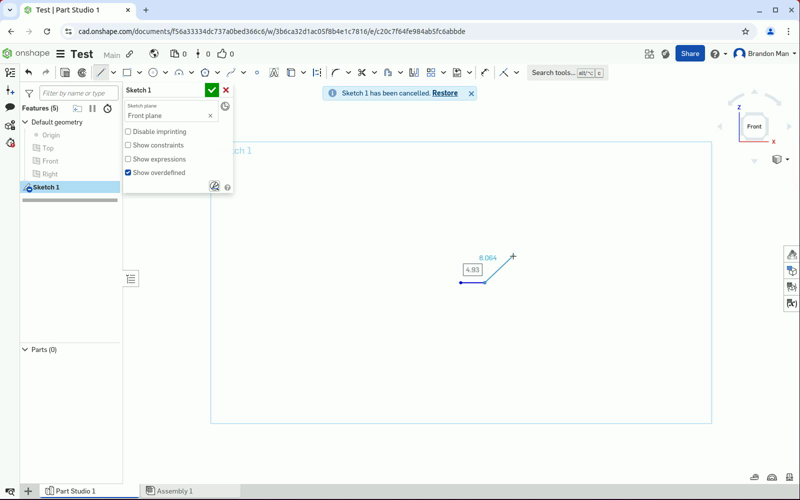
click(513, 255)
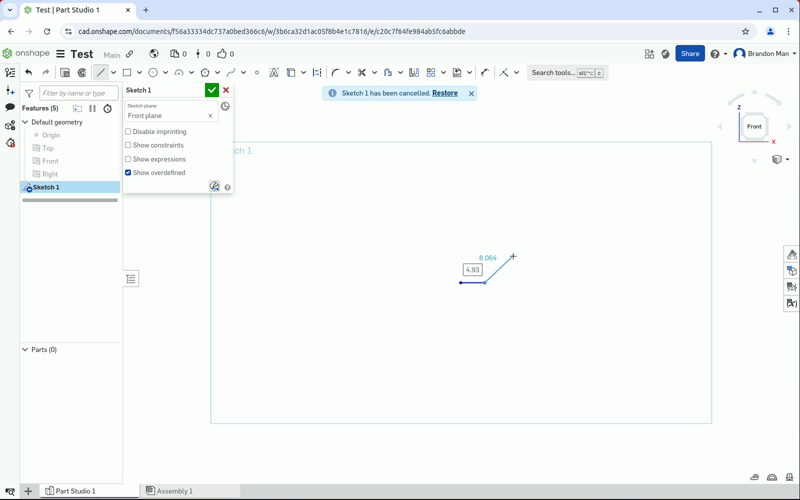
key_up(shift)
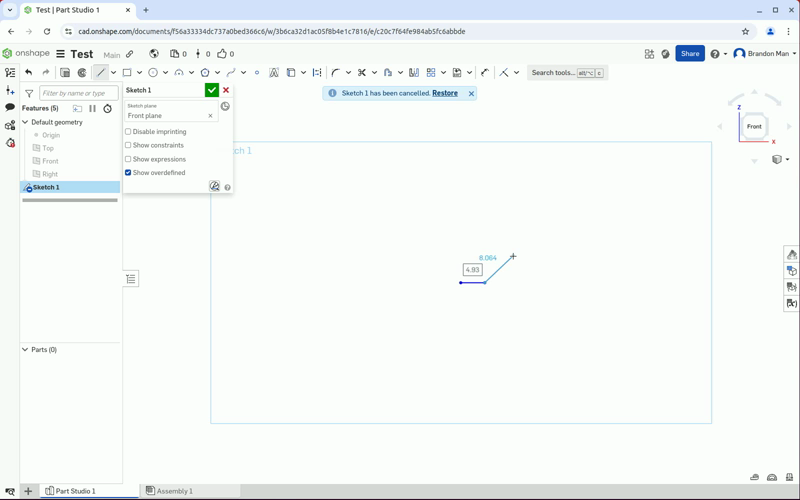
key_down(shift)
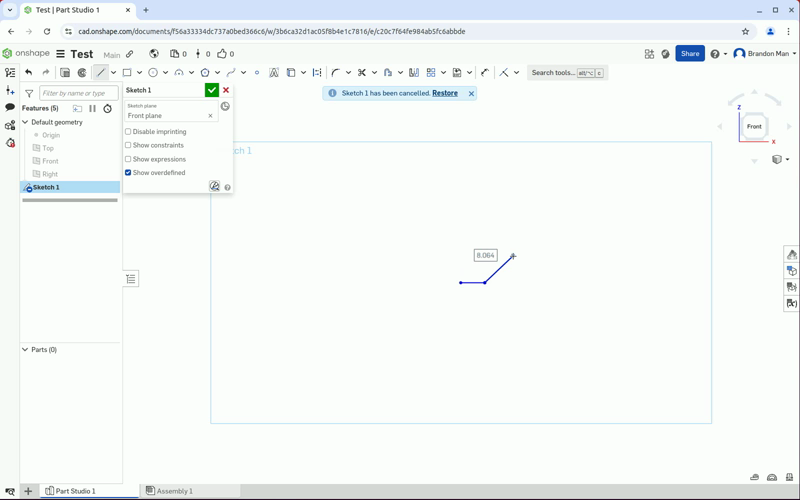
mouse_move(513, 170)
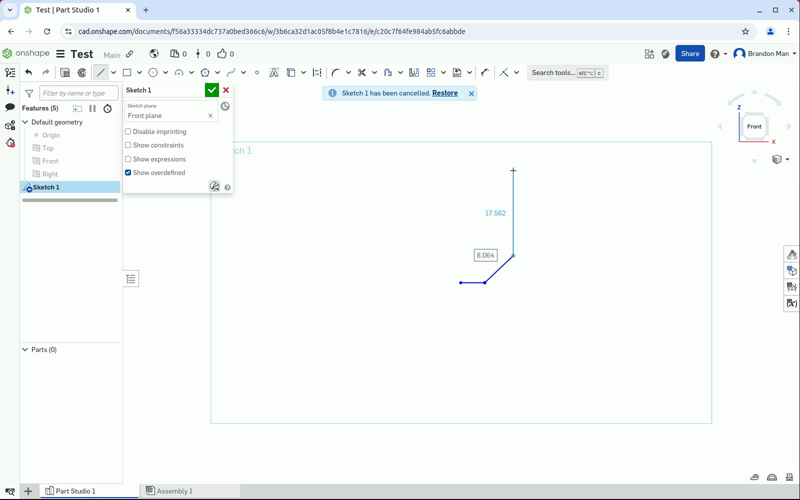
click(513, 170)
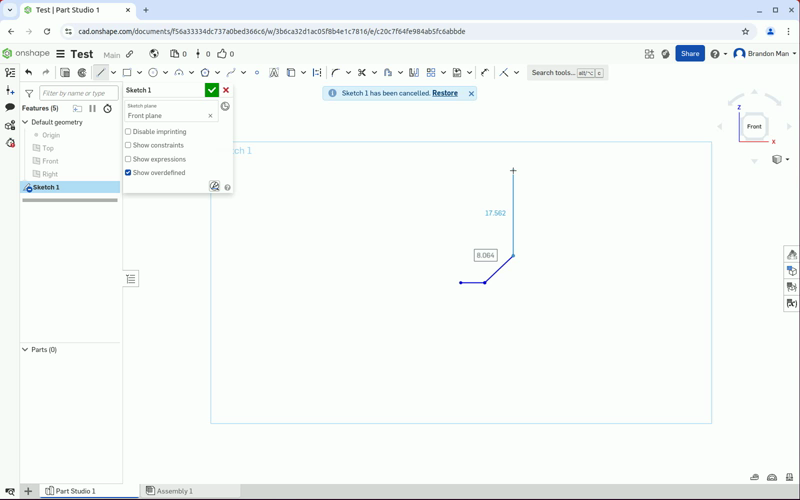
key_up(shift)
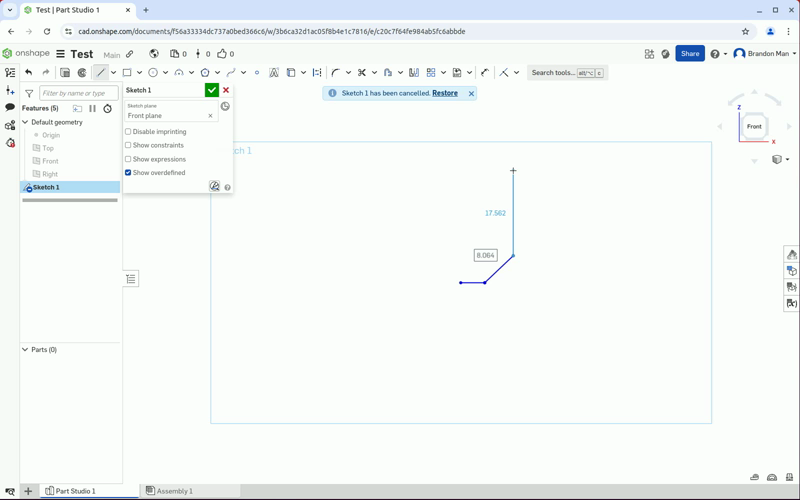
key_down(shift)
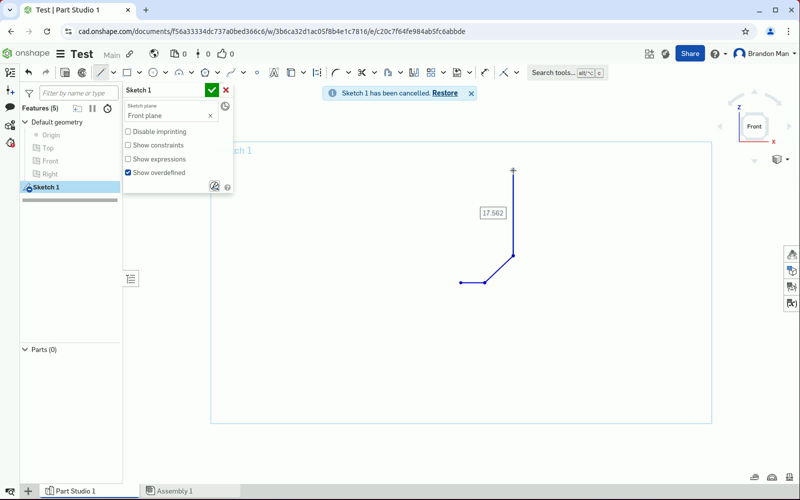
mouse_move(543, 170)
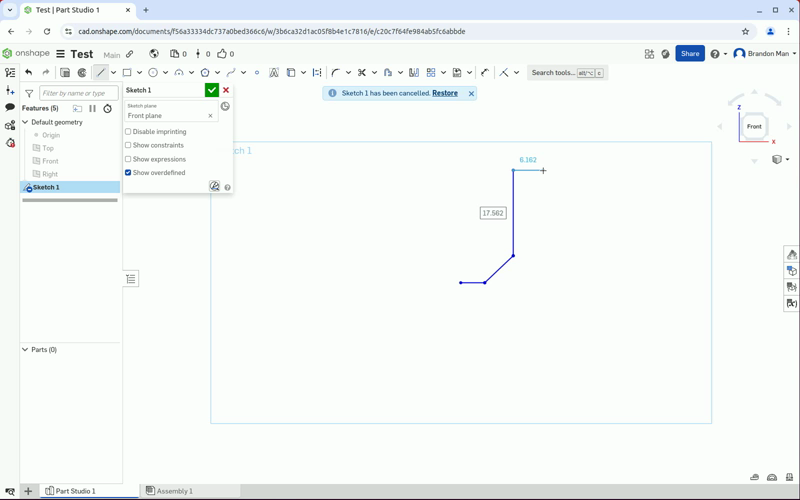
mouse_move(488, 170)
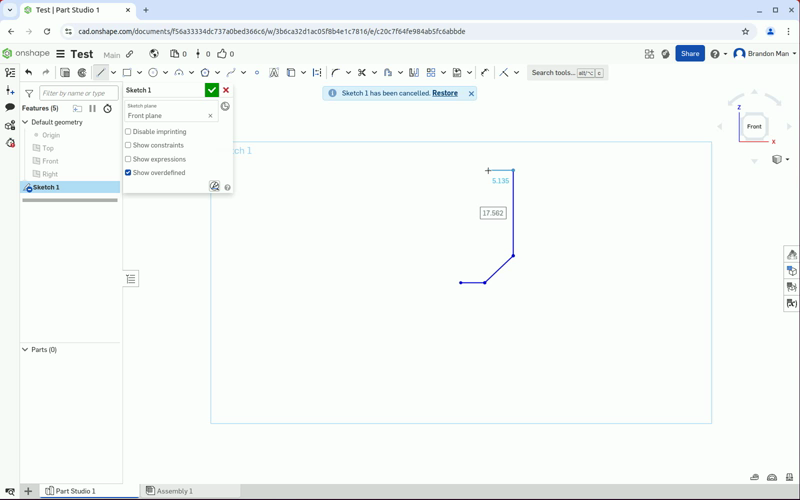
click(488, 170)
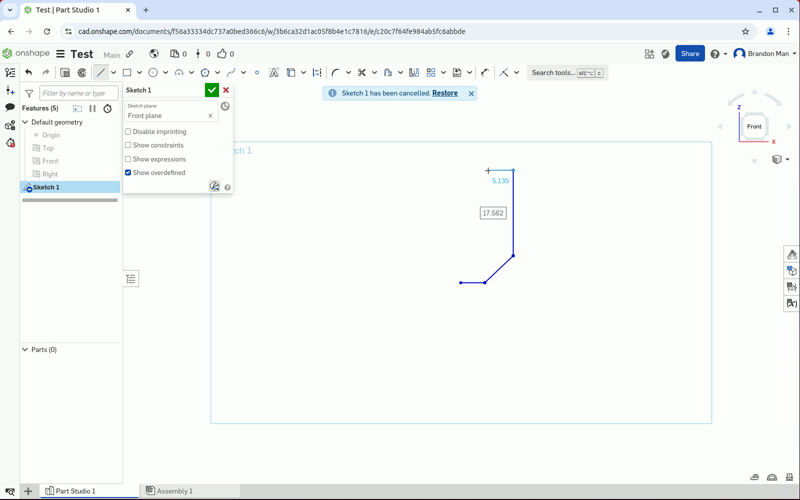
key_up(shift)
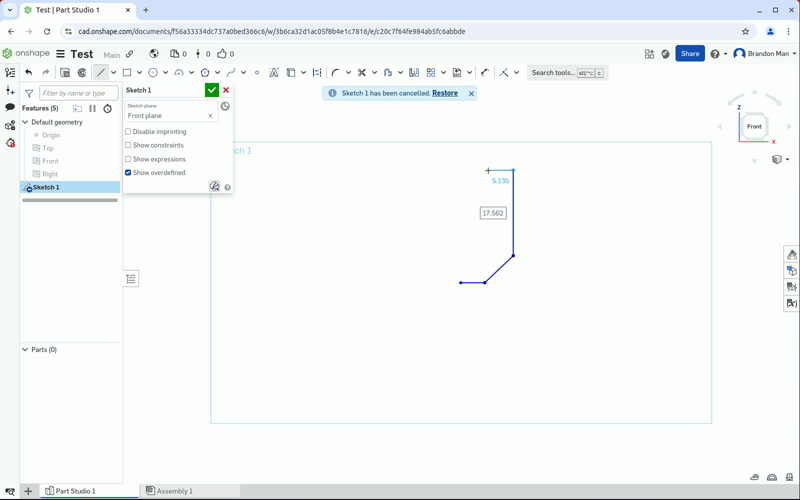
key_down(shift)
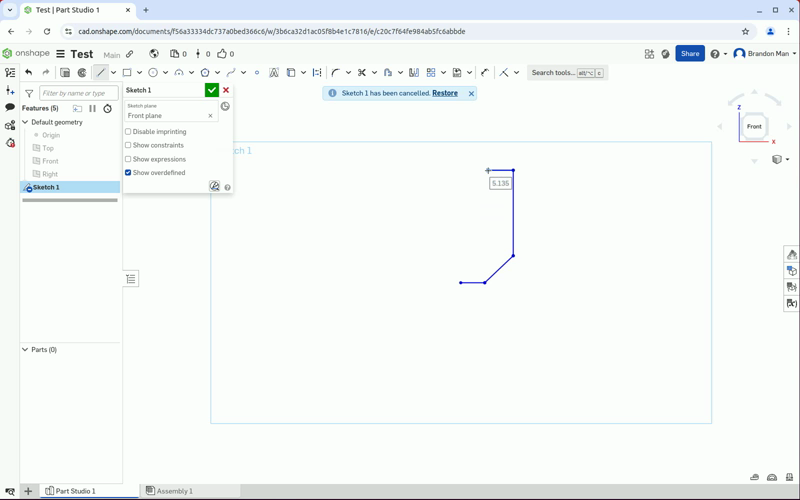
mouse_move(518, 170)
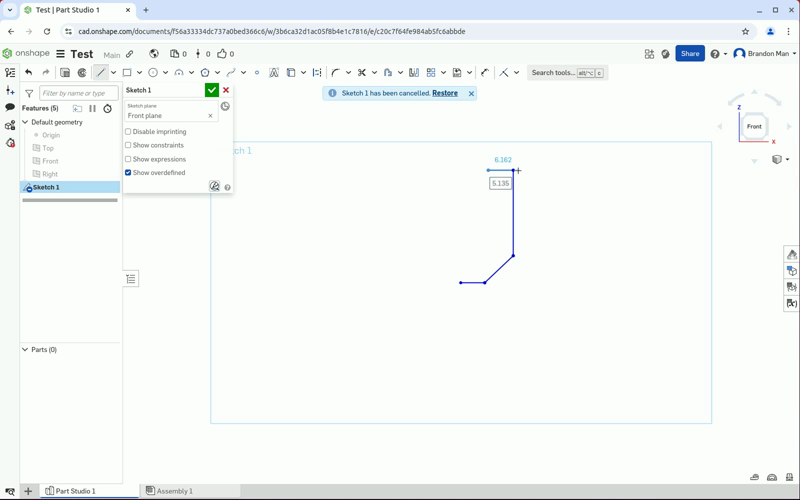
mouse_move(488, 227)
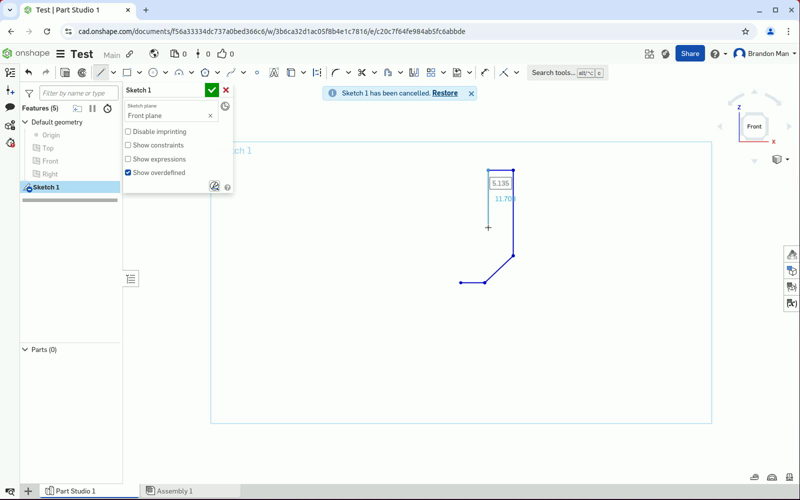
click(488, 227)
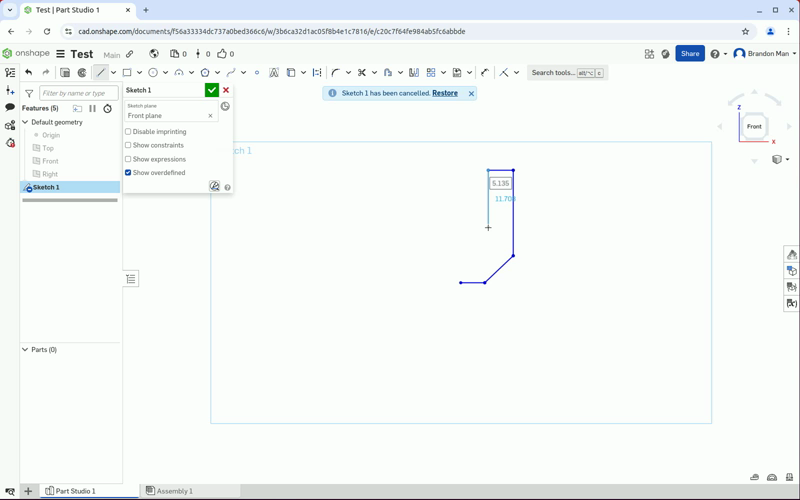
key_up(shift)
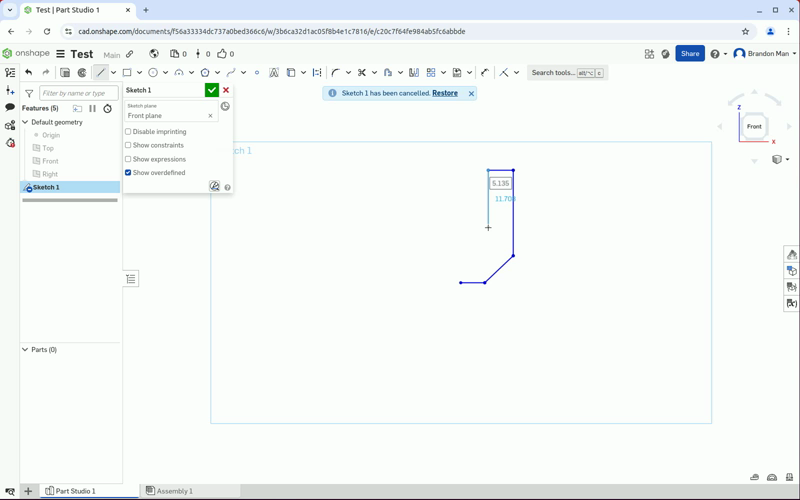
key_down(shift)
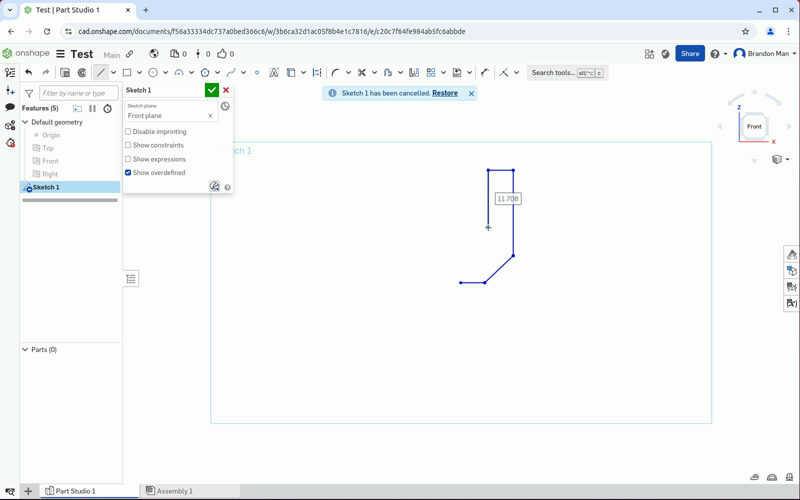
mouse_move(518, 227)
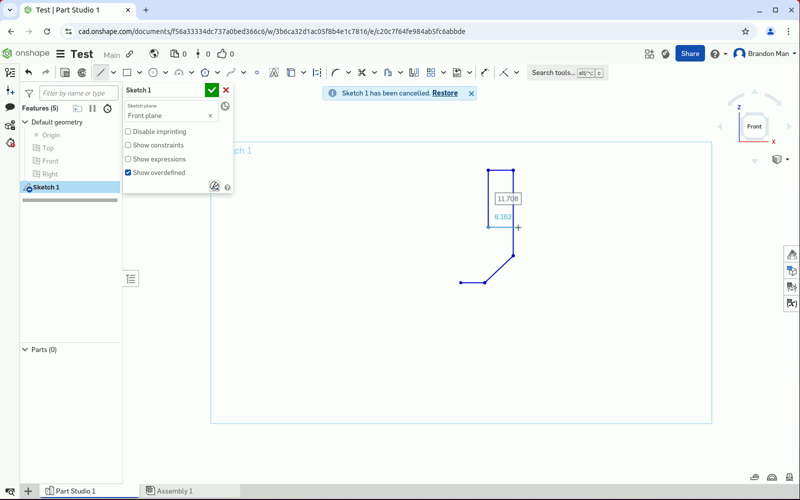
mouse_move(474, 241)
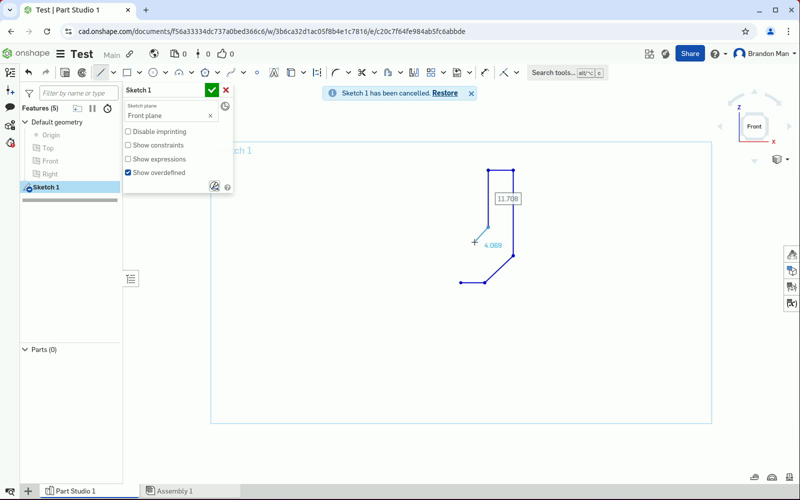
click(474, 241)
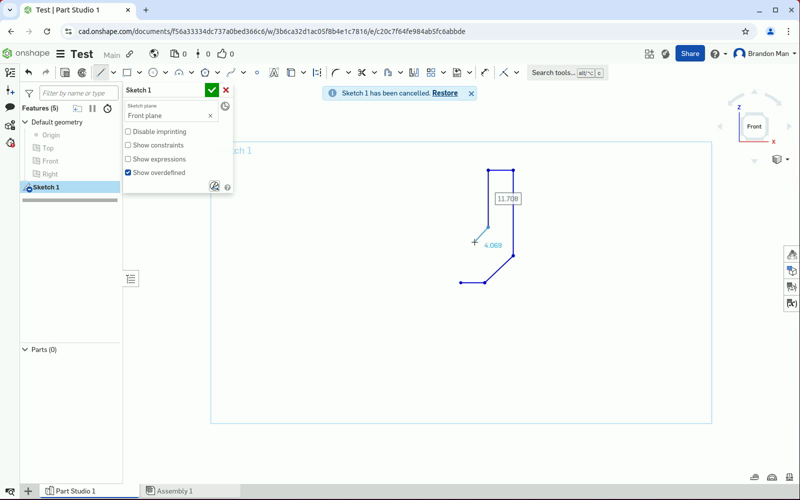
key_up(shift)
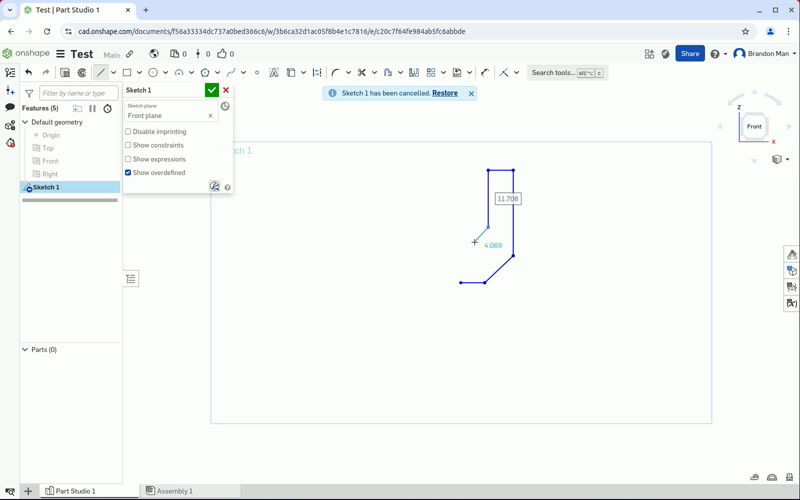
key_down(shift)
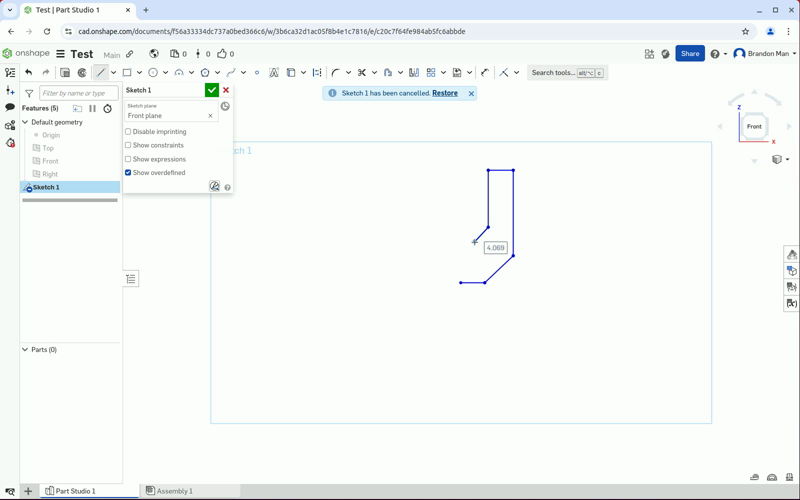
mouse_move(504, 241)
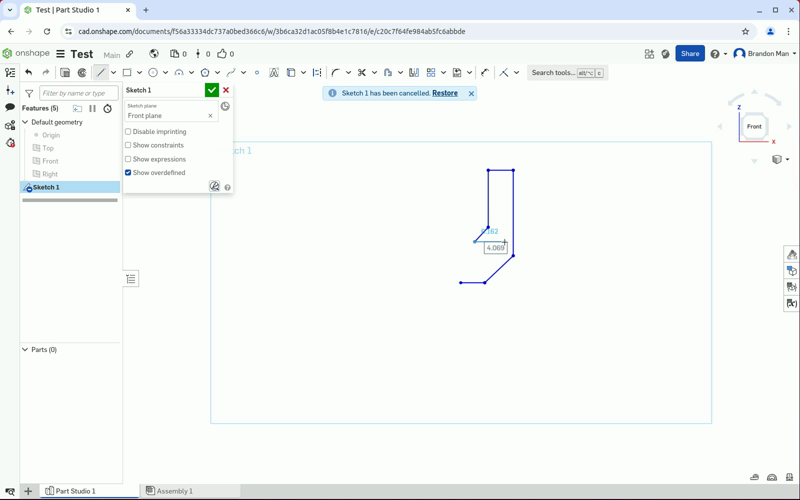
mouse_move(460, 241)
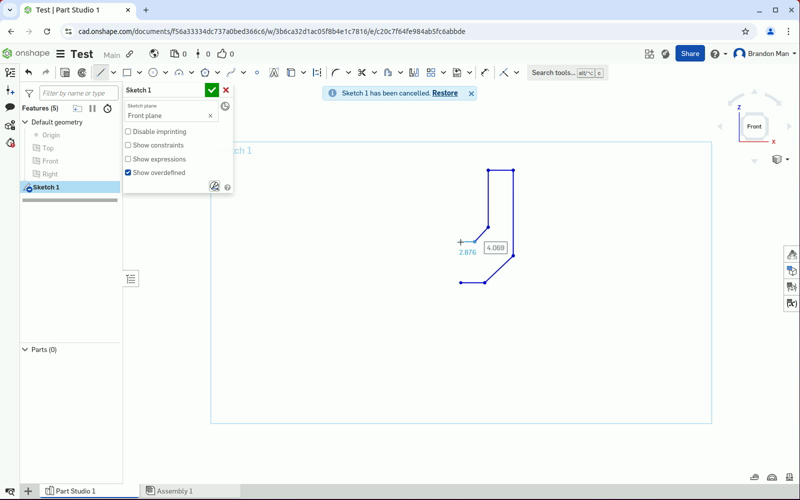
click(460, 241)
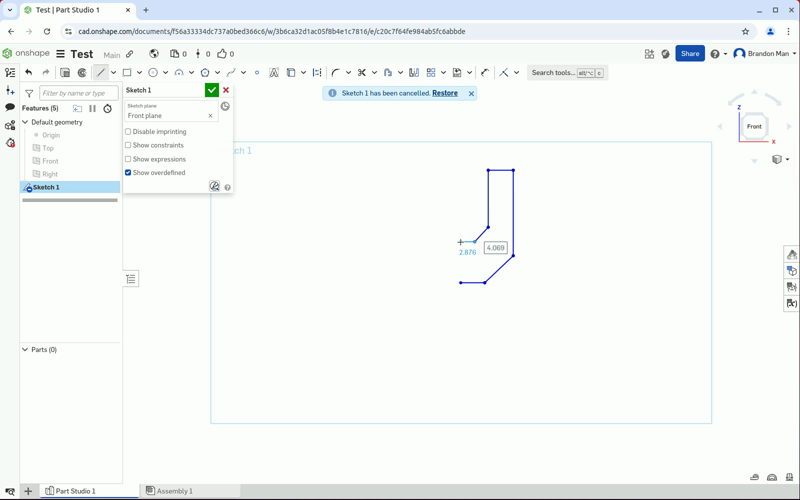
key_up(shift)
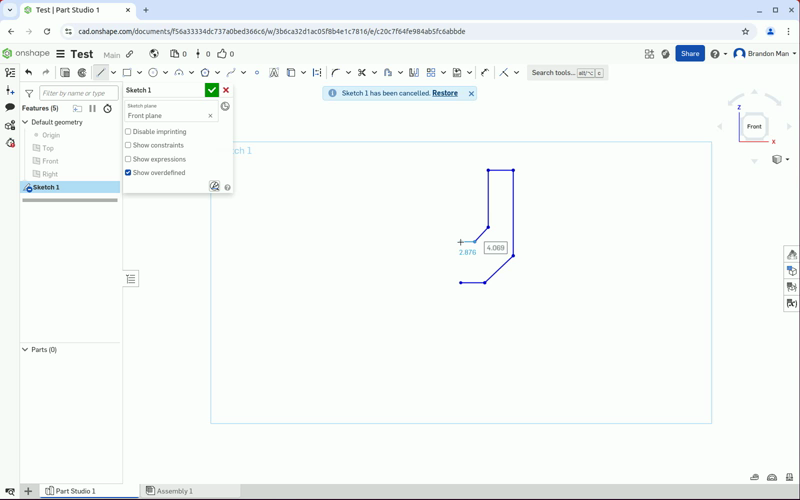
mouse_move(490, 241)
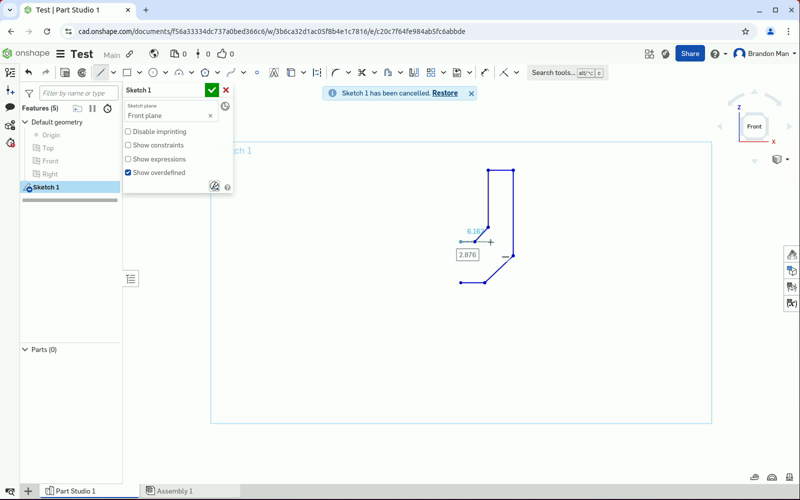
key_down(shift)
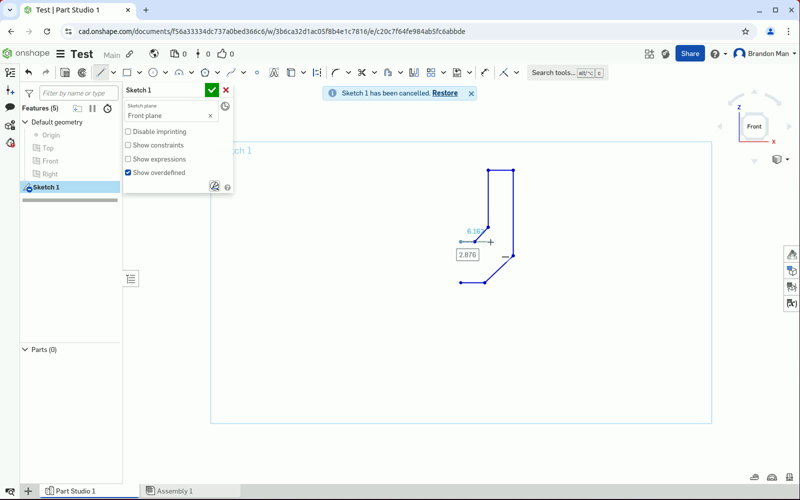
mouse_move(460, 282)
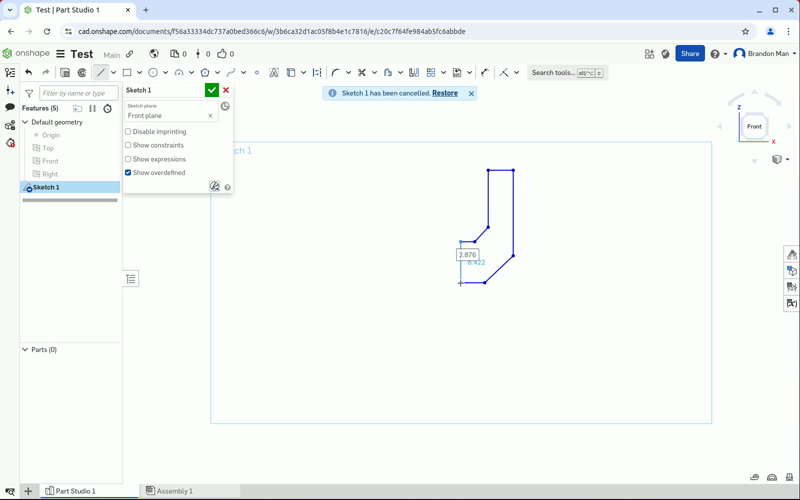
key_up(shift)
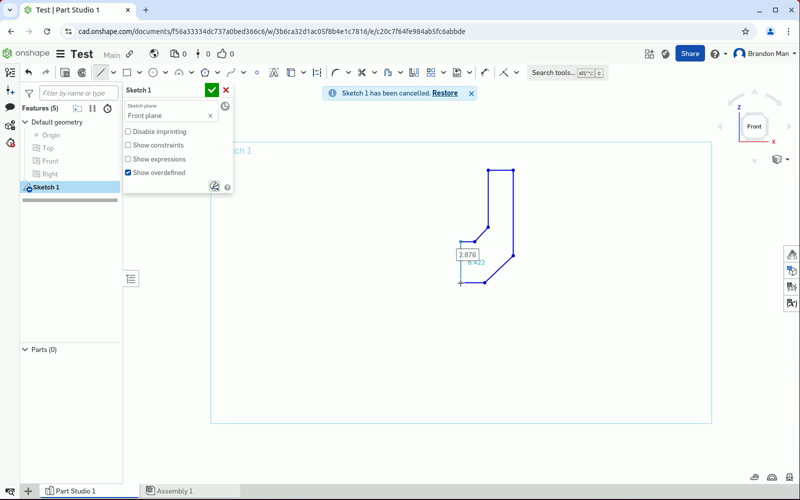
click(460, 282)
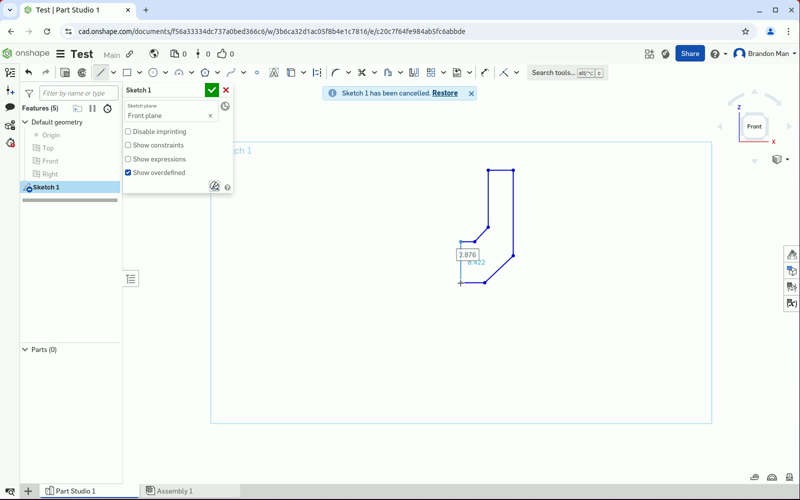
key(esc)
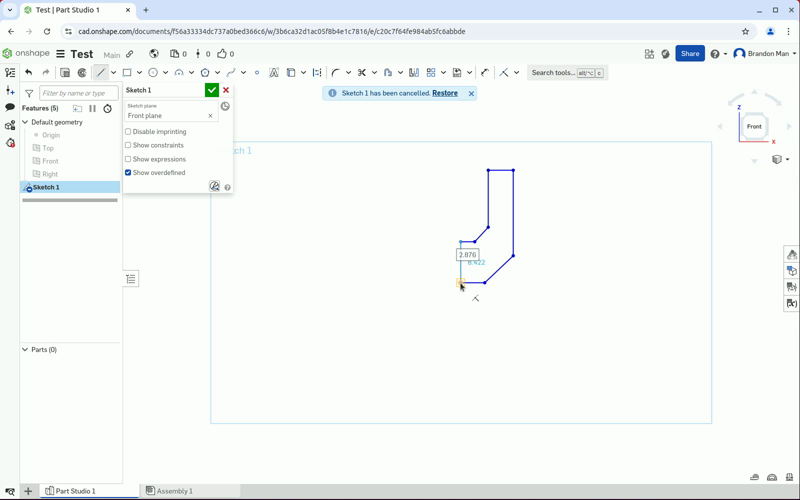
mouse_move(500, 197)
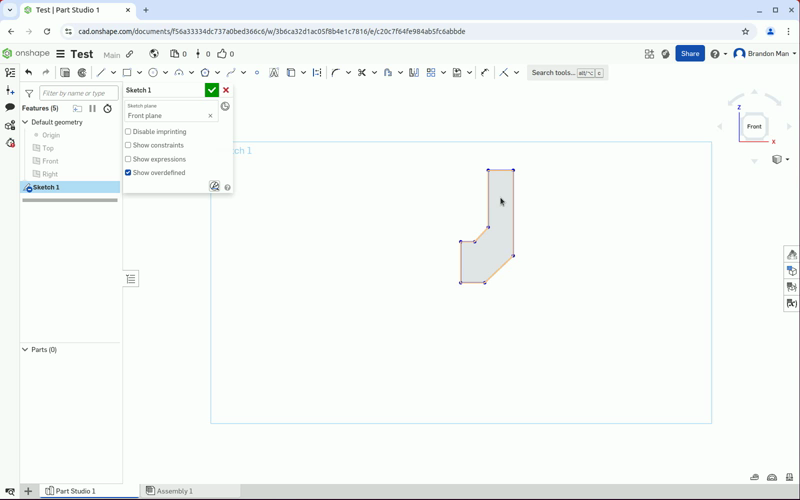
click(500, 197)
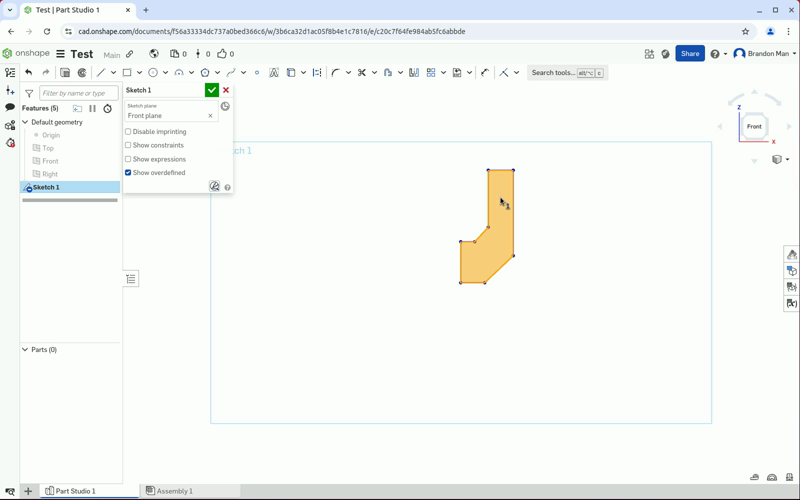
mouse_move(73, 352)
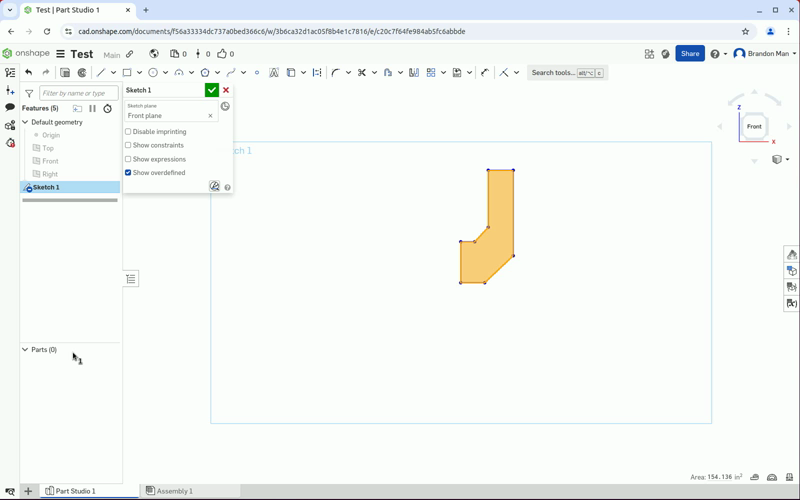
key(shift+y)
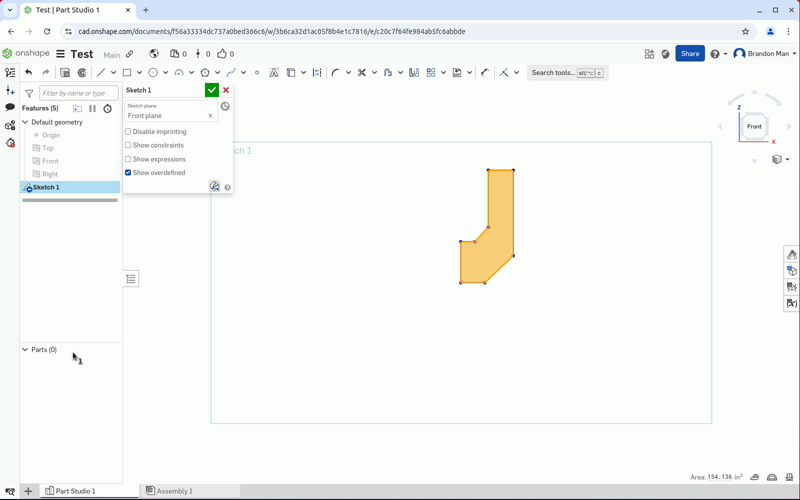
key(shift+e)
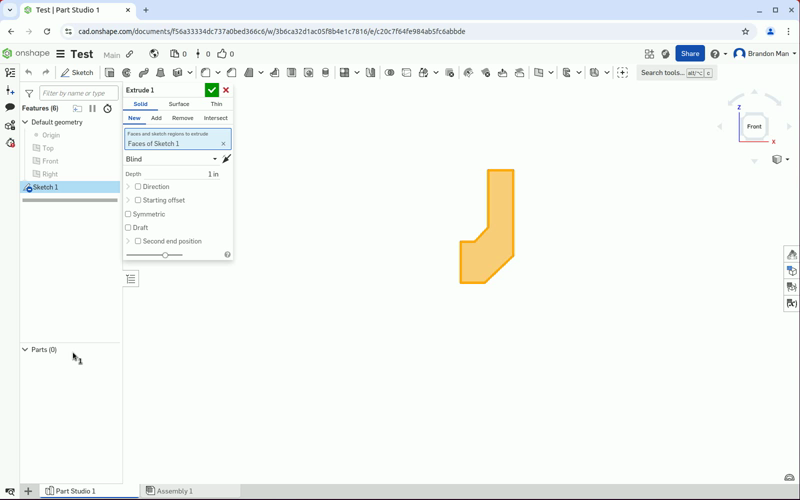
mouse_move(143, 106)
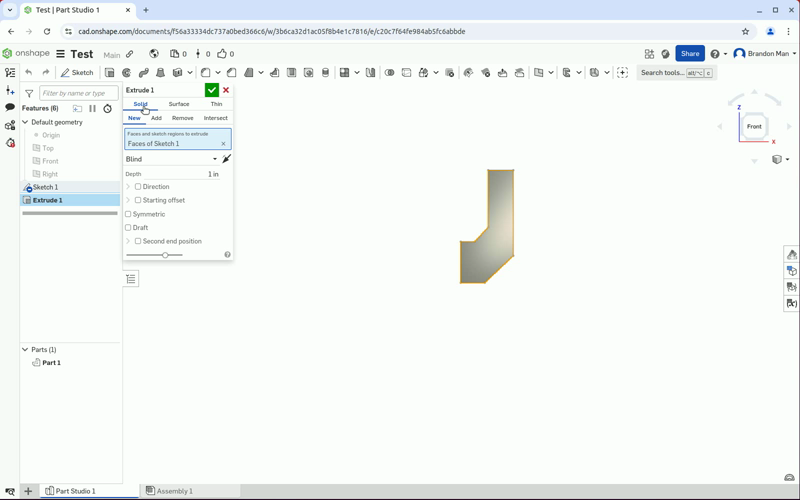
click(143, 106)
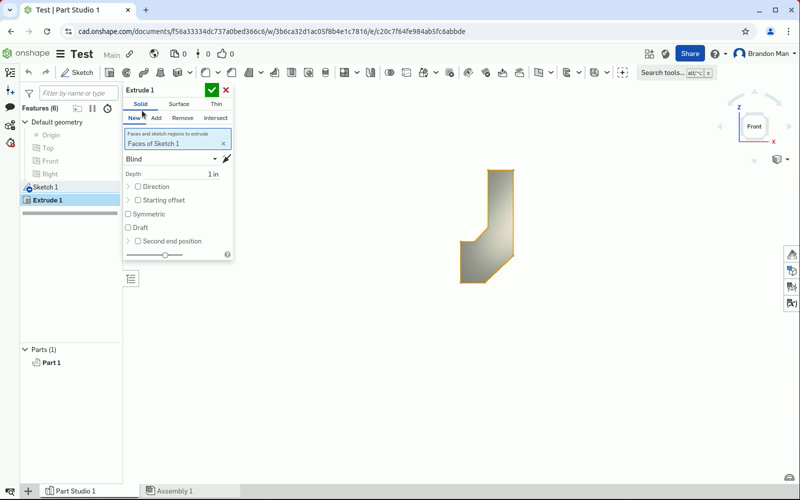
mouse_move(137, 120)
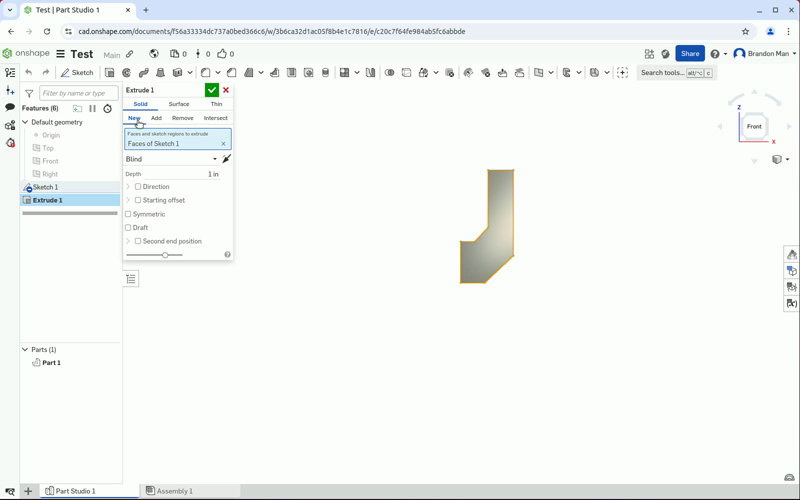
click(137, 120)
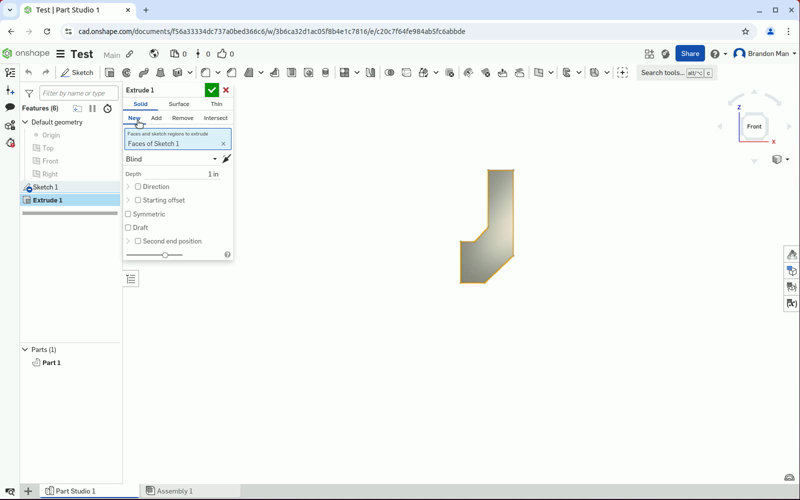
key(tab, 4)
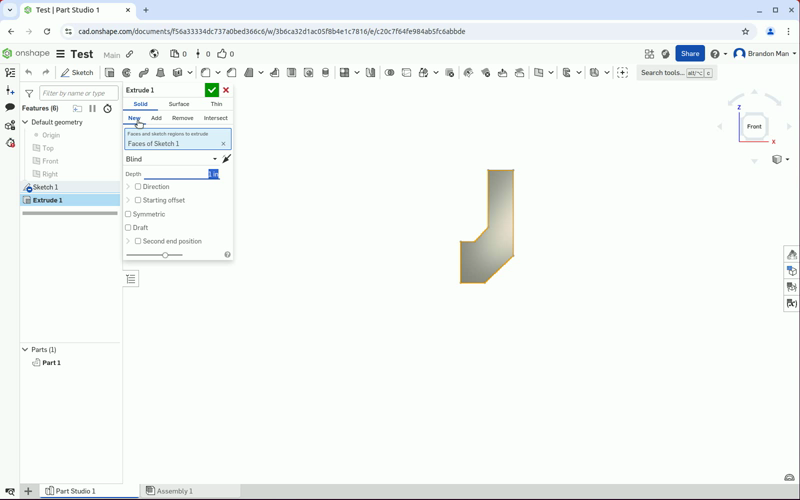
text(5.055)
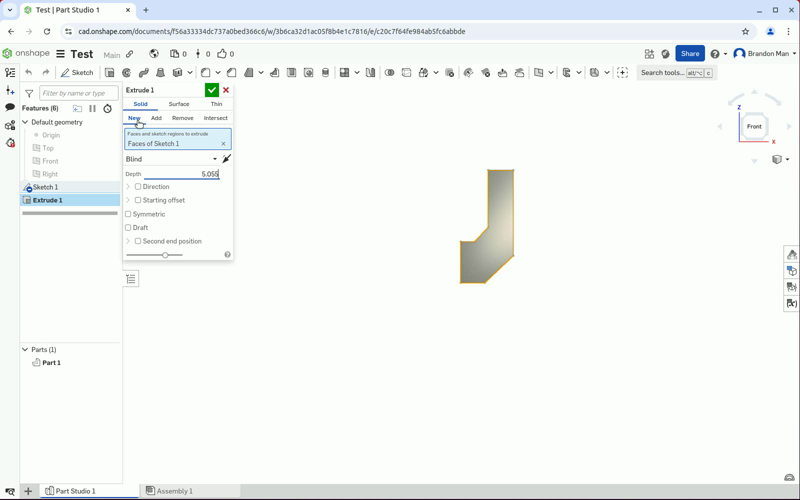
key(enter)
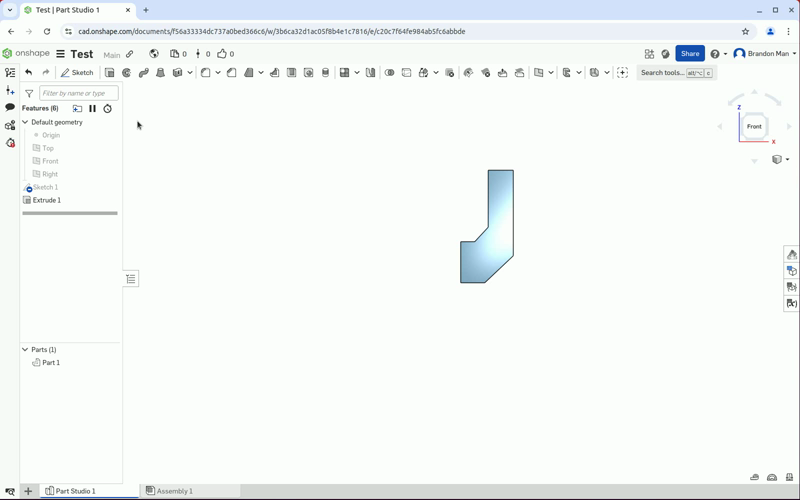
key(shift+h)
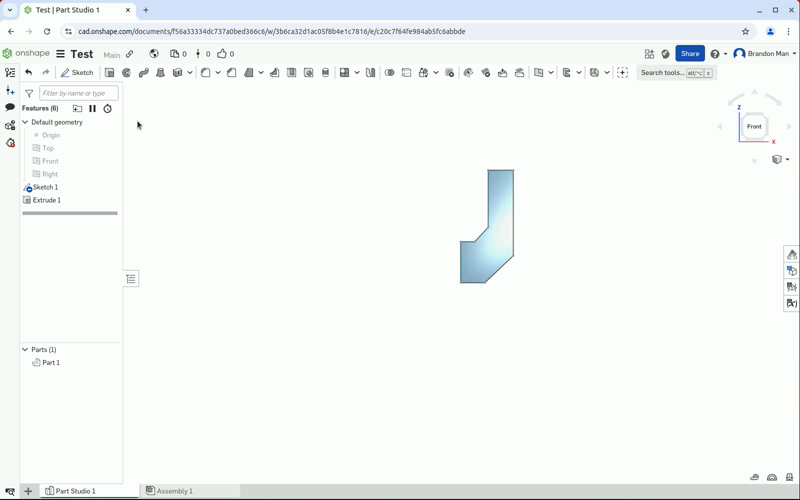
key(shift+h)
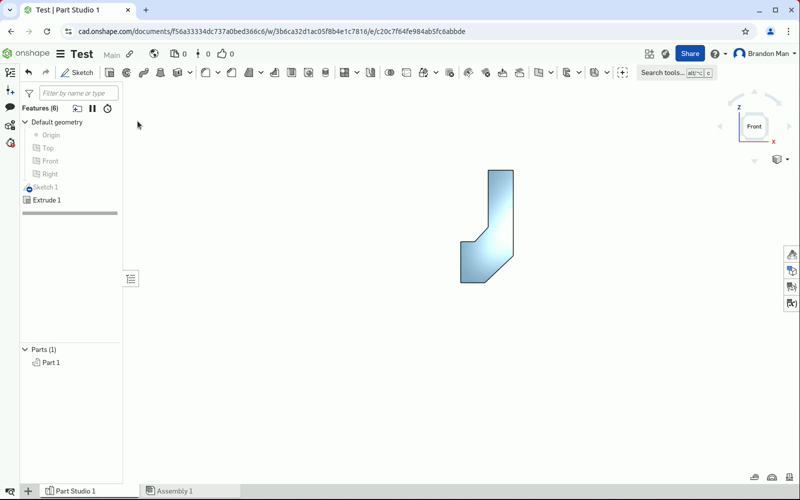
mouse_move(73, 189)
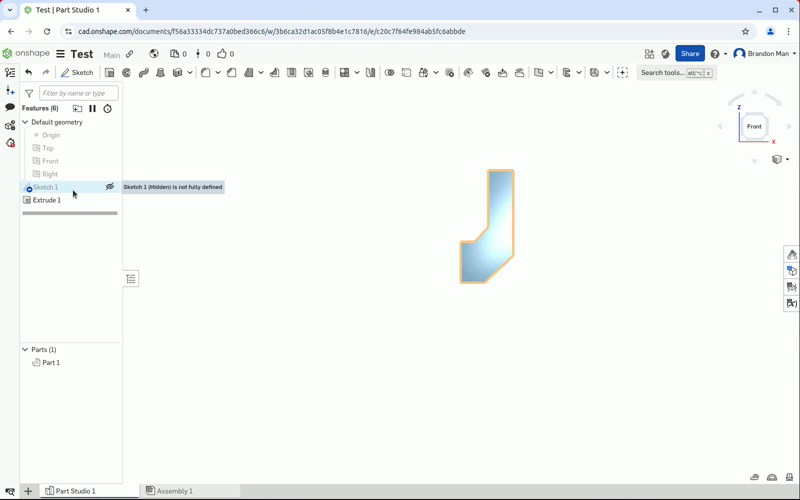
click(73, 189)
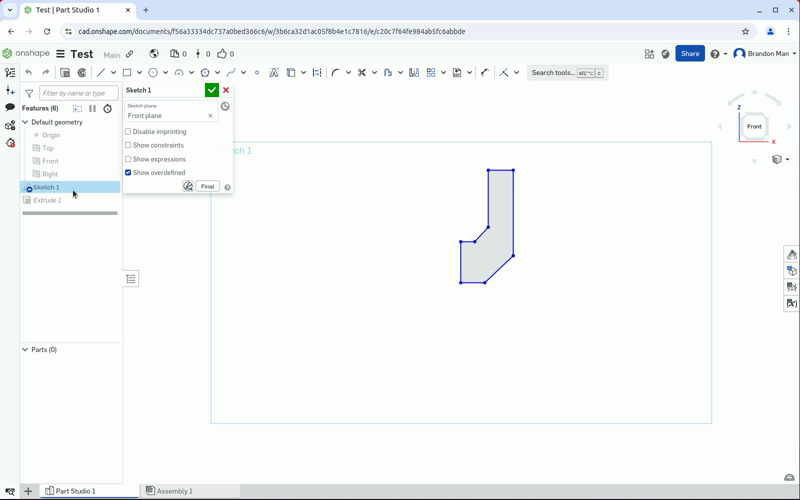
mouse_move(229, 92)
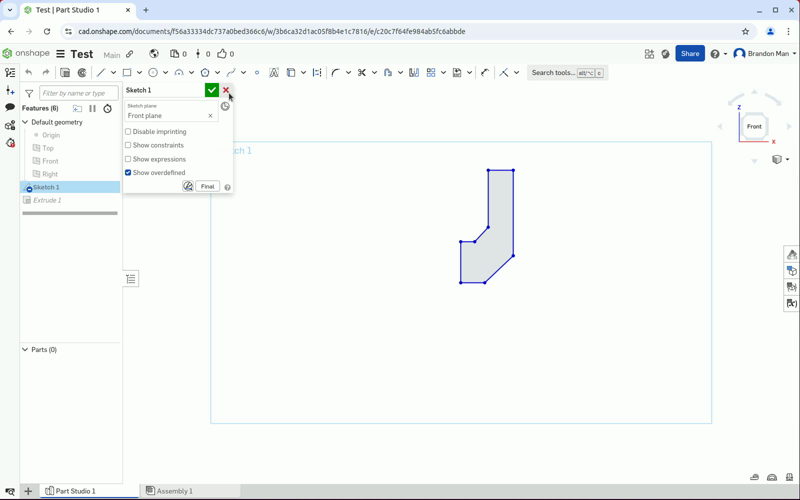
click(229, 92)
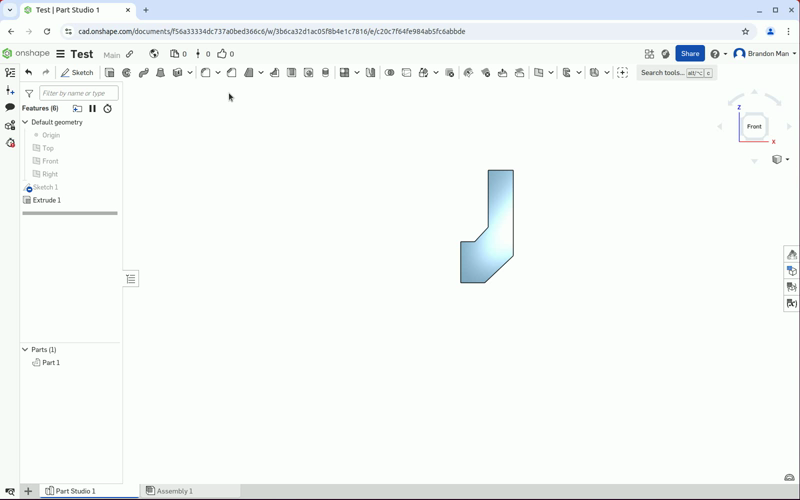
mouse_move(73, 352)
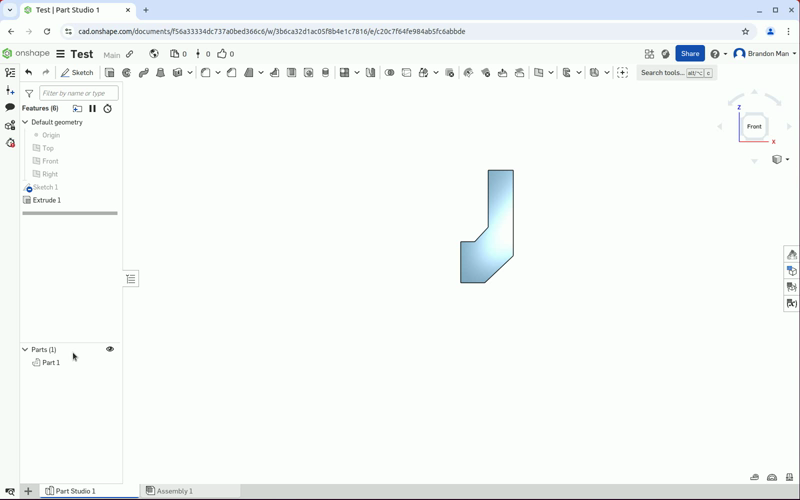
key(y)
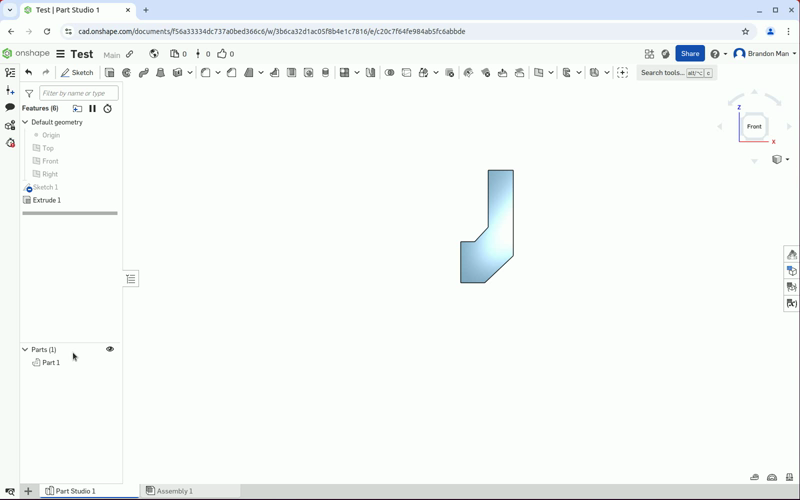
key(shift+p)
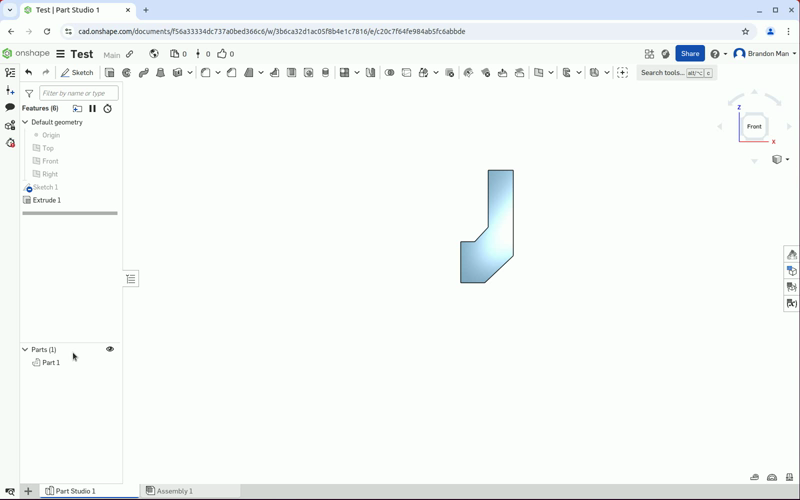
key(space)
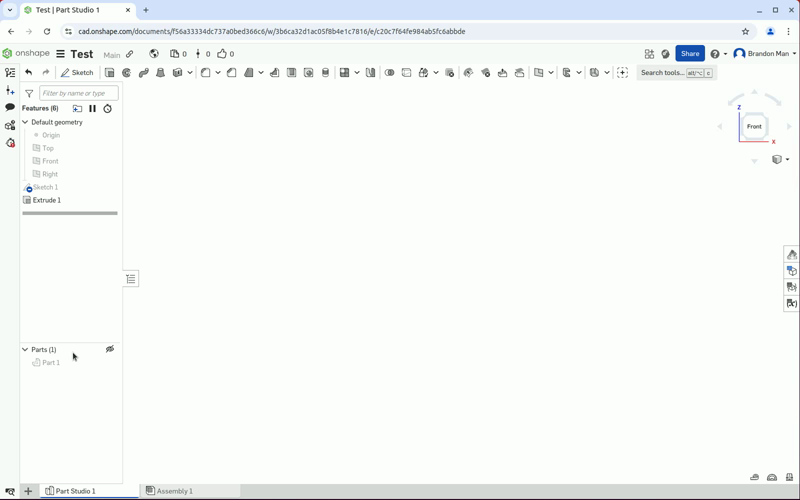
key_down(shift)
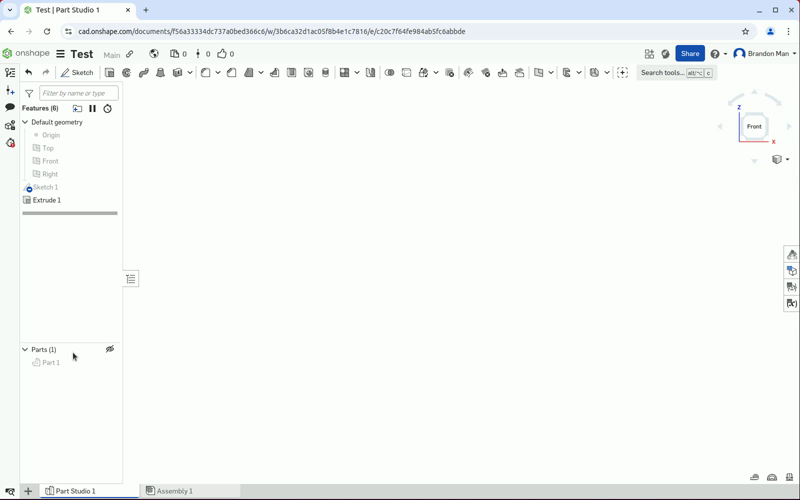
key(left)
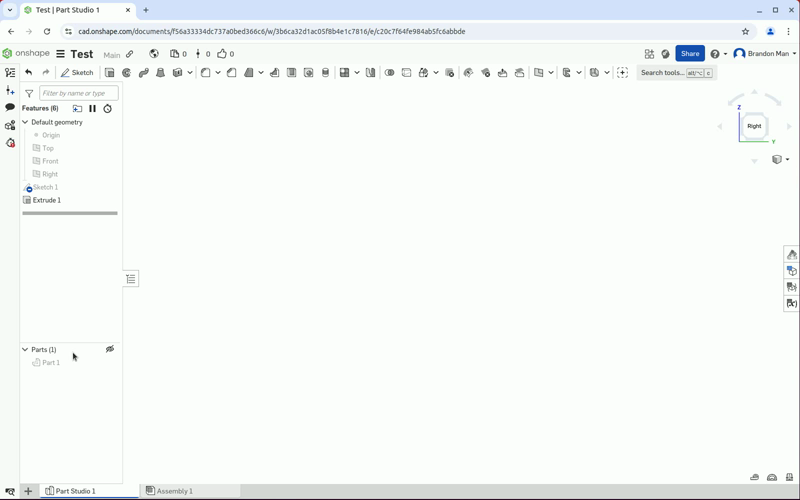
key_up(shift)
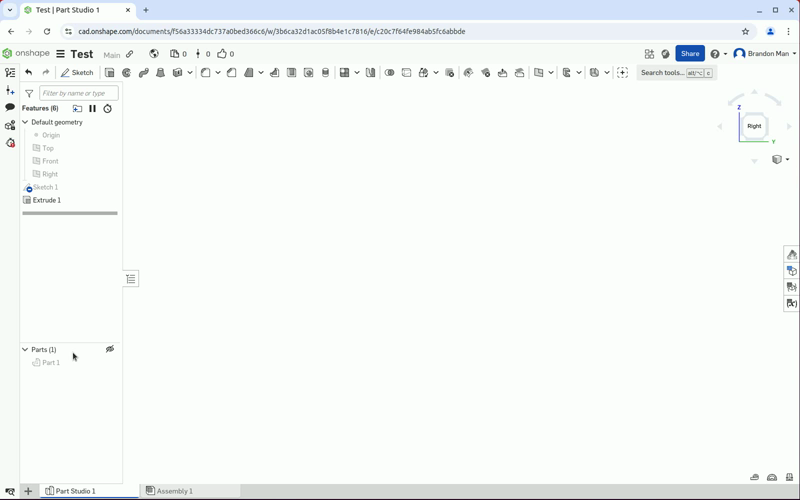
mouse_move(73, 352)
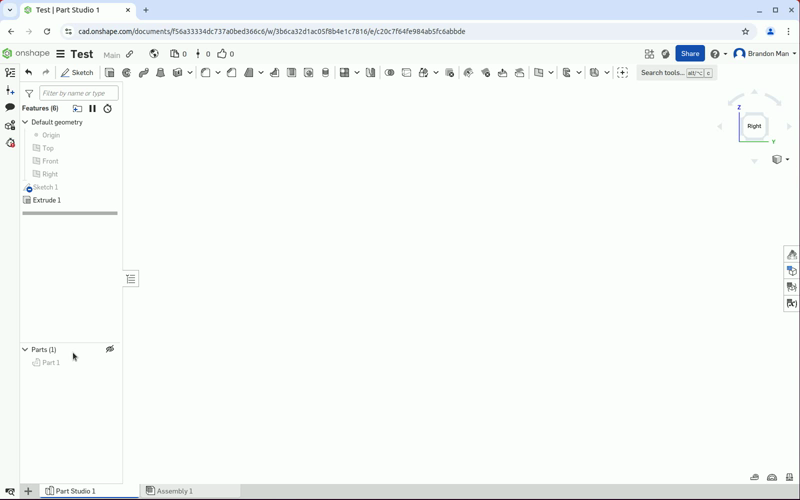
key(shift+y)
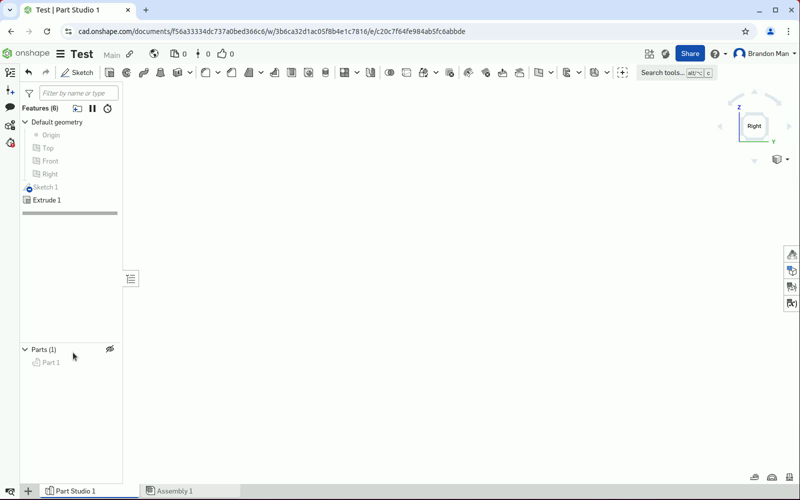
key(shift+s)
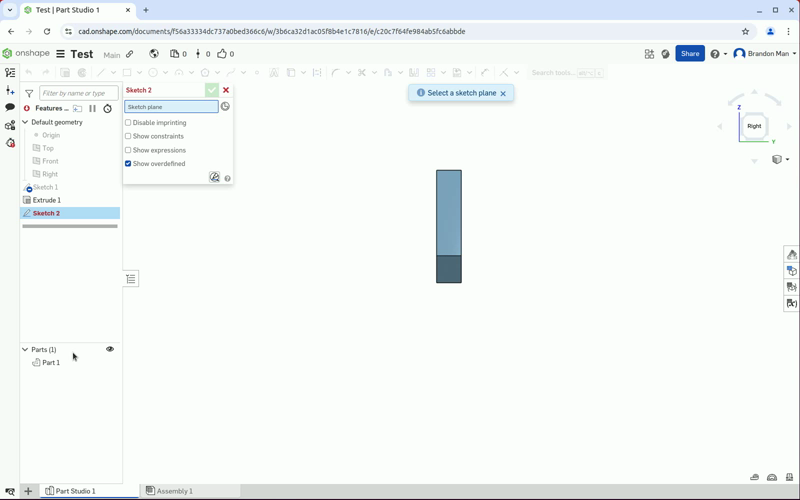
mouse_move(73, 176)
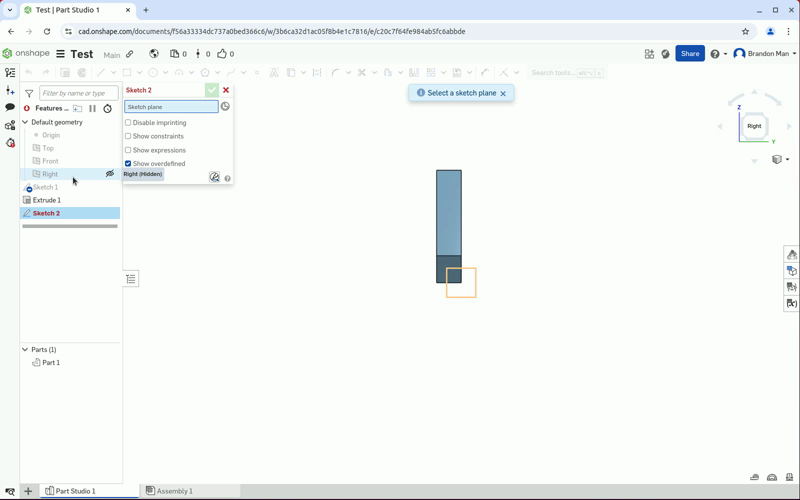
click(73, 176)
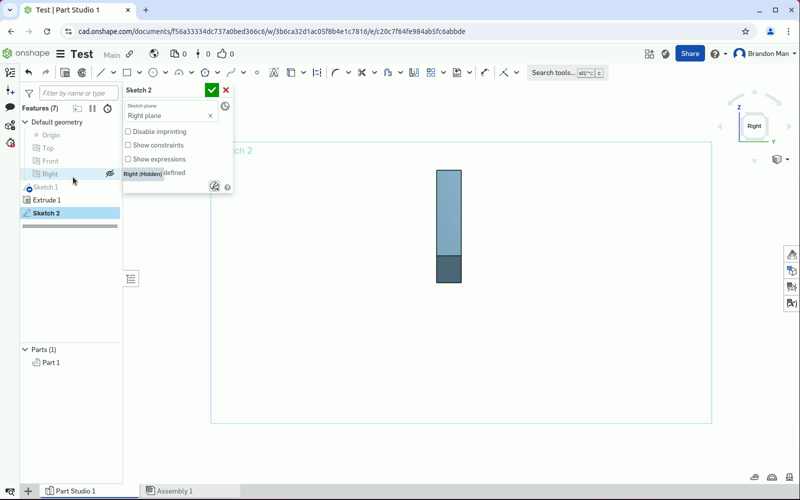
mouse_move(73, 352)
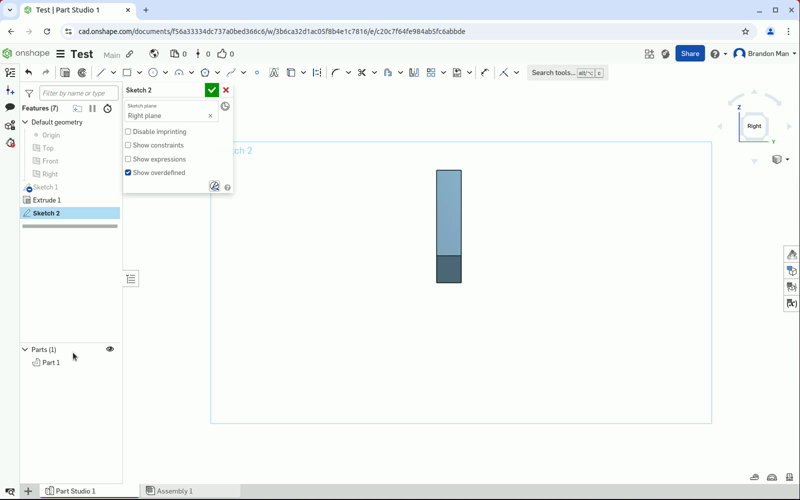
key(y)
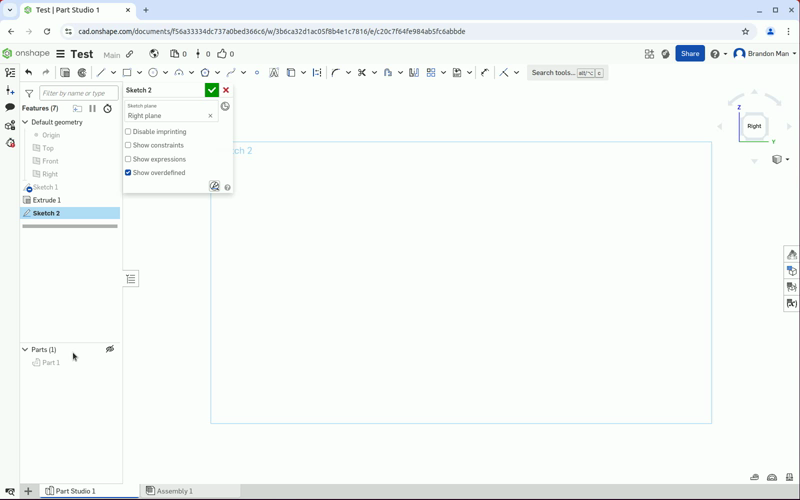
key(c)
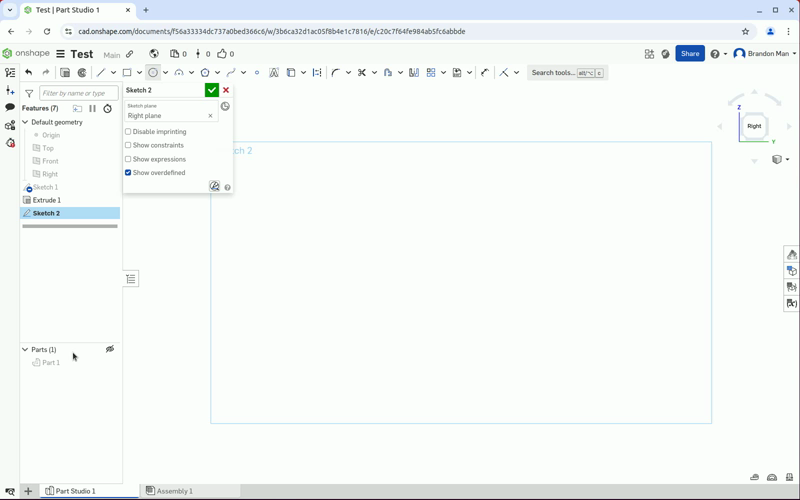
key_down(shift)
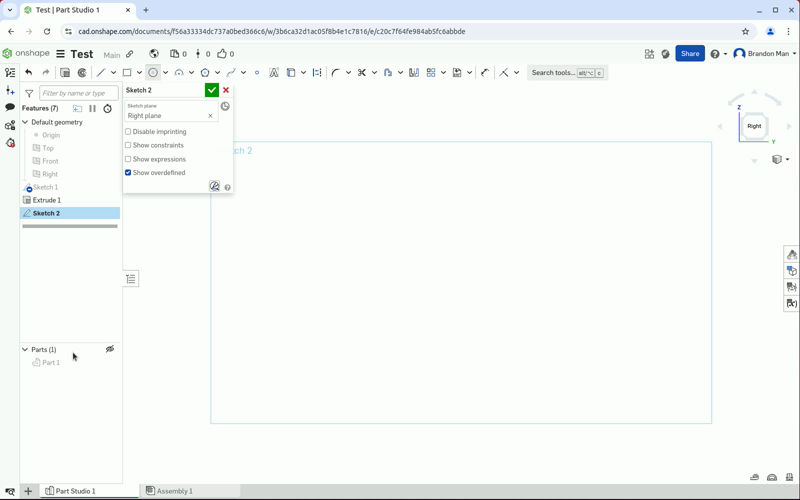
mouse_move(449, 261)
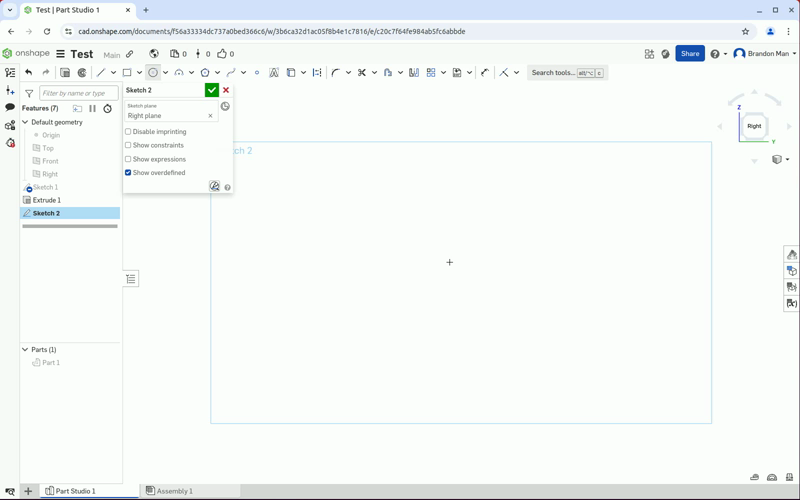
click(449, 261)
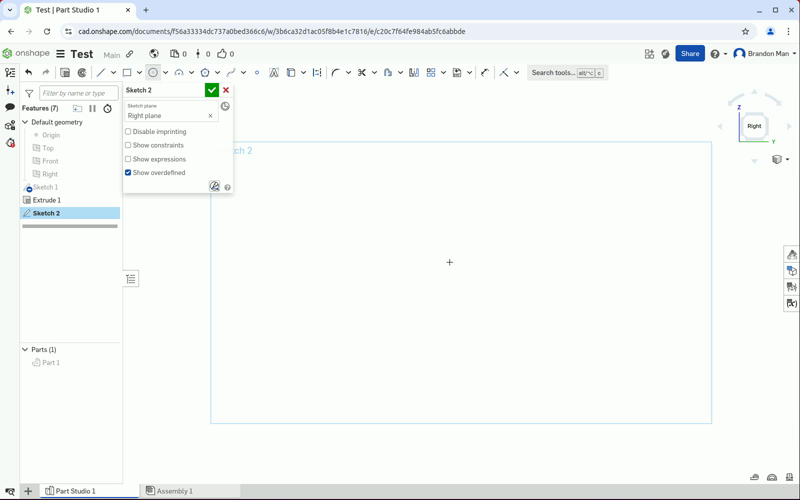
key_up(shift)
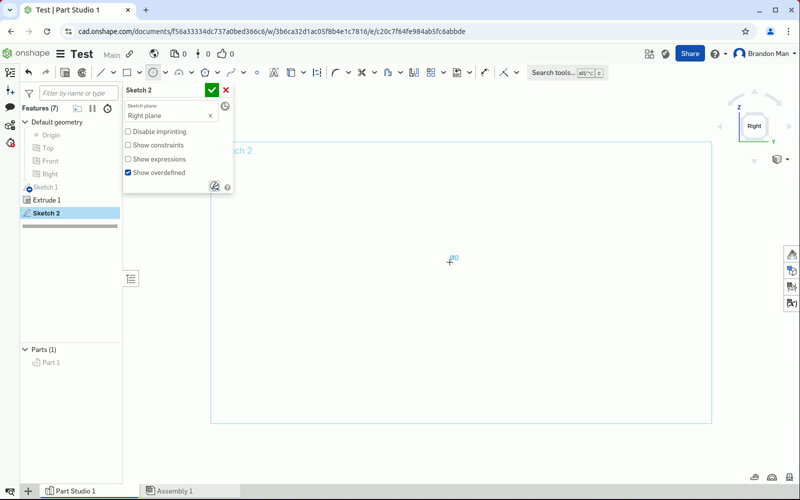
mouse_move(456, 261)
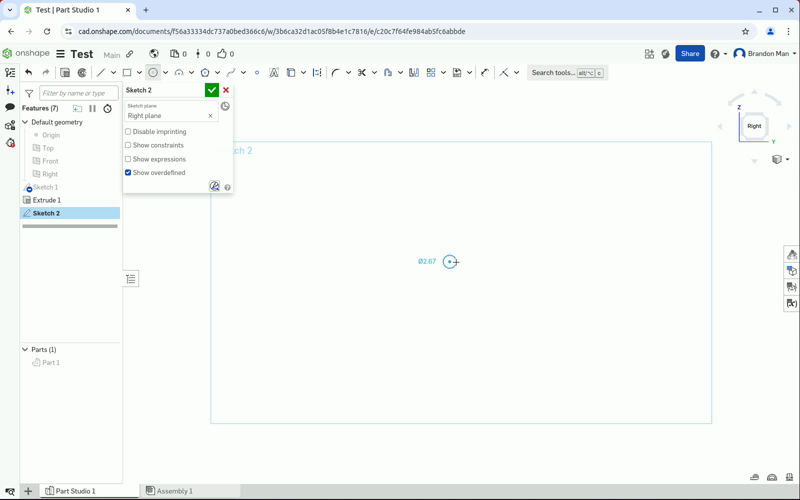
click(456, 261)
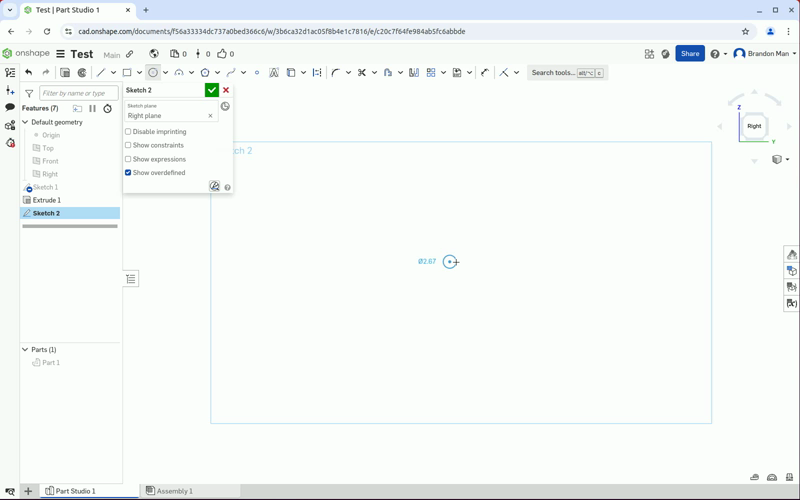
key(esc)
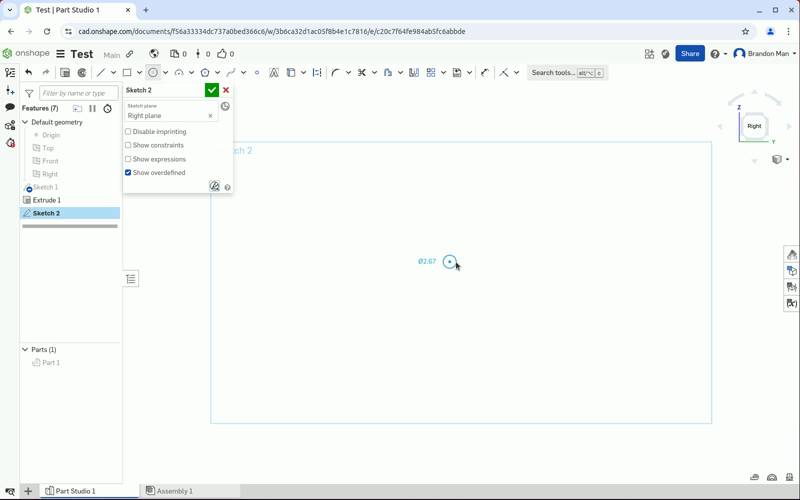
mouse_move(450, 257)
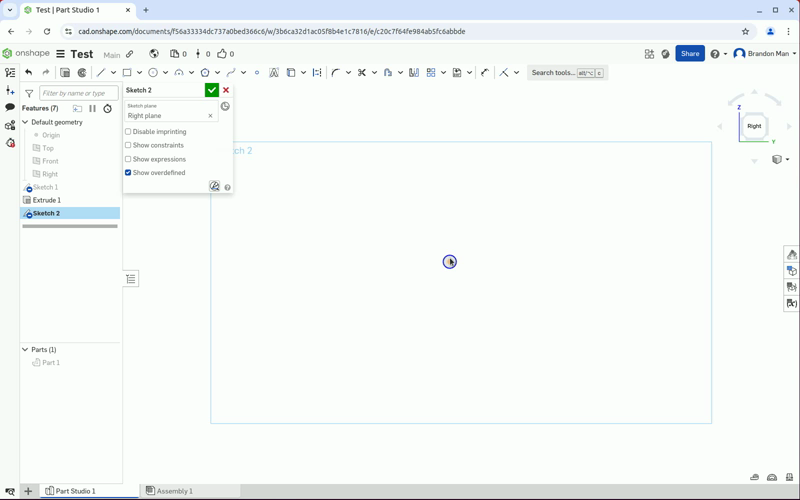
scroll(6)
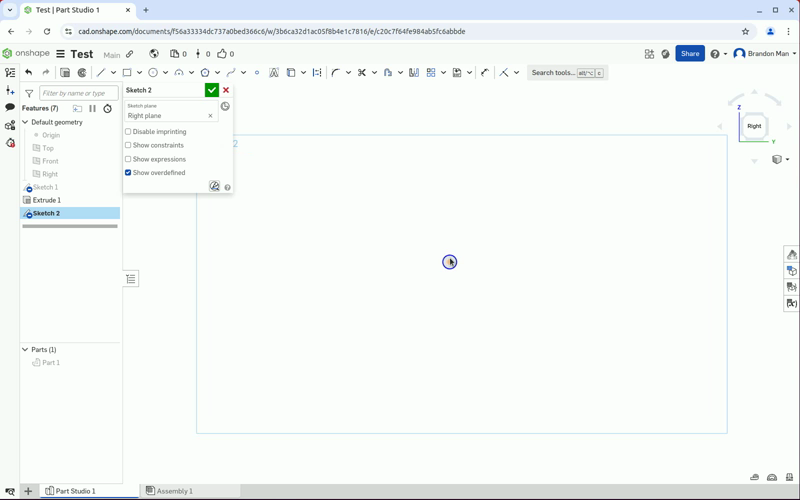
scroll(6)
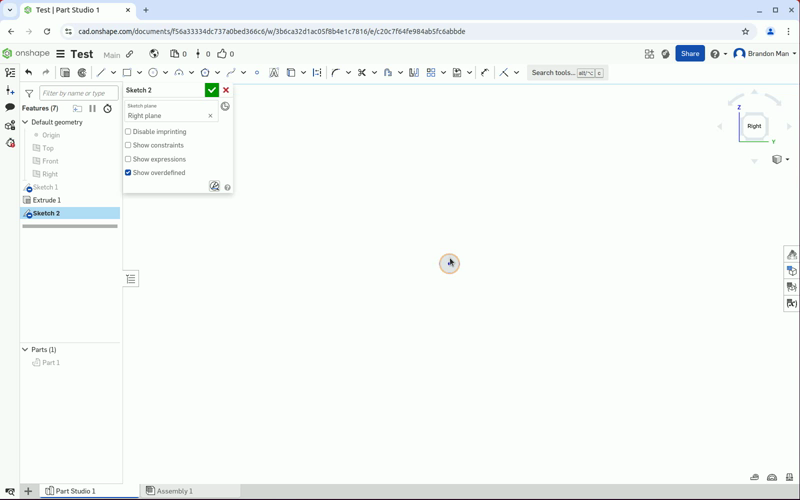
scroll(6)
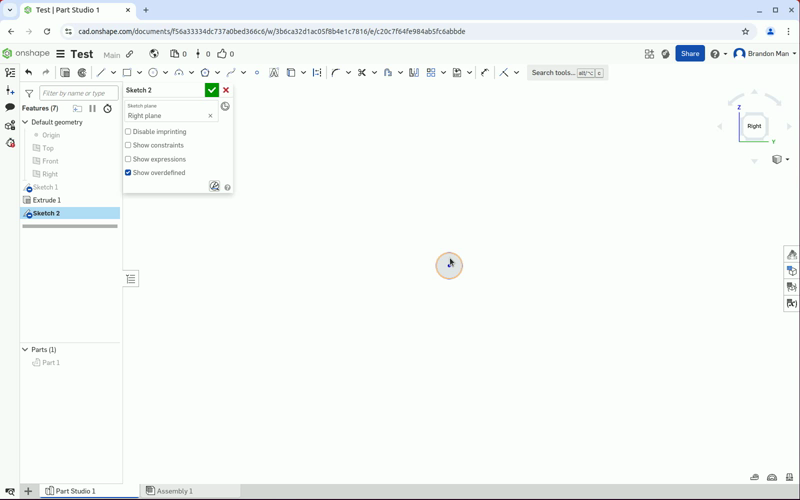
scroll(6)
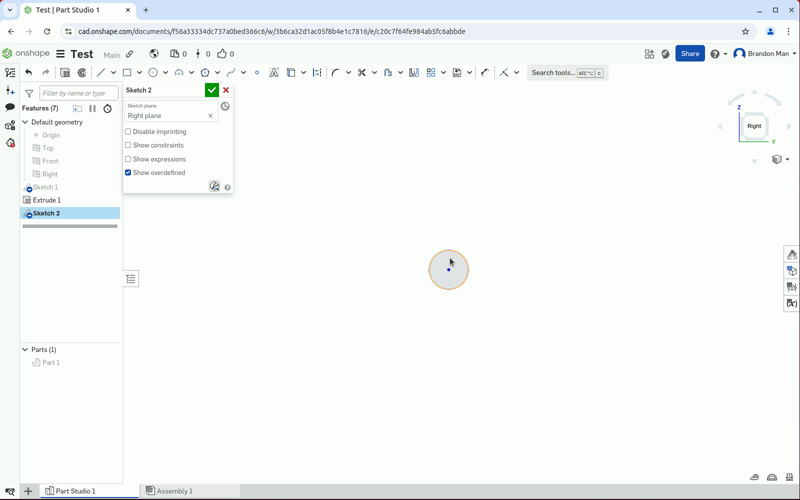
scroll(6)
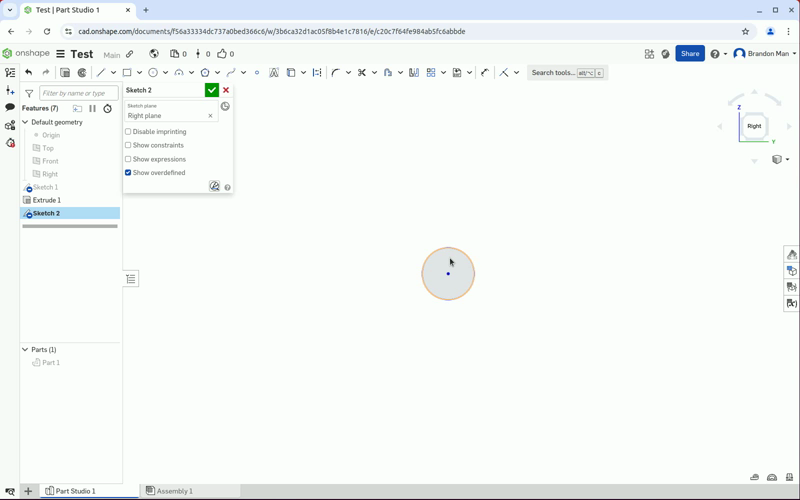
scroll(6)
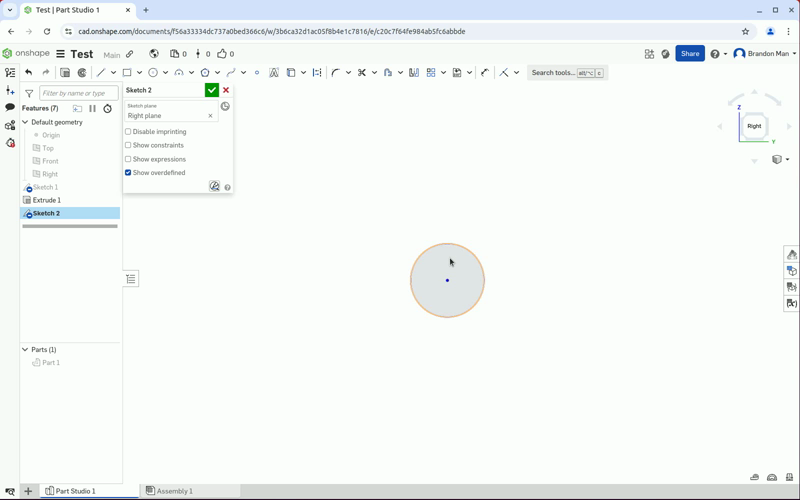
scroll(6)
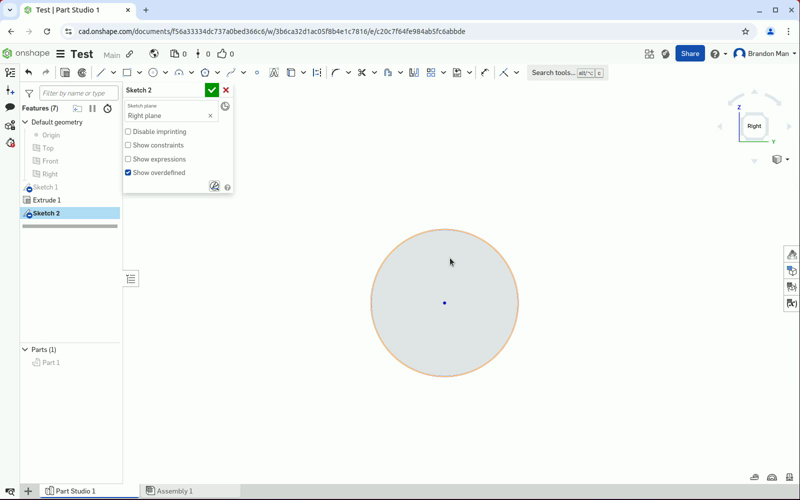
click(450, 257)
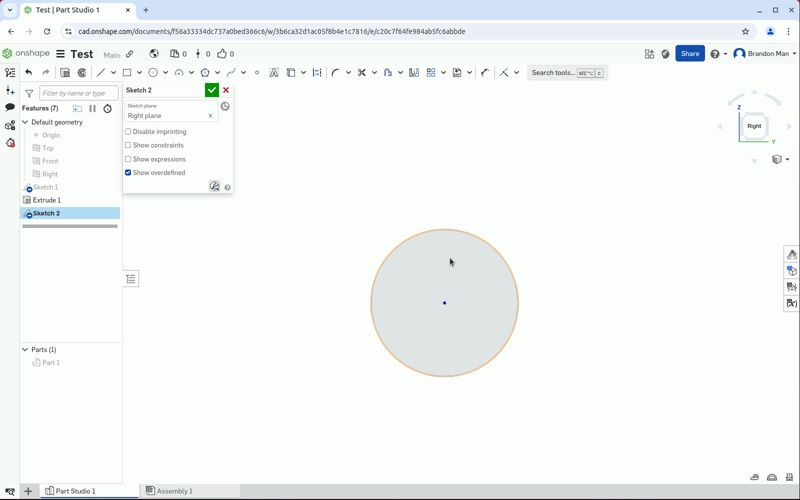
scroll(-6)
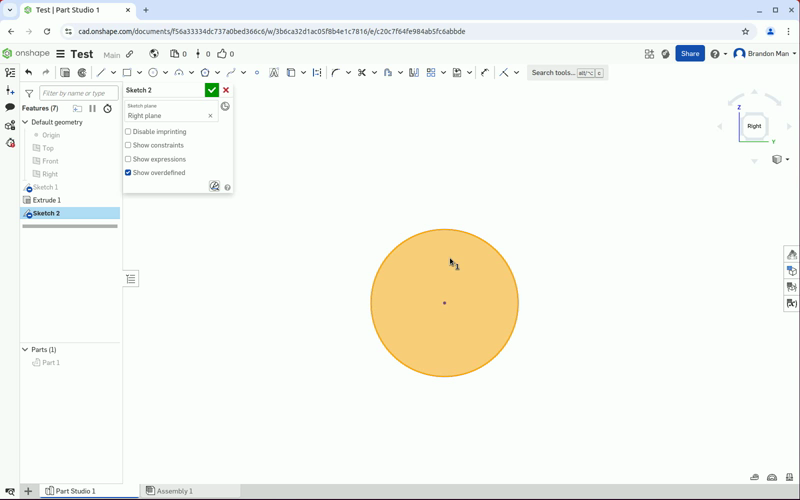
scroll(-6)
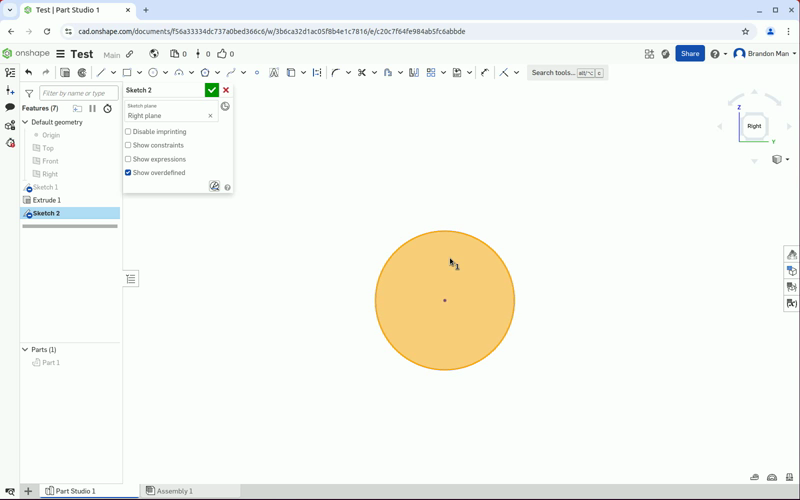
scroll(-6)
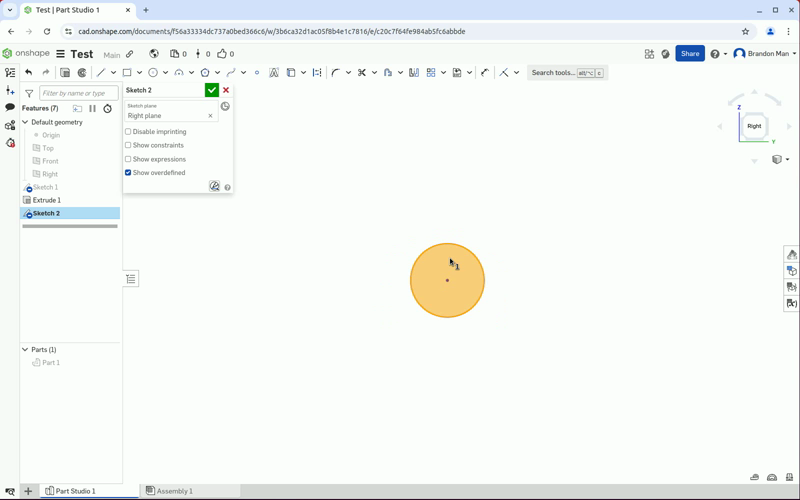
scroll(-6)
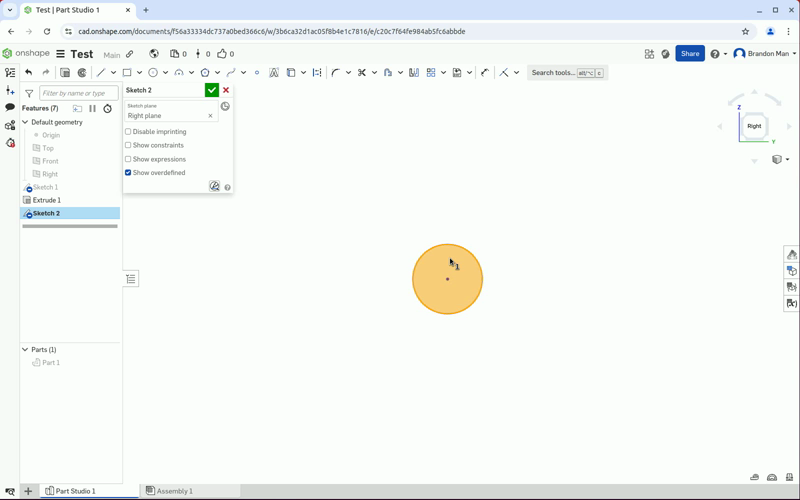
scroll(-6)
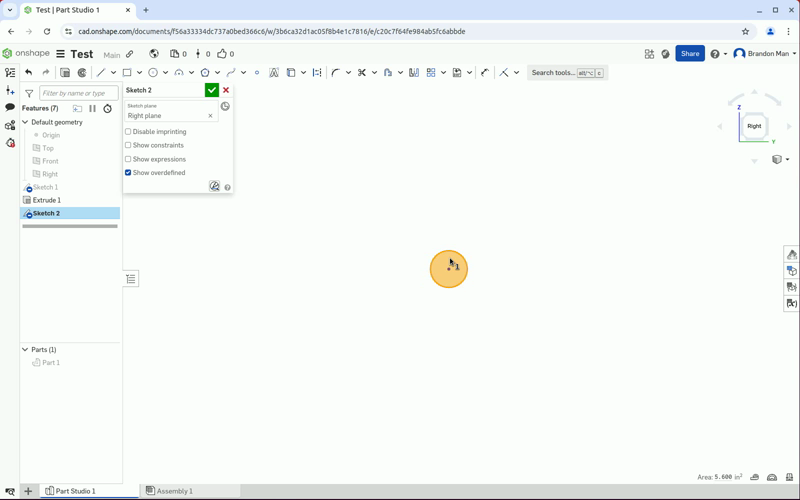
scroll(-6)
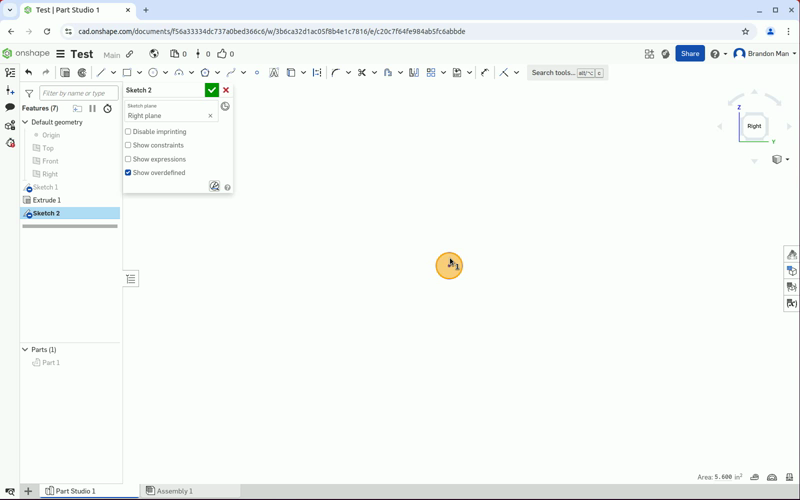
scroll(-6)
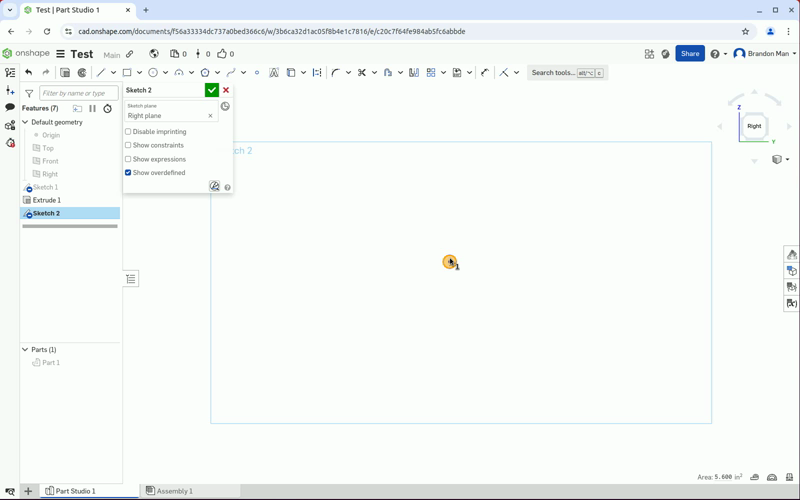
mouse_move(73, 352)
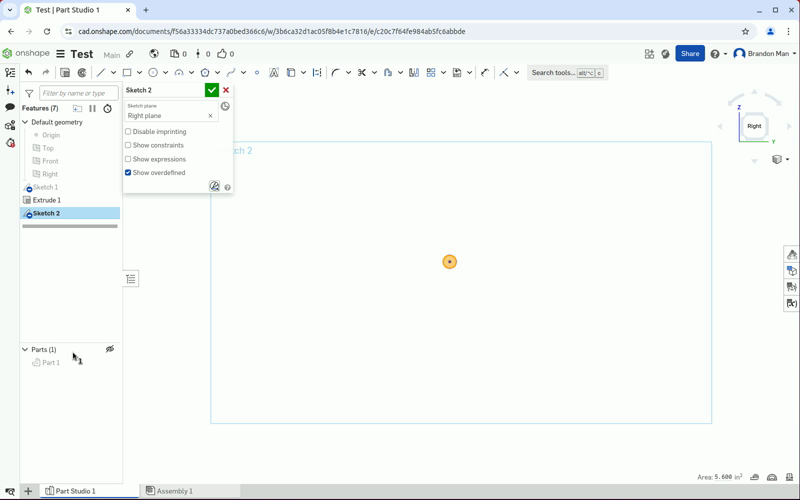
key(shift+y)
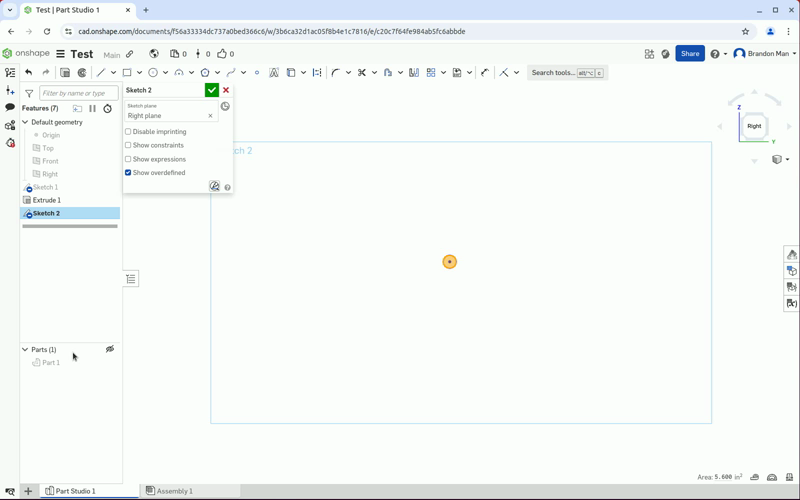
key(shift+e)
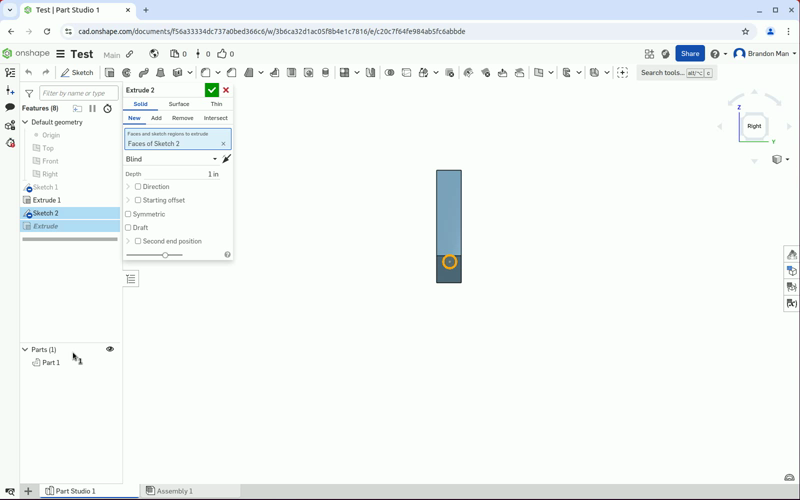
mouse_move(143, 106)
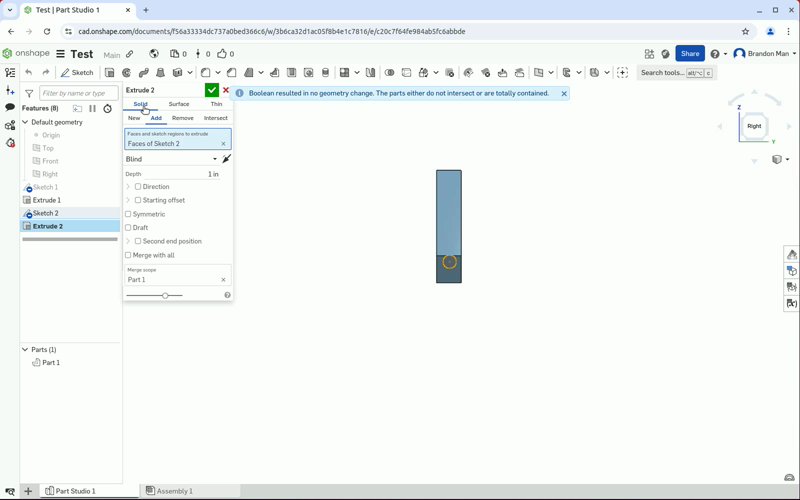
click(143, 106)
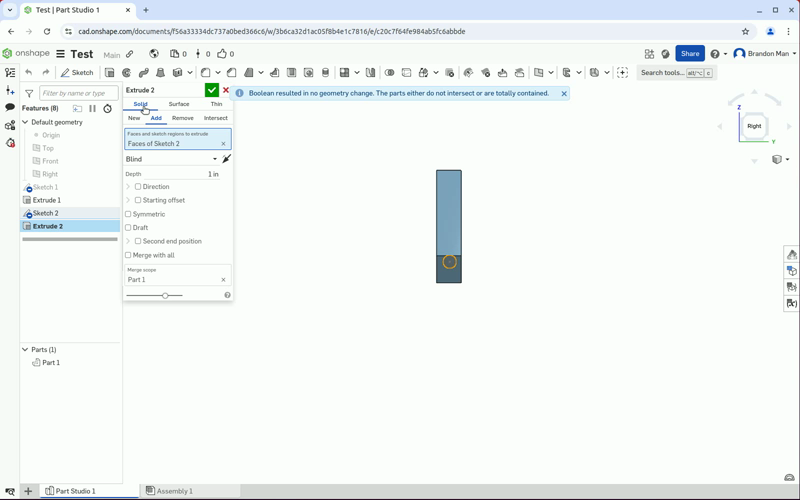
mouse_move(186, 120)
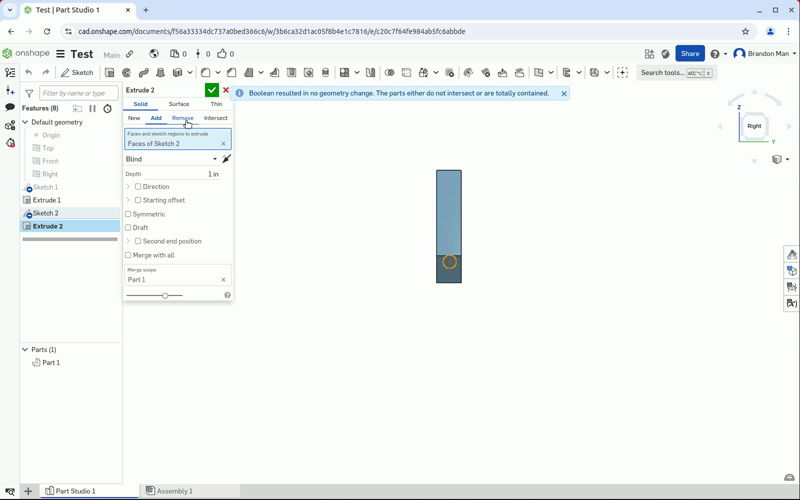
click(186, 120)
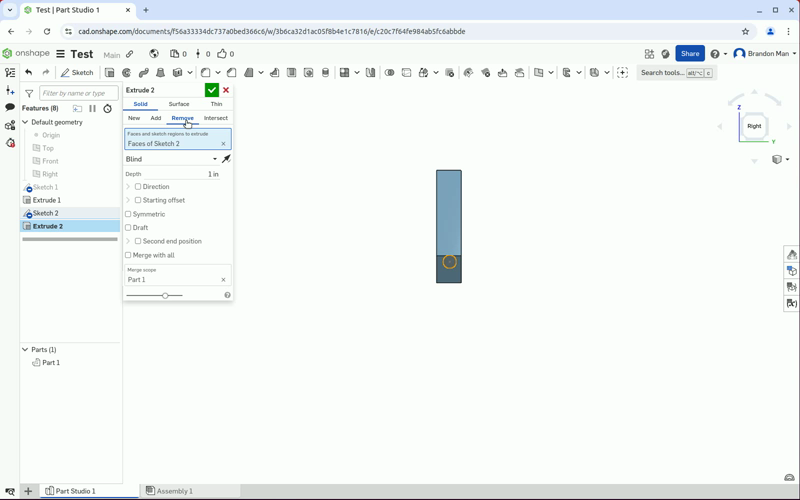
key(tab, 4)
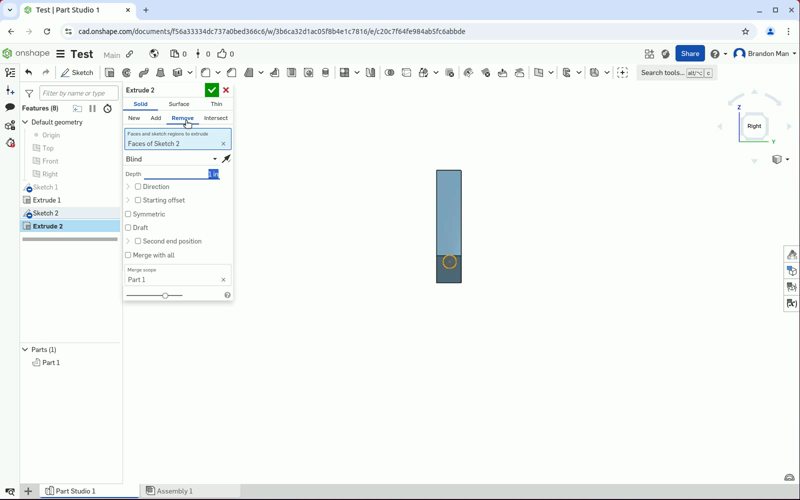
text(5.055)
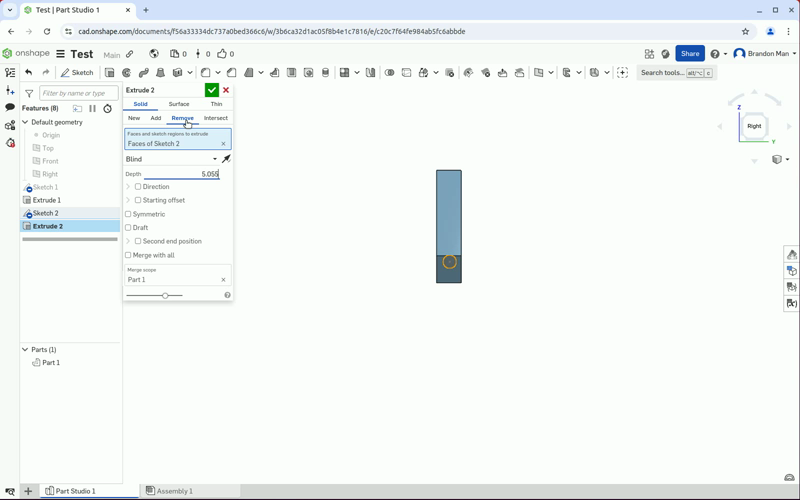
key(tab, 6)
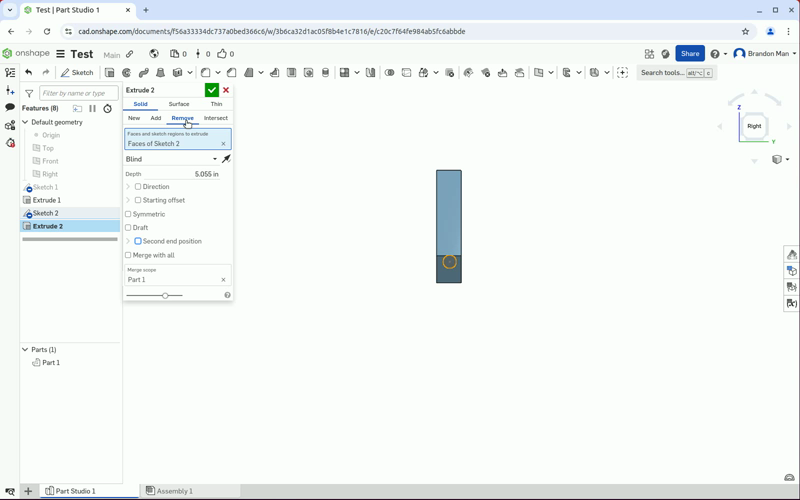
key(space)
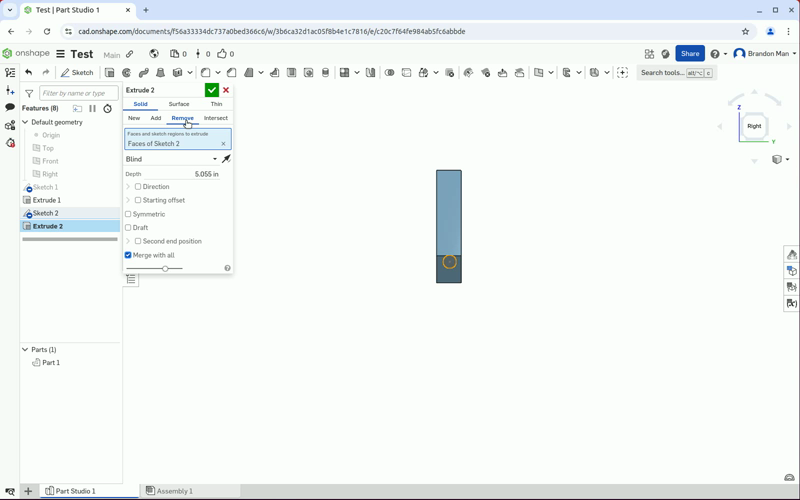
key(enter)
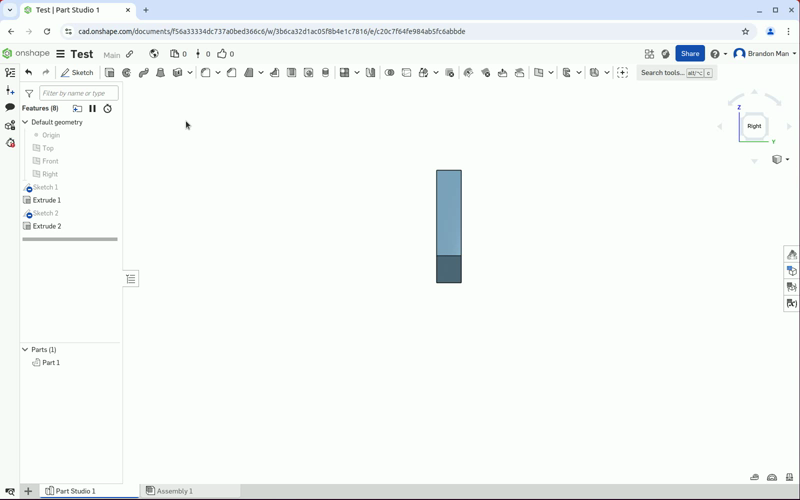
key(shift+h)
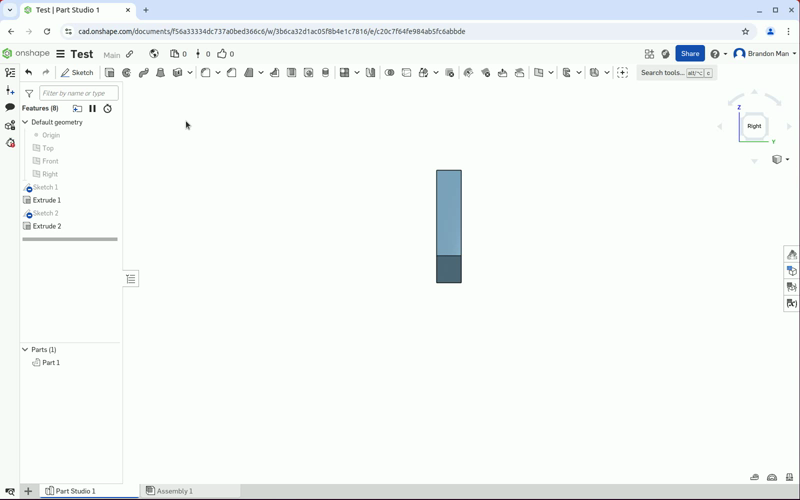
key(shift+h)
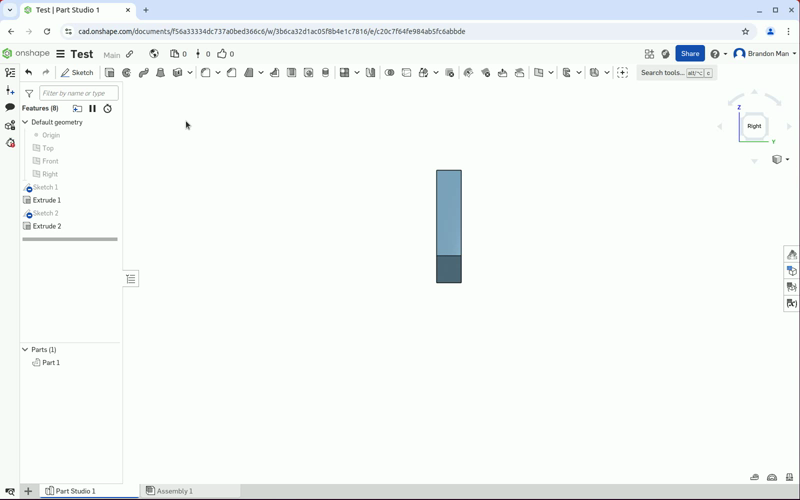
mouse_move(73, 189)
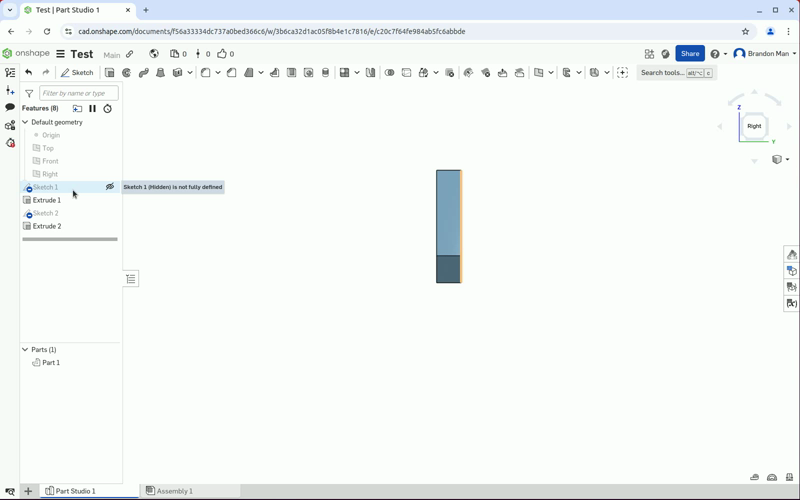
click(73, 189)
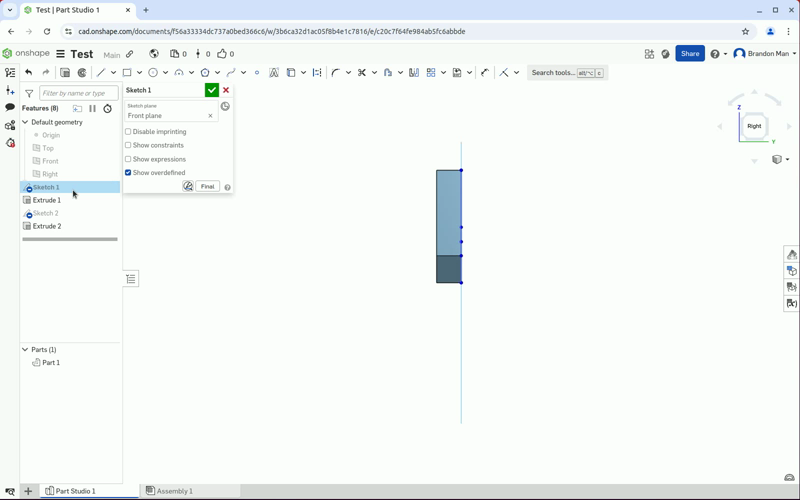
mouse_move(229, 92)
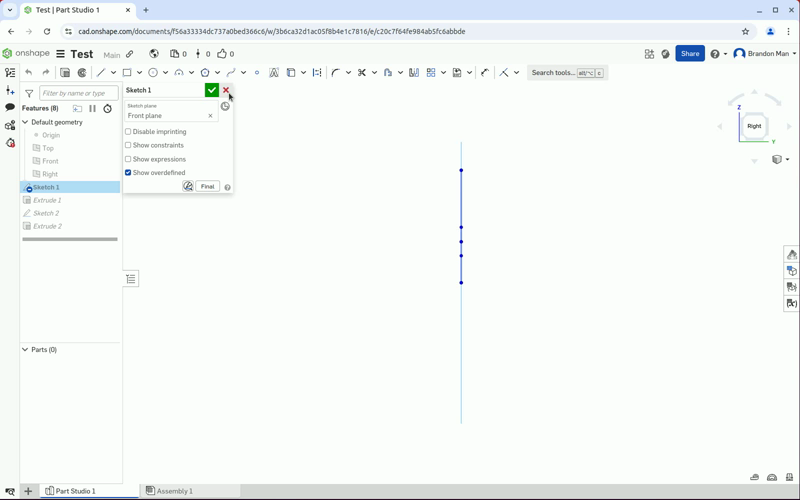
click(229, 92)
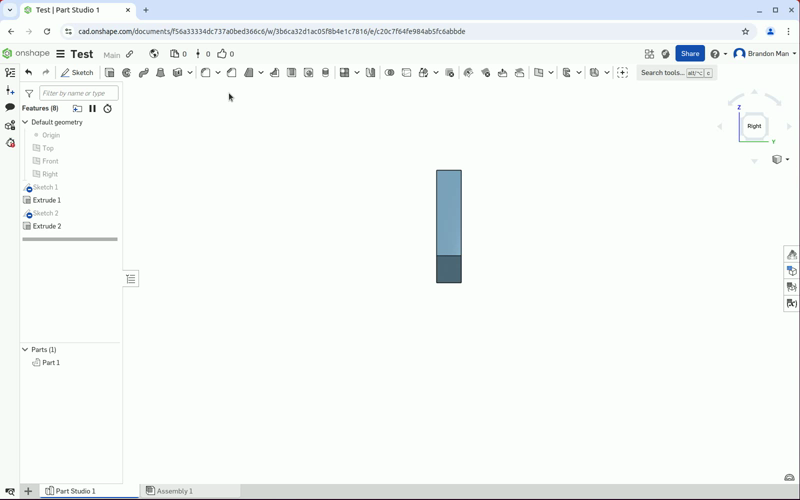
mouse_move(73, 352)
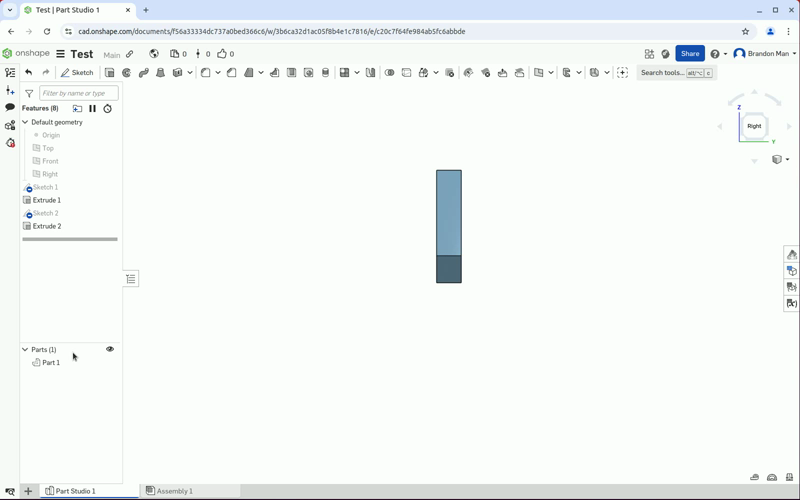
key(y)
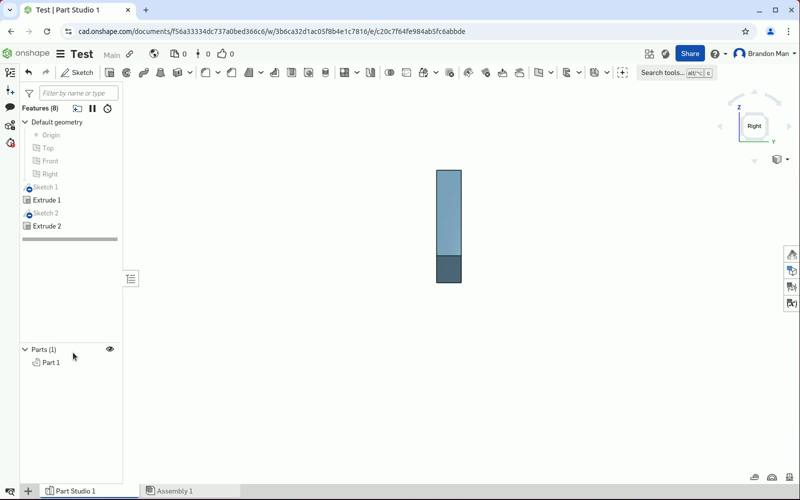
key(shift+p)
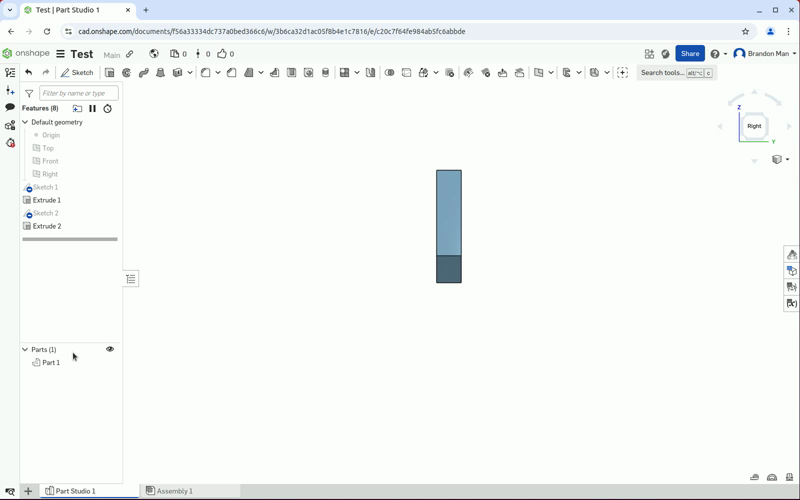
key(space)
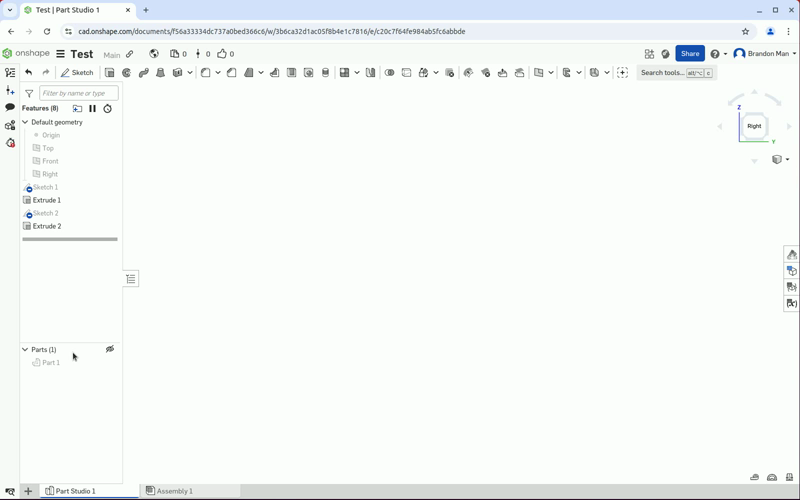
key_down(shift)
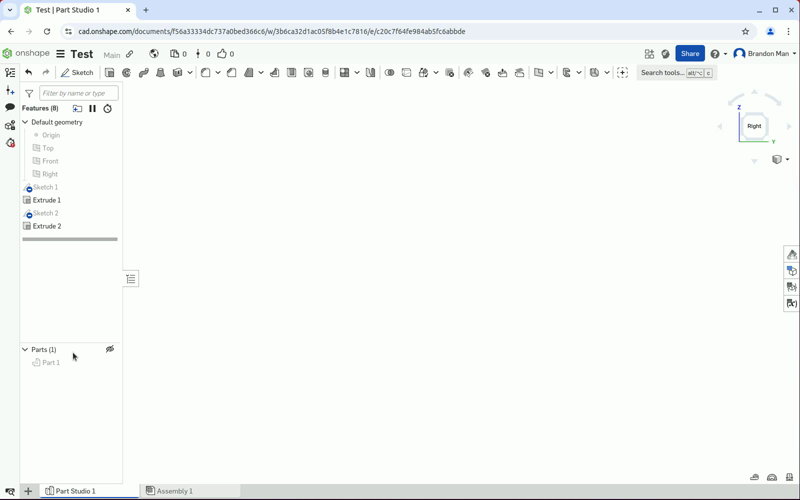
key(right)
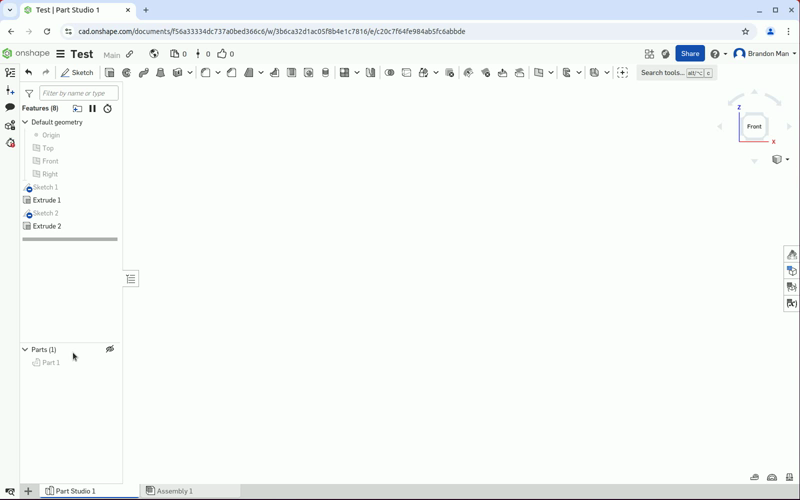
key_up(shift)
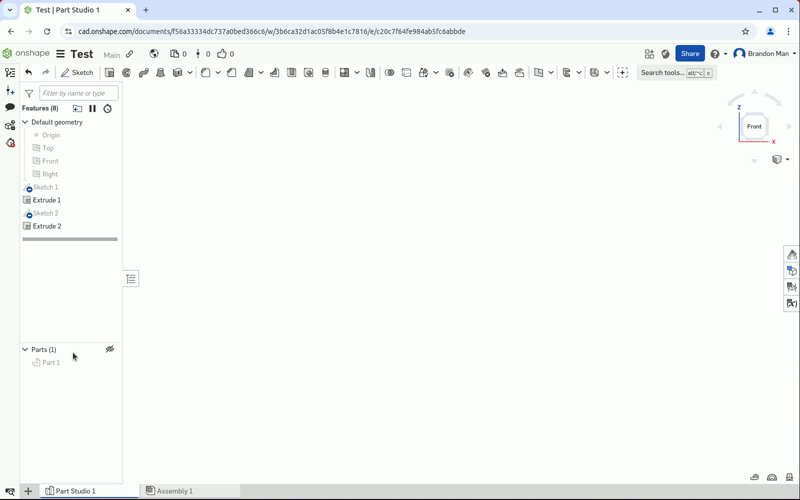
key(space)
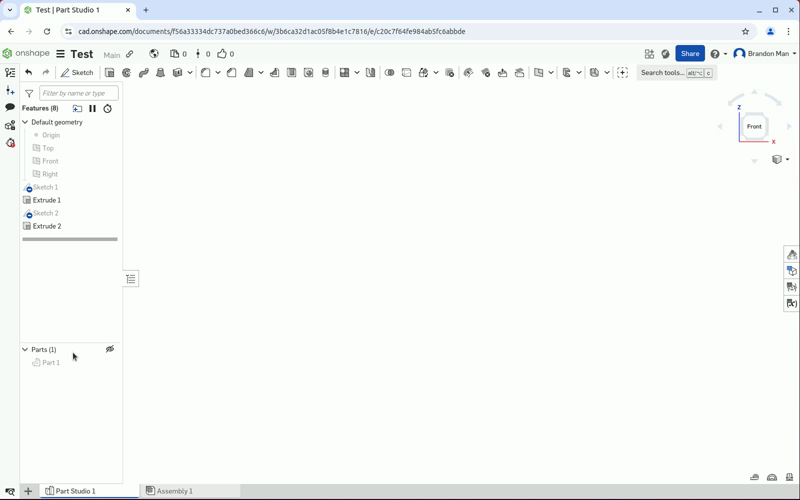
key_down(shift)
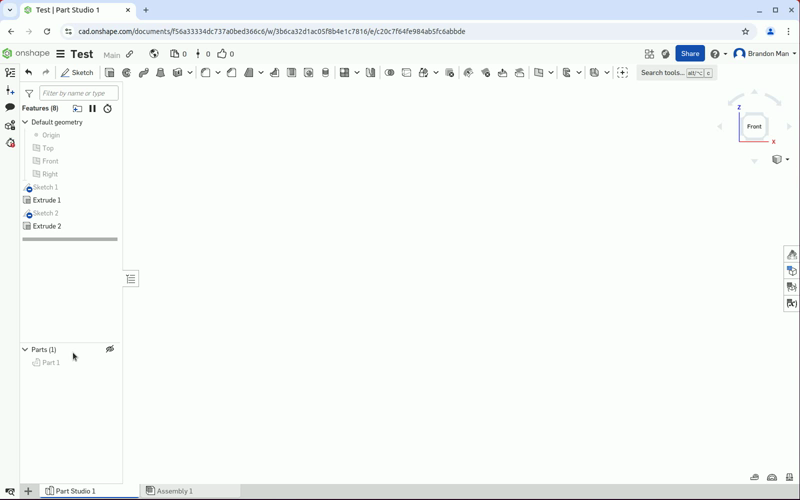
key(down)
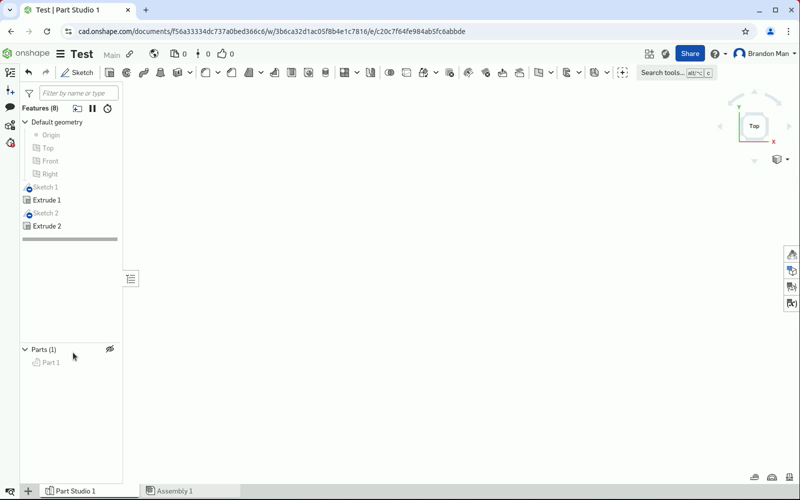
key_up(shift)
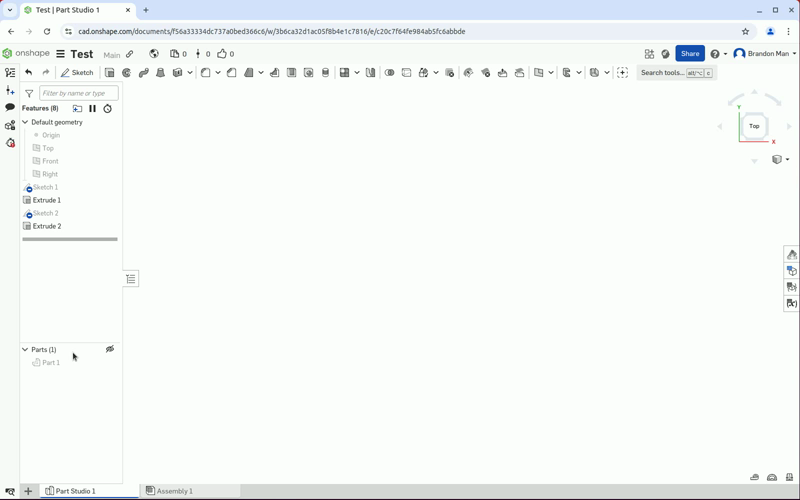
mouse_move(73, 352)
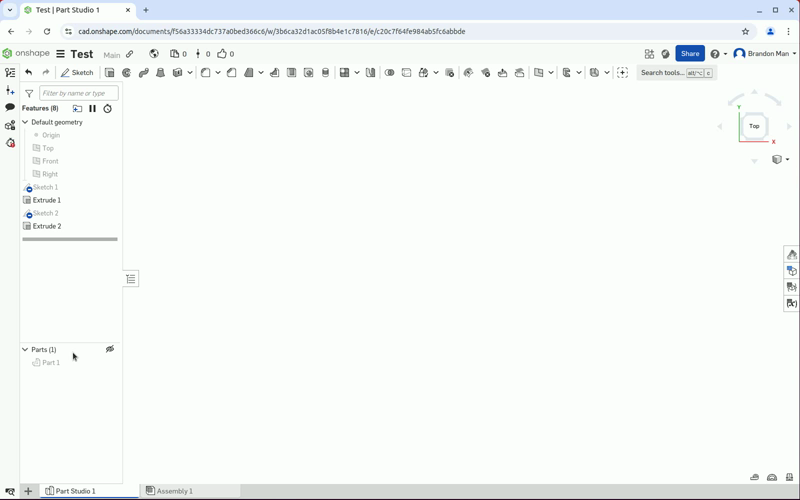
key(shift+y)
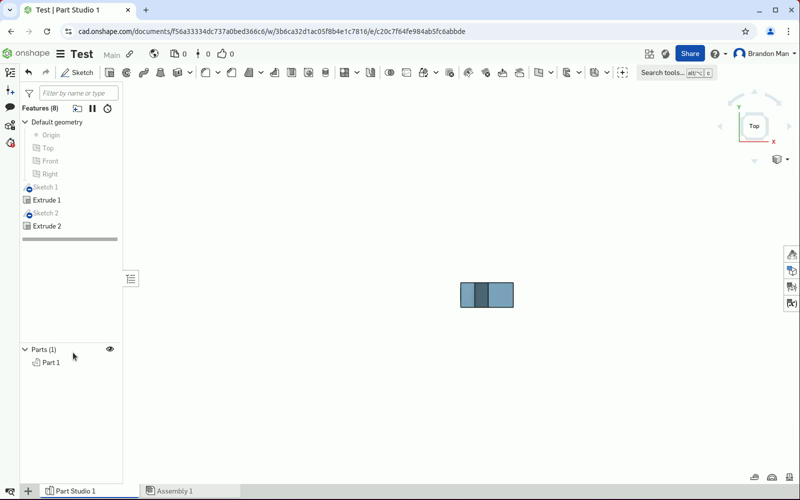
mouse_move(541, 75)
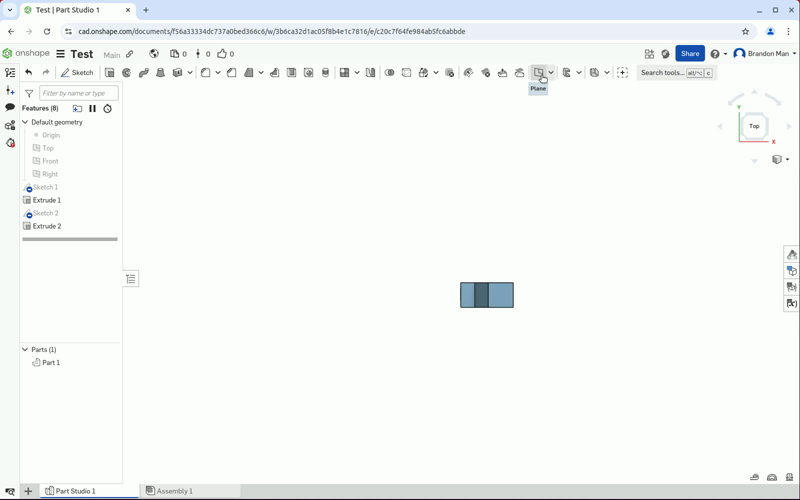
click(541, 75)
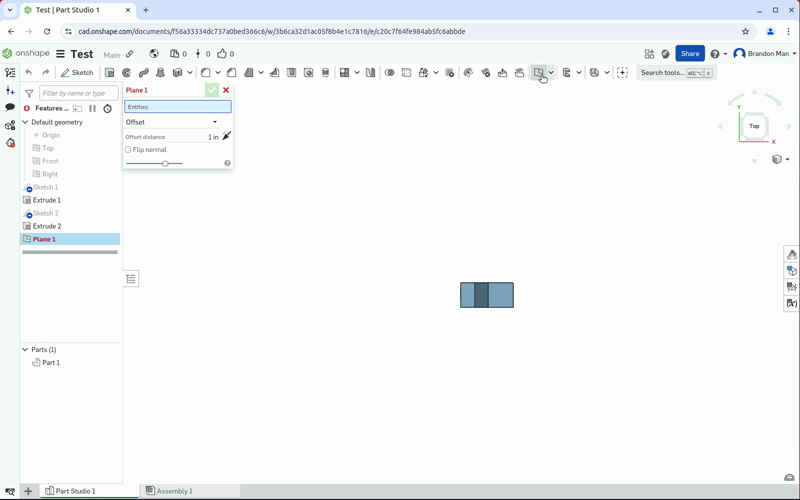
mouse_move(73, 150)
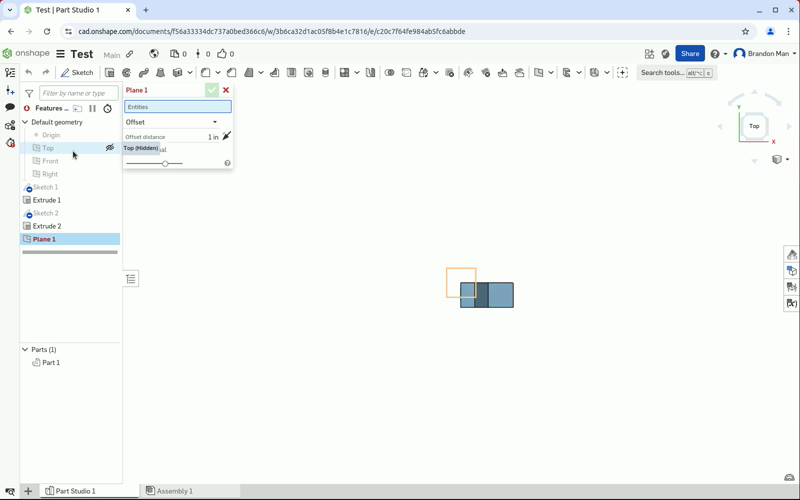
click(73, 150)
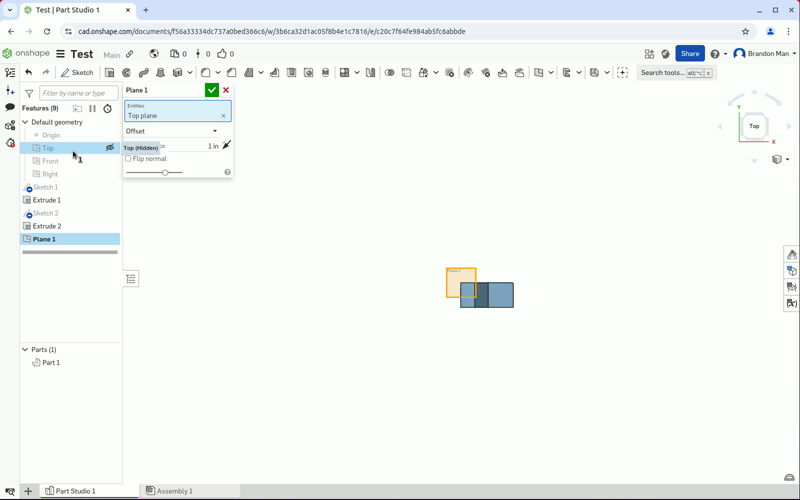
key(tab, 2)
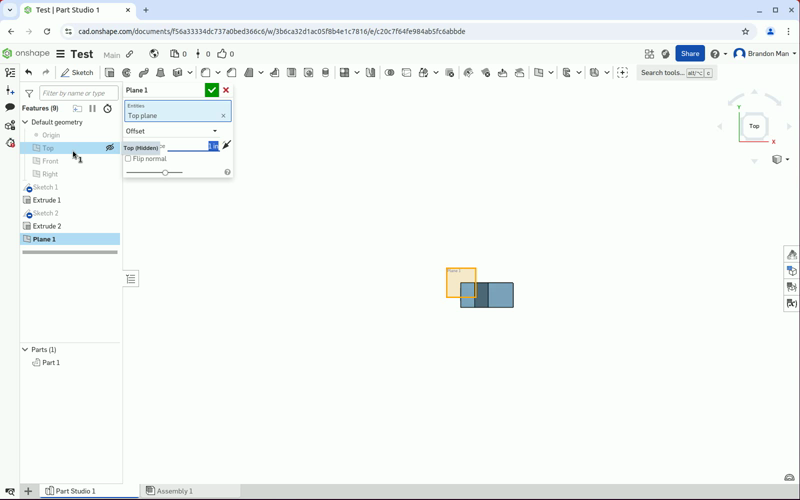
text(23.108)
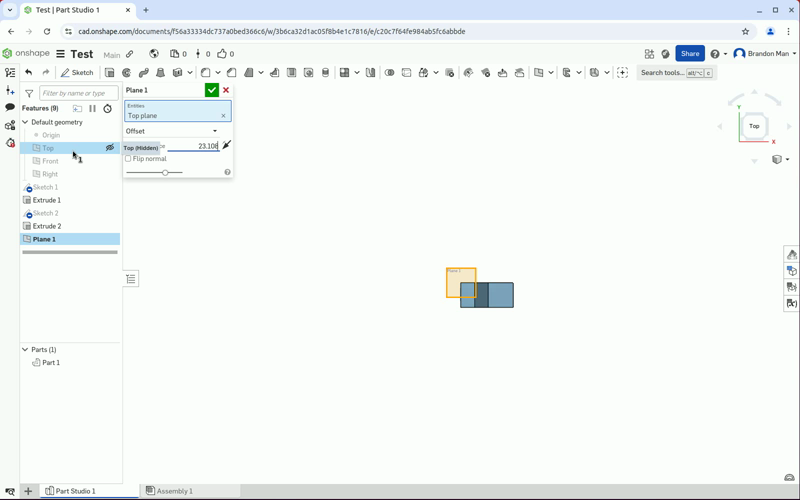
key(enter, 2)
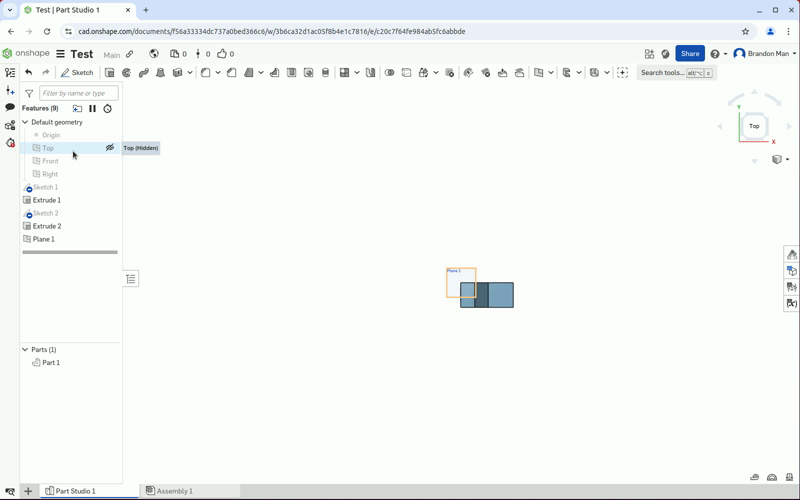
key(shift+s)
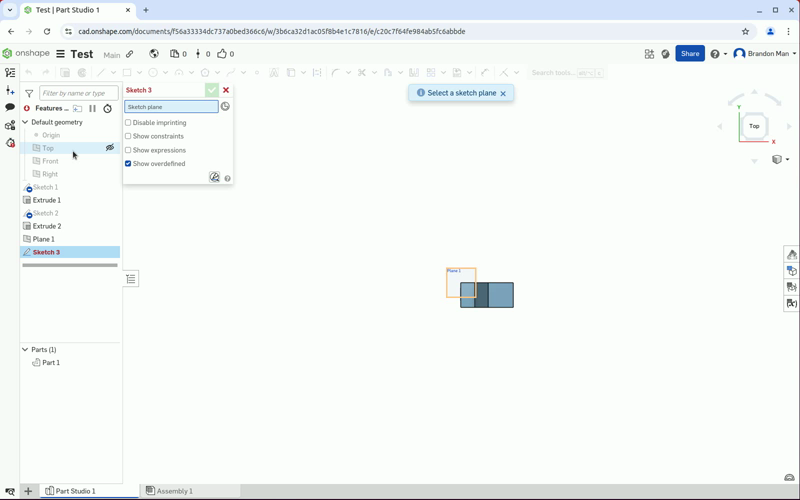
mouse_move(73, 241)
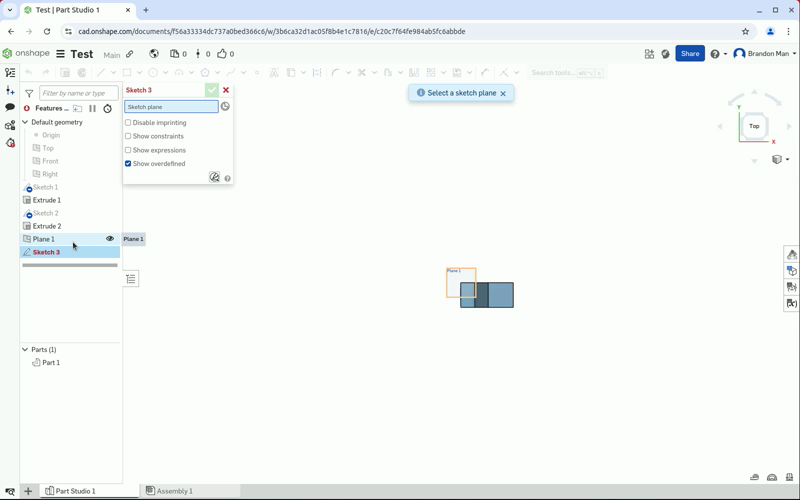
click(73, 241)
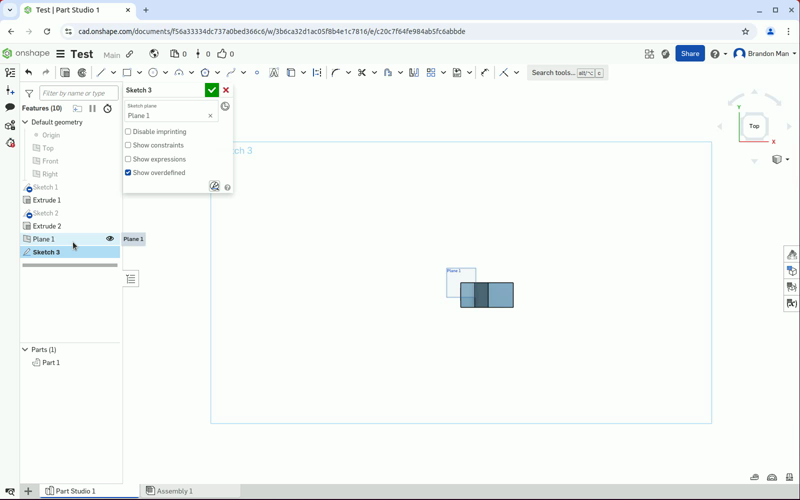
mouse_move(73, 352)
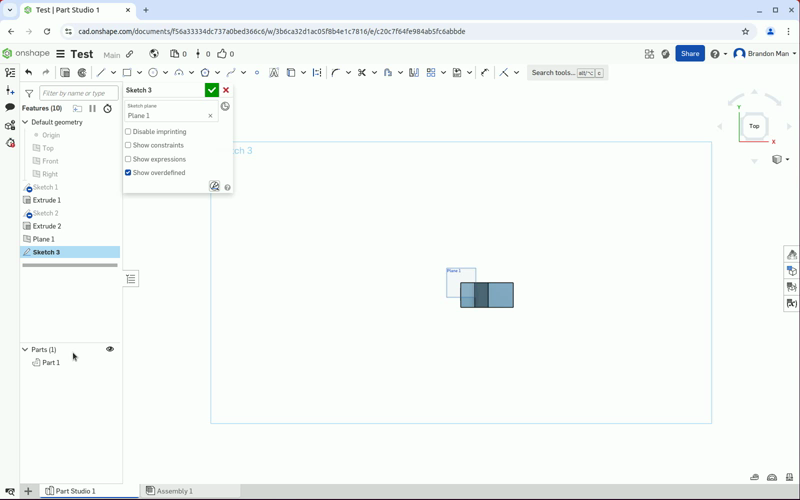
key(y)
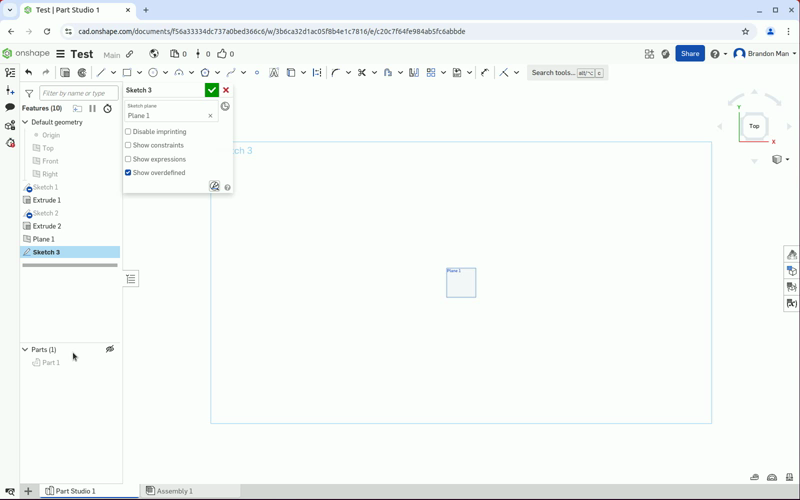
key(c)
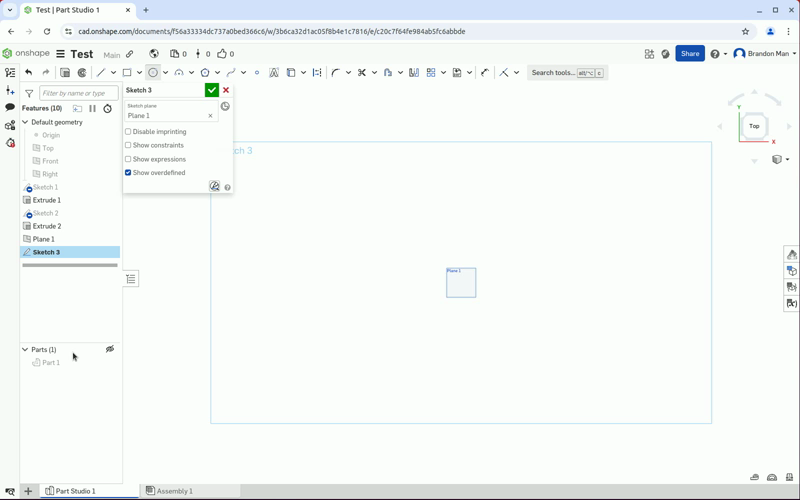
key_down(shift)
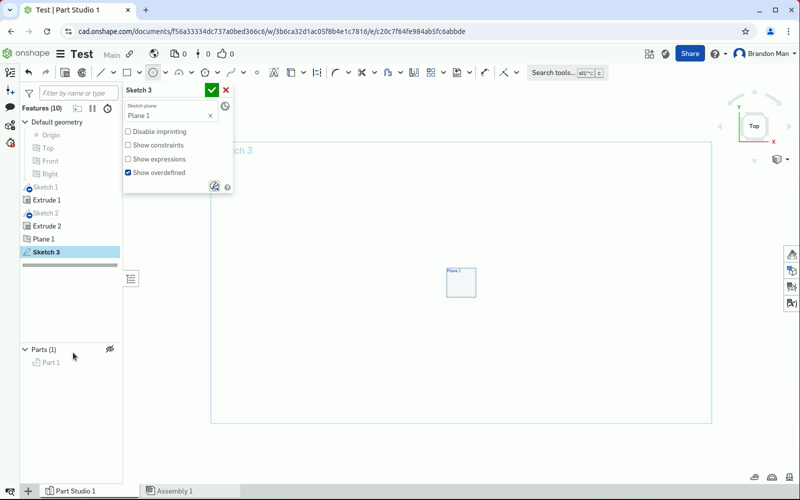
mouse_move(501, 294)
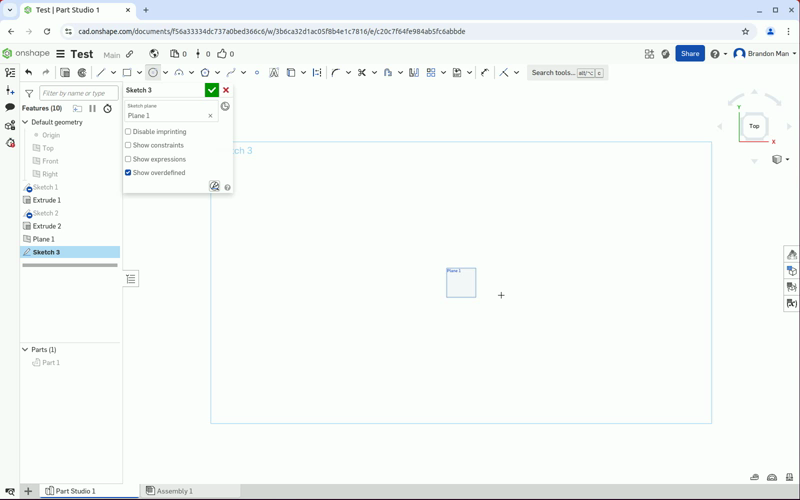
click(501, 294)
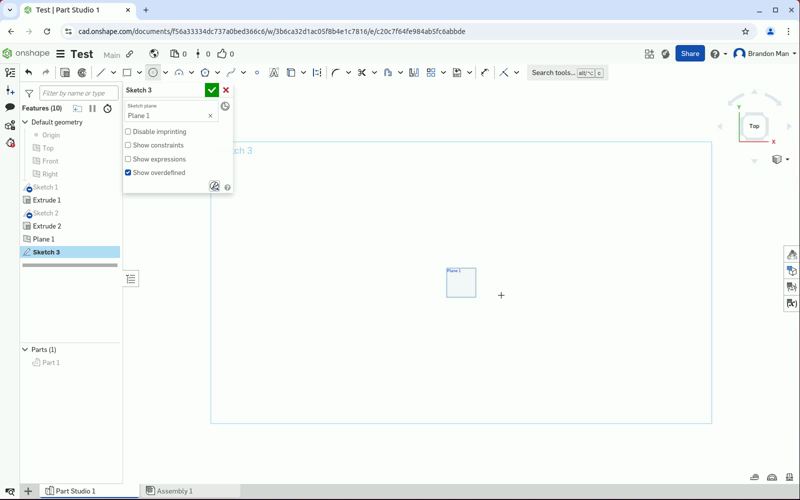
key_up(shift)
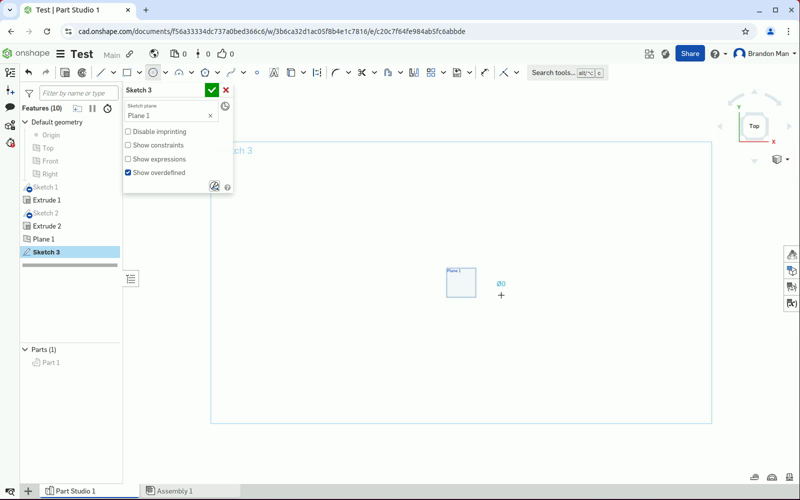
mouse_move(507, 294)
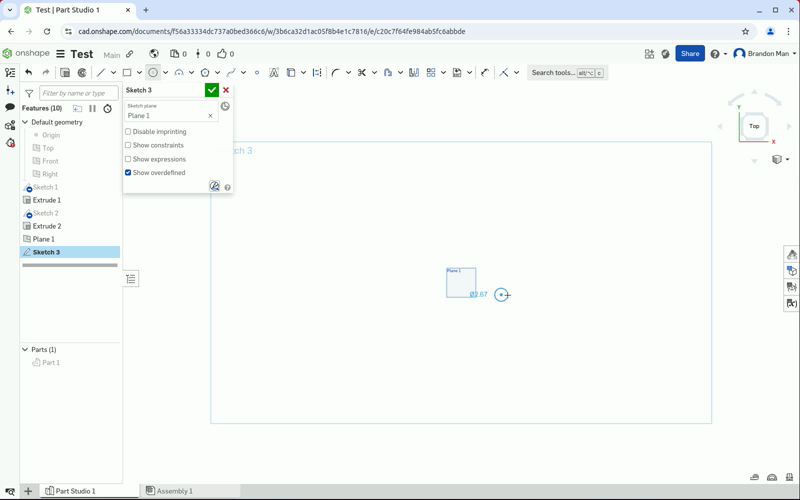
click(507, 294)
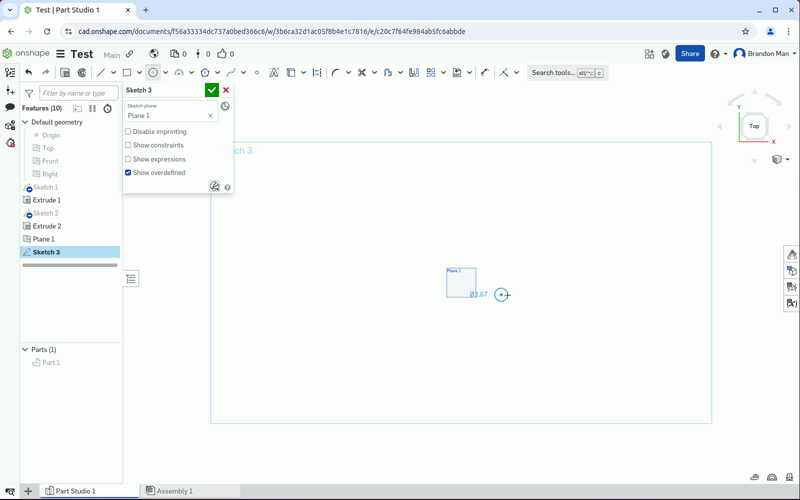
key(esc)
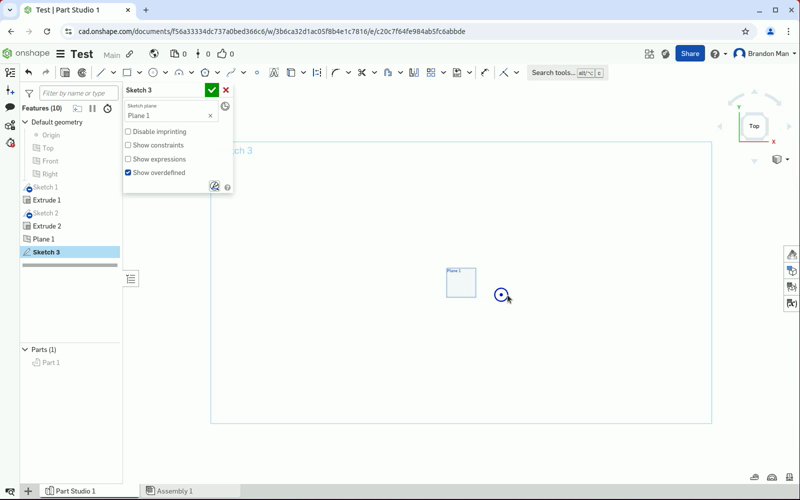
mouse_move(502, 295)
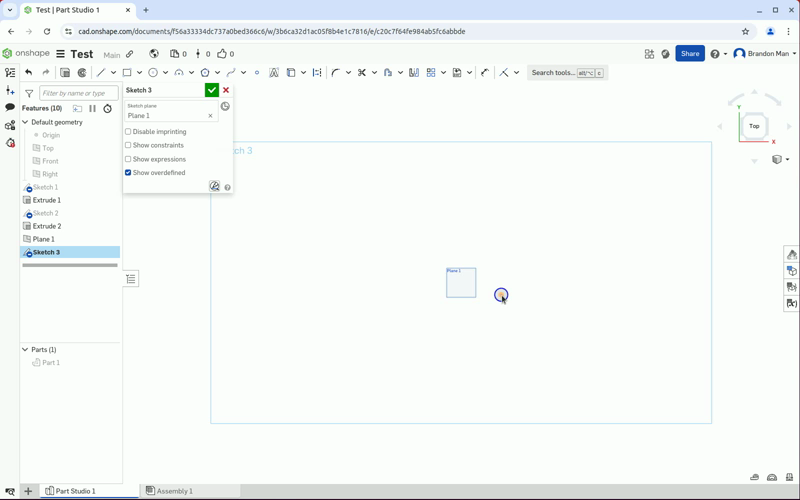
scroll(6)
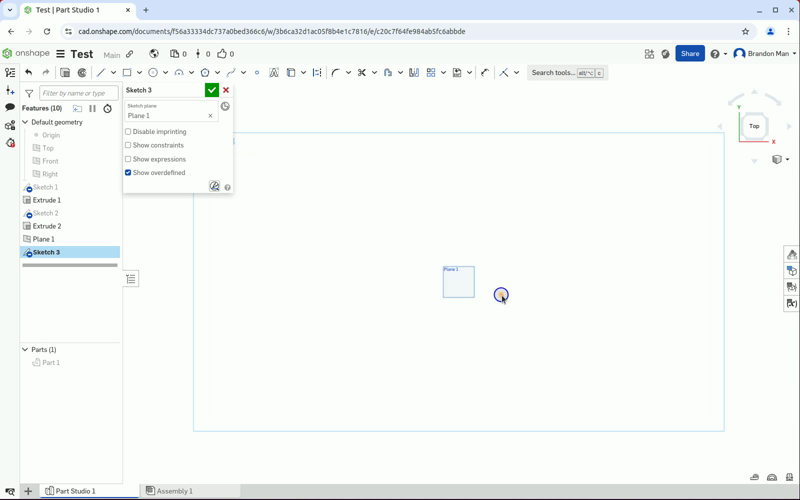
scroll(6)
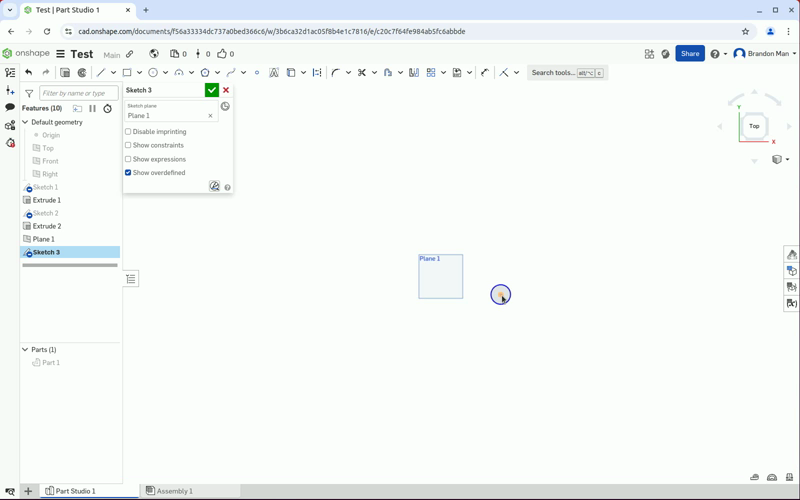
scroll(6)
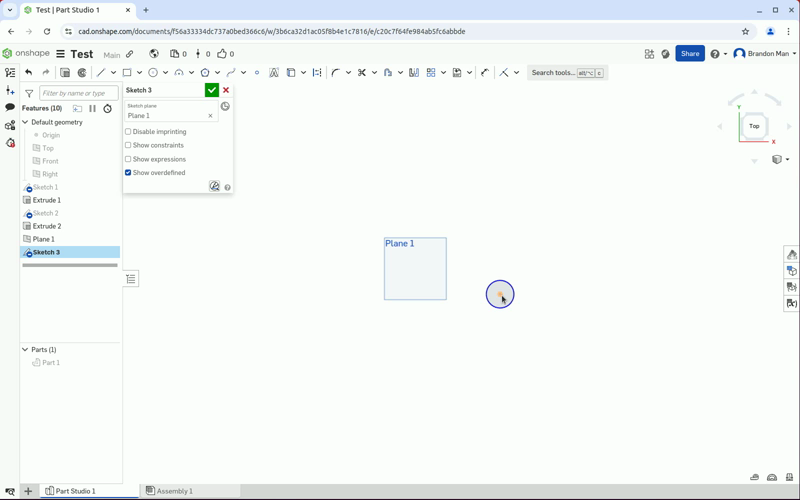
scroll(6)
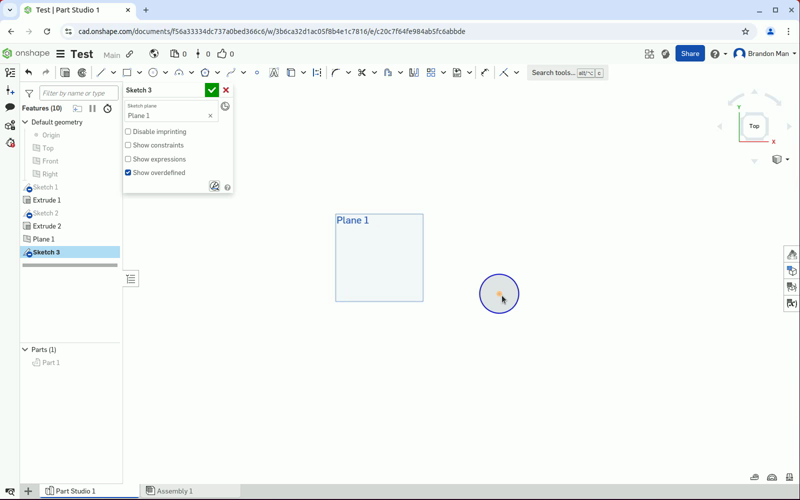
scroll(6)
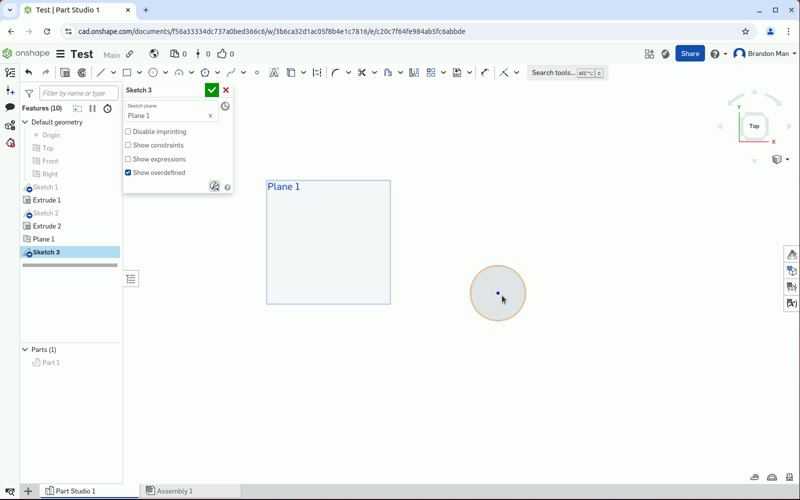
scroll(6)
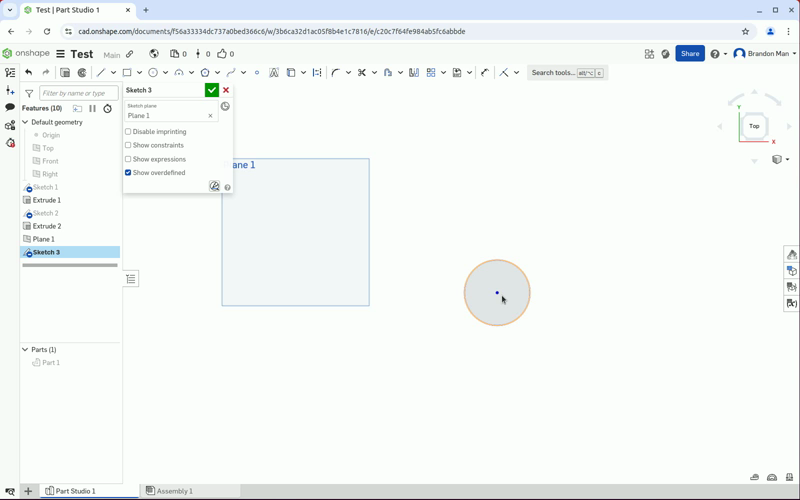
scroll(6)
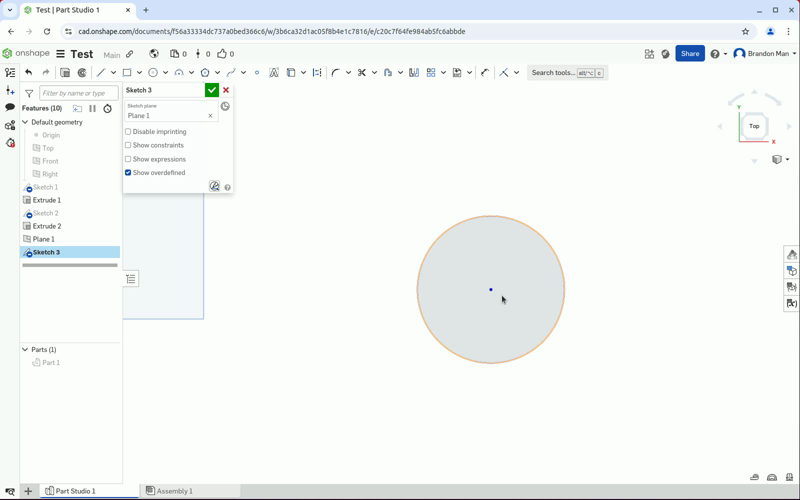
click(502, 295)
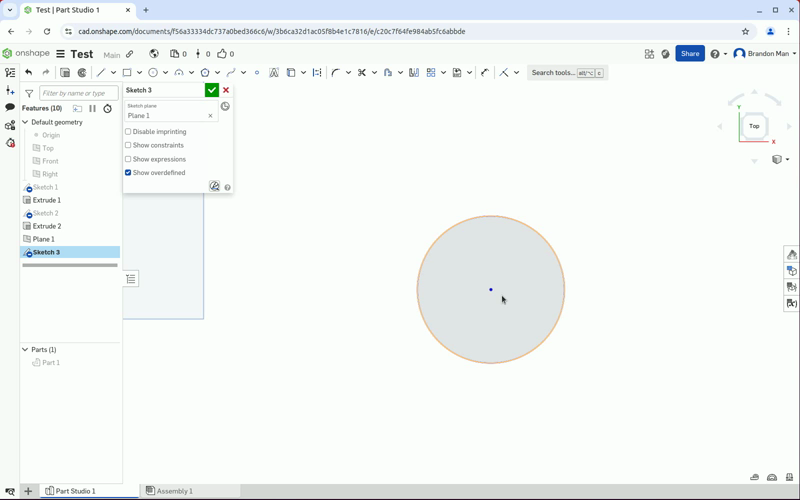
scroll(-6)
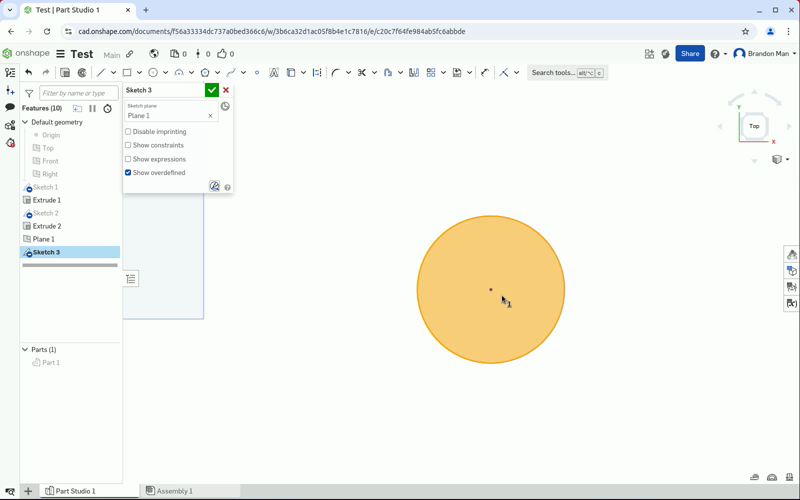
scroll(-6)
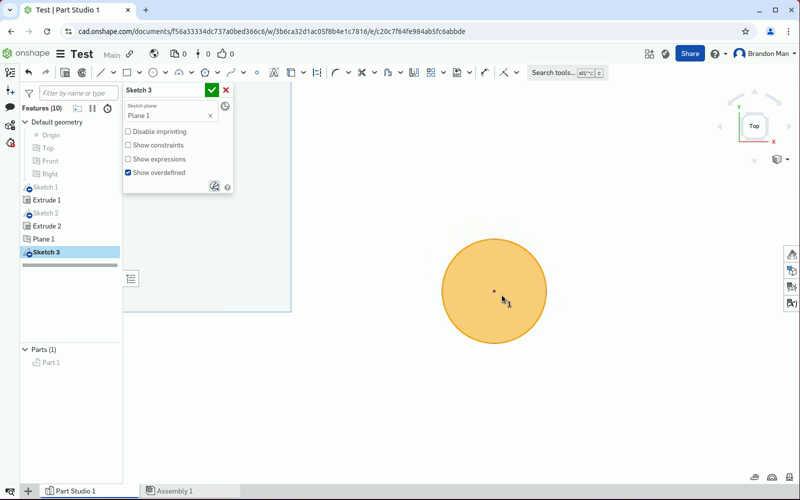
scroll(-6)
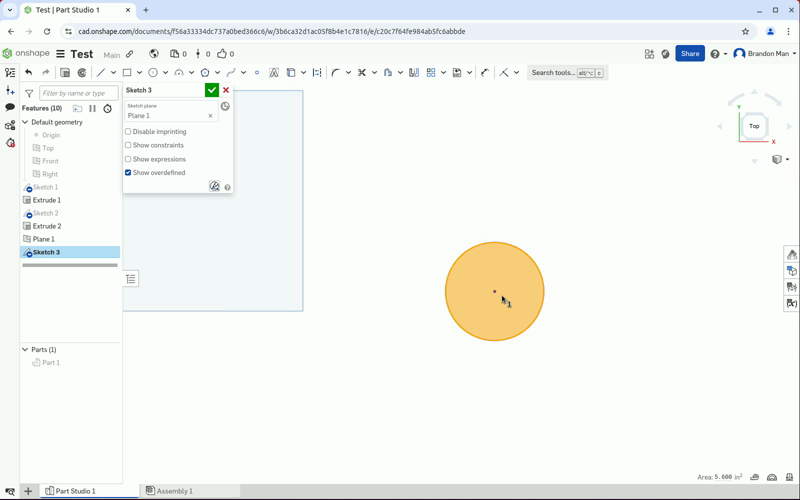
scroll(-6)
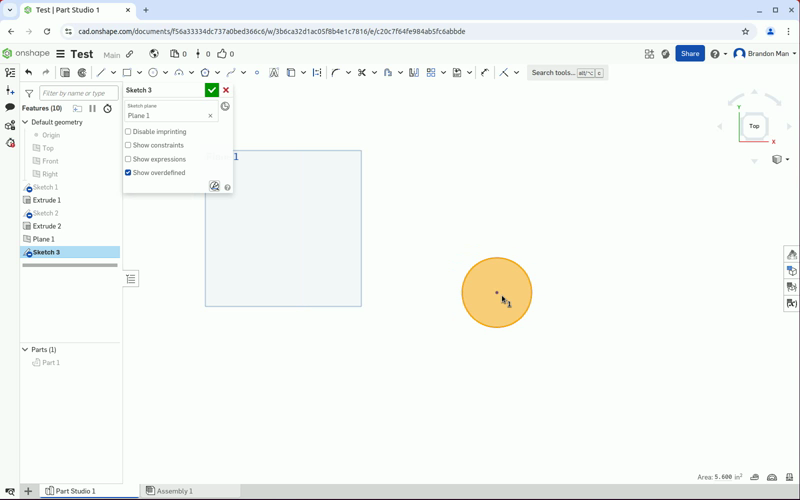
scroll(-6)
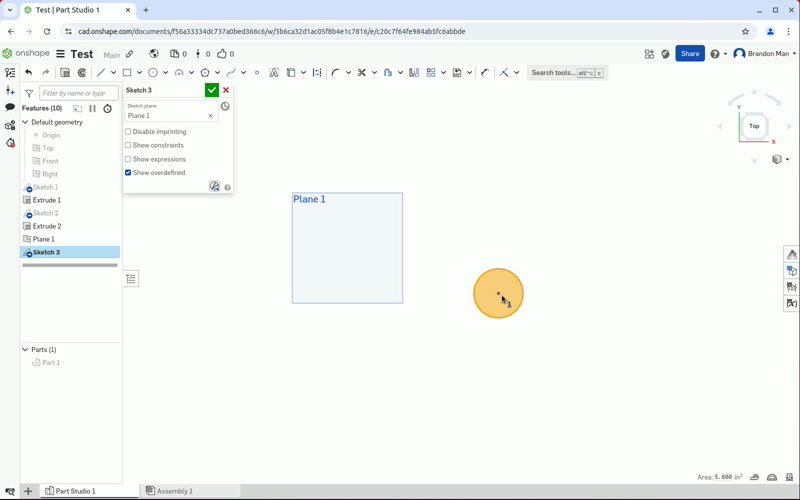
scroll(-6)
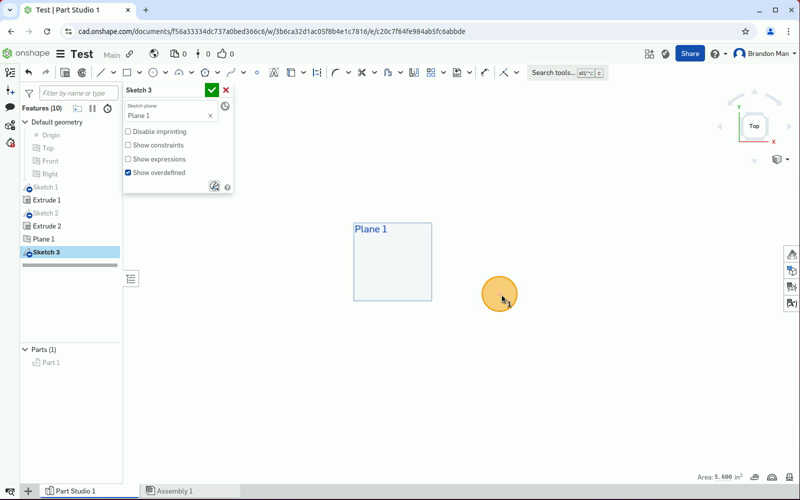
scroll(-6)
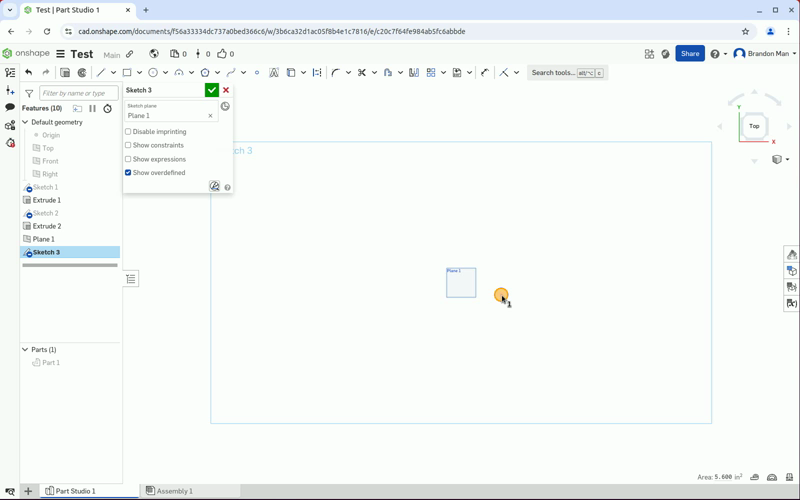
mouse_move(73, 352)
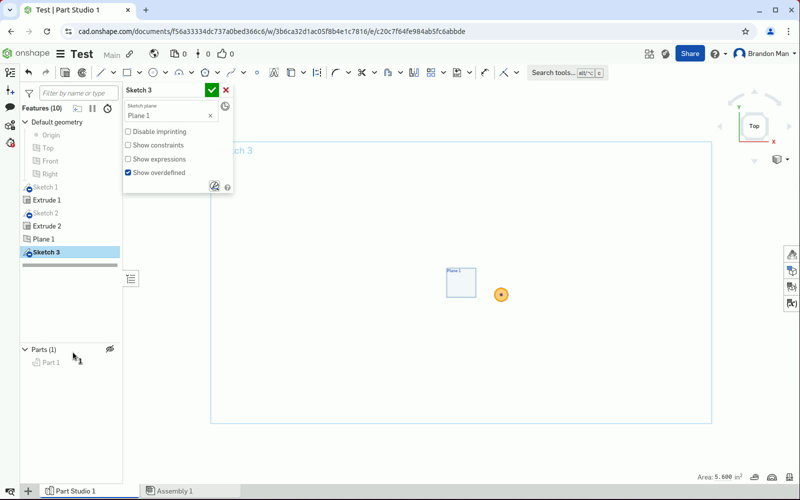
key(shift+y)
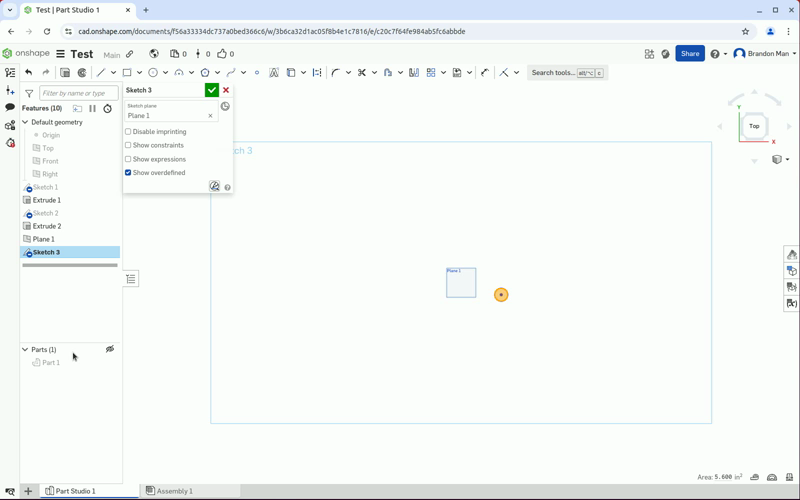
key(shift+e)
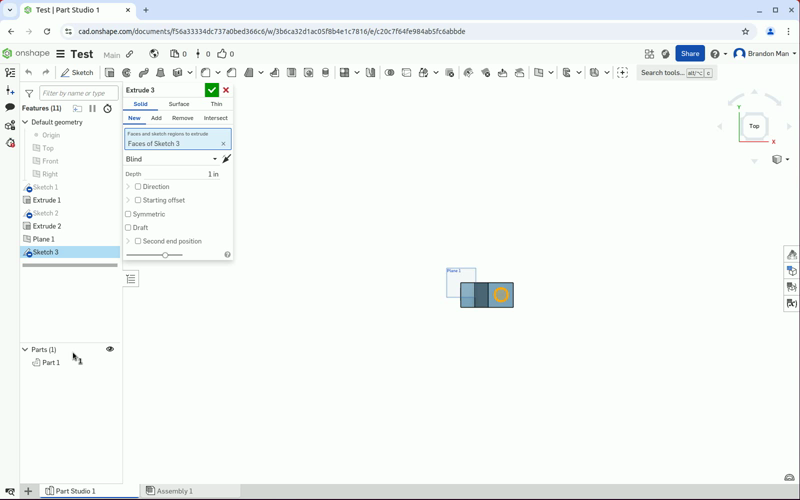
mouse_move(143, 106)
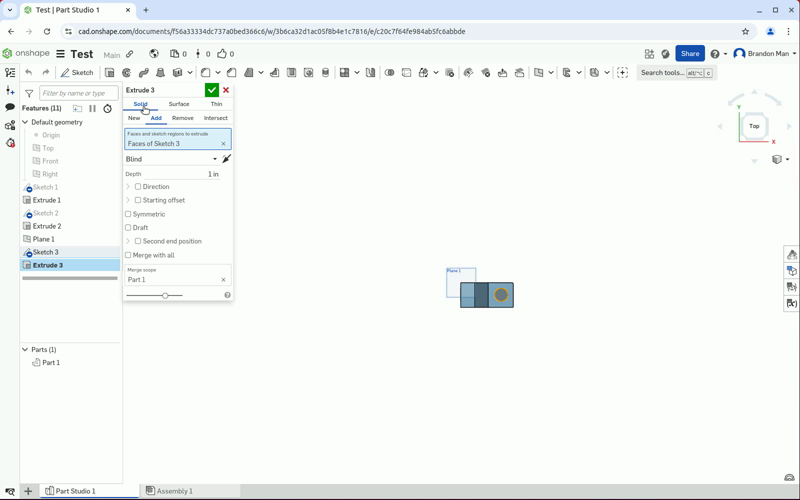
click(143, 106)
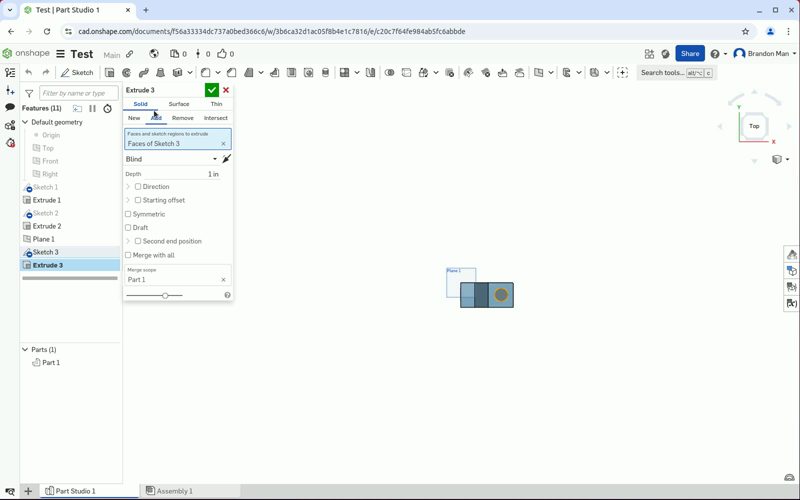
mouse_move(186, 120)
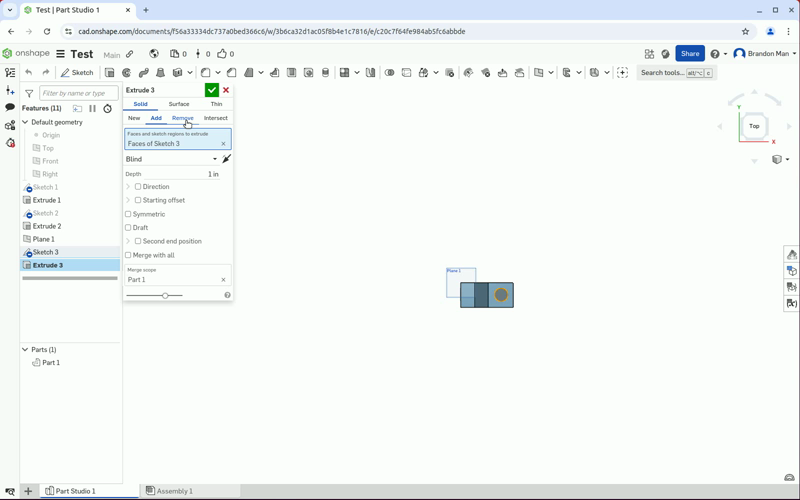
click(186, 120)
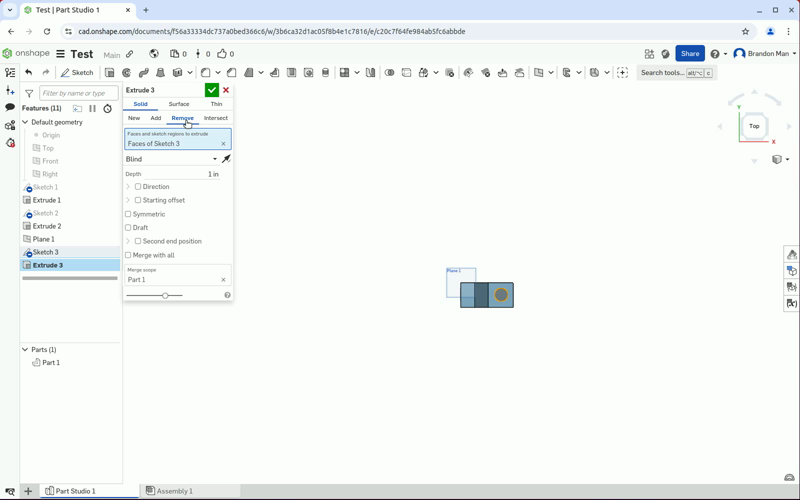
key(tab, 4)
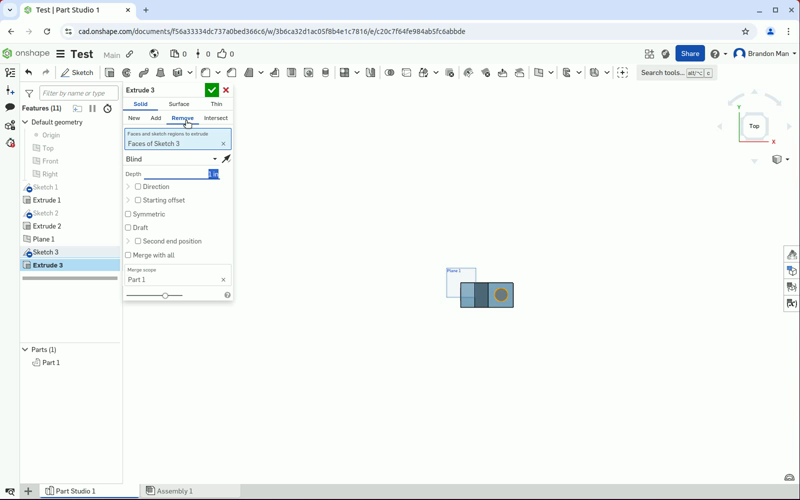
text(12.758)
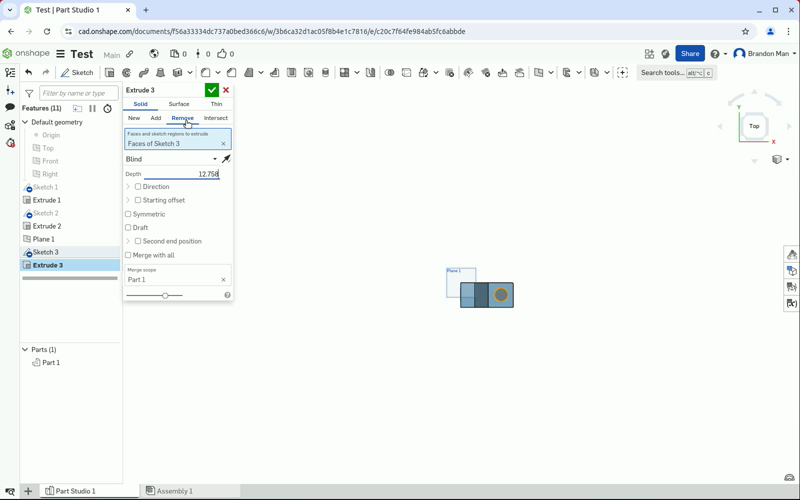
key(tab, 6)
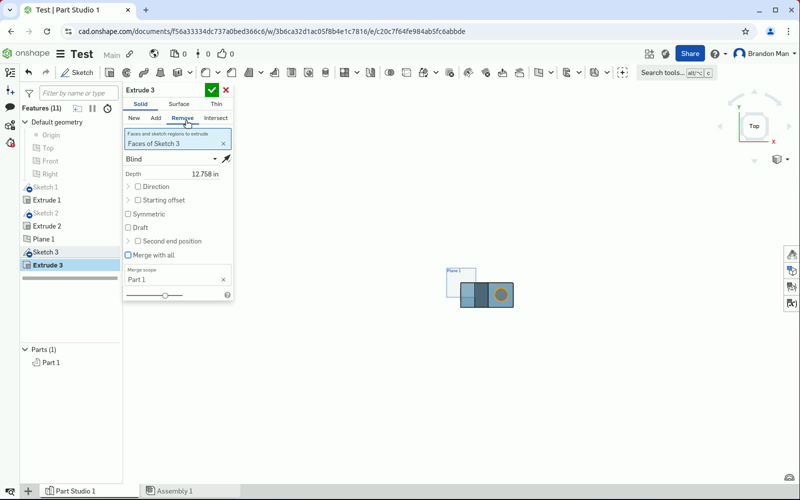
key(space)
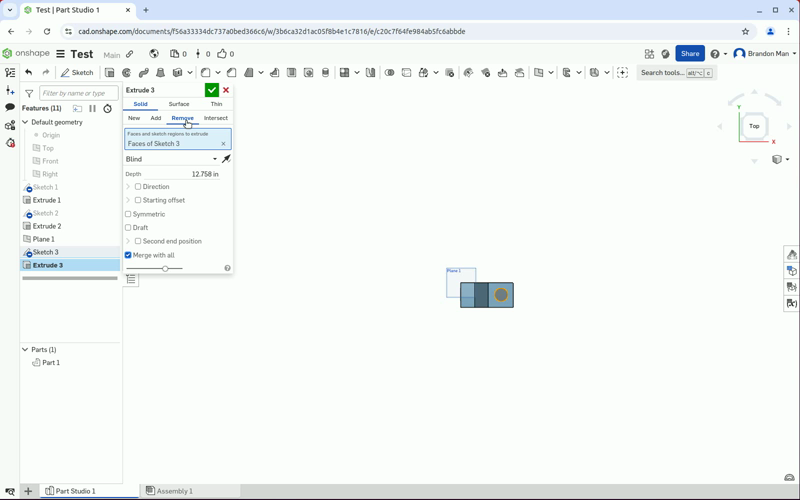
key(enter)
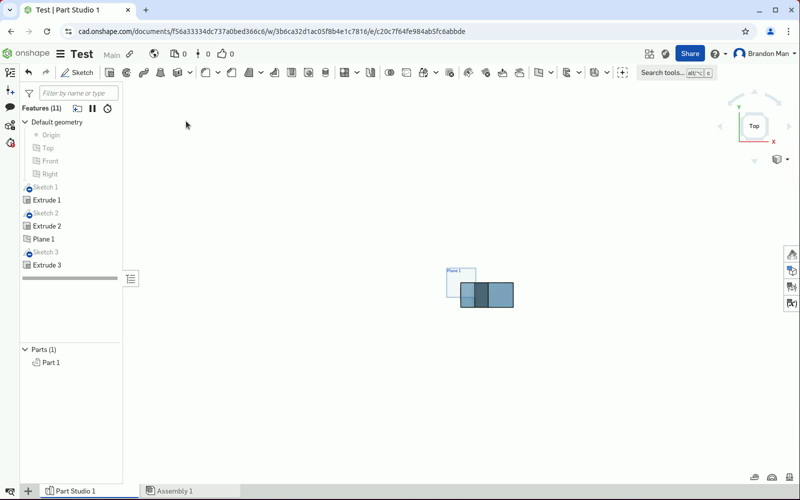
key(shift+h)
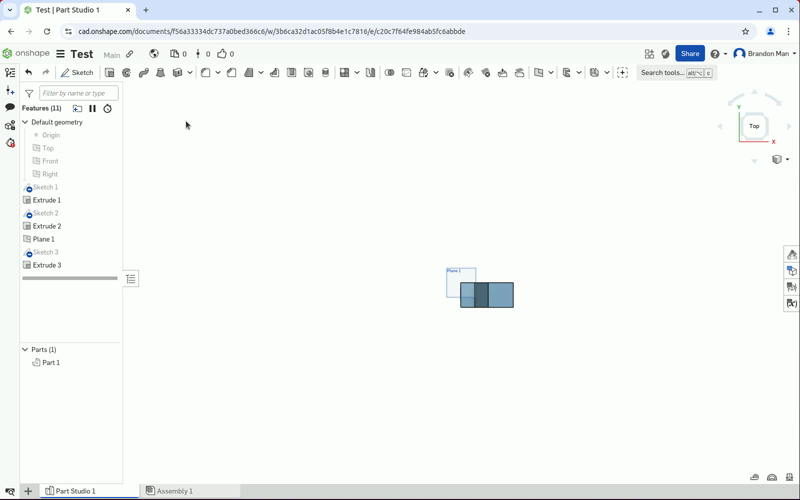
key(shift+h)
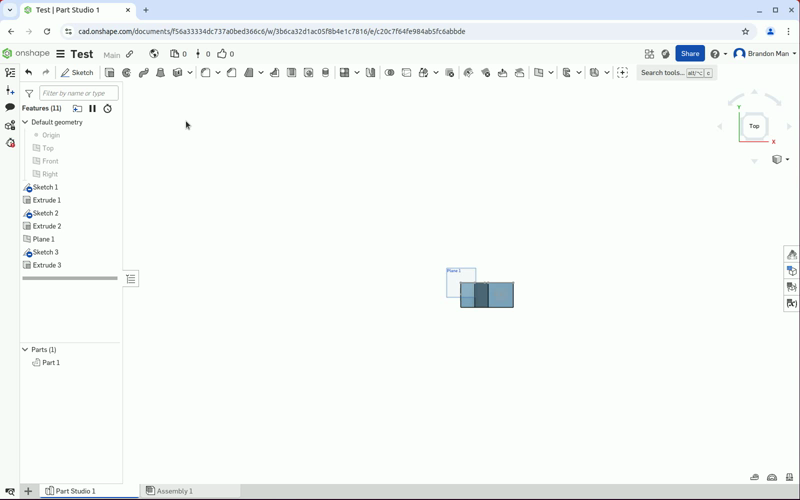
key(shift+7)
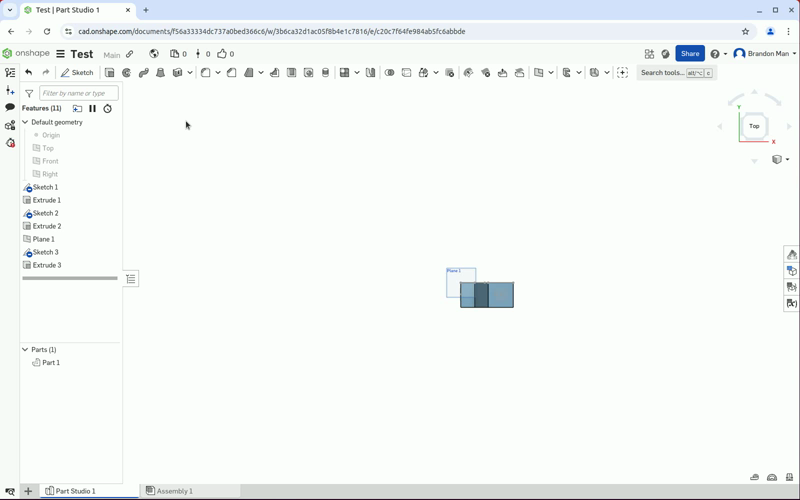
key(up, 3)
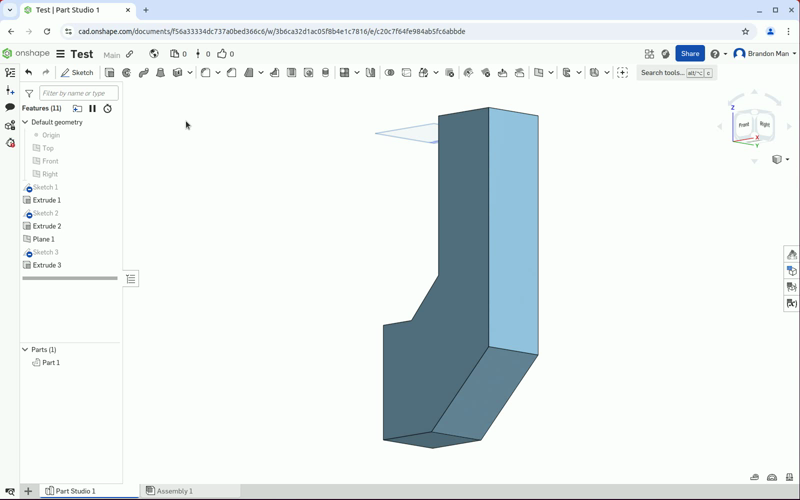
key(left, 3)
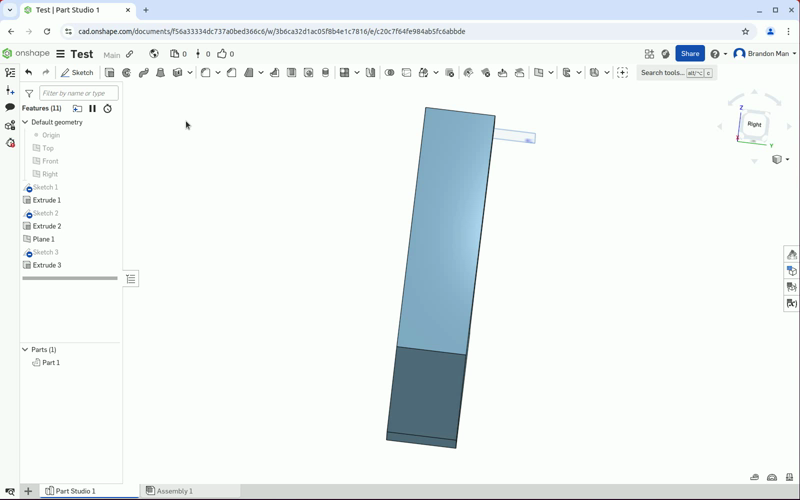
key(right, 3)
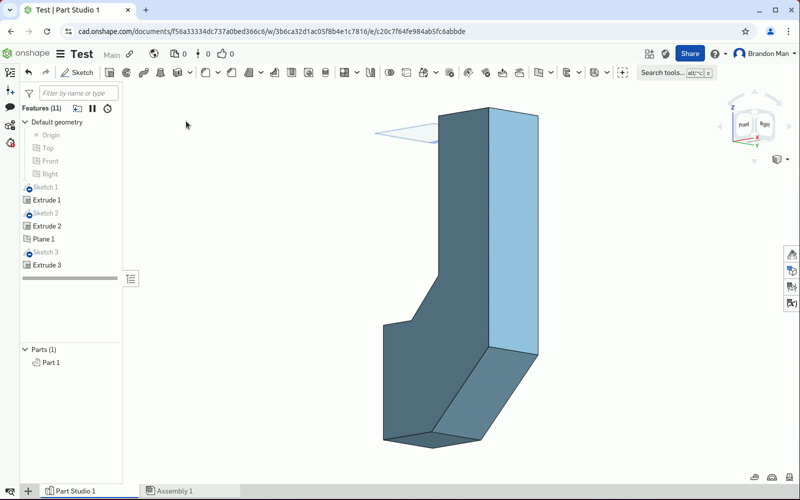
key(down, 3)
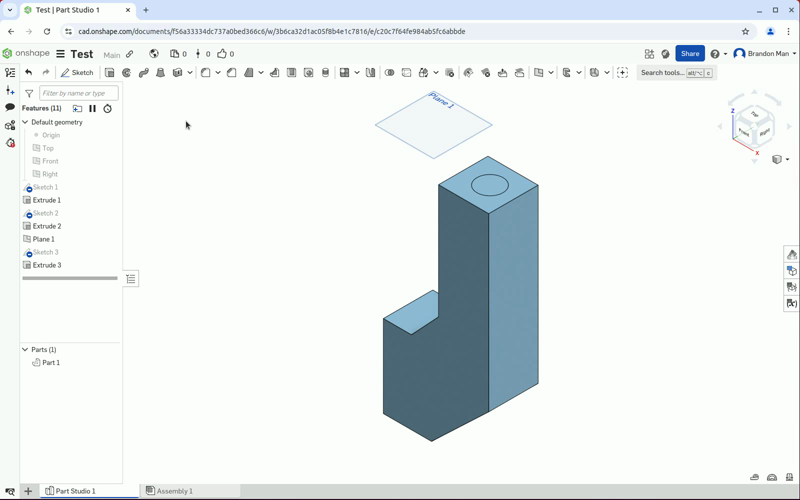
mouse_move(73, 189)
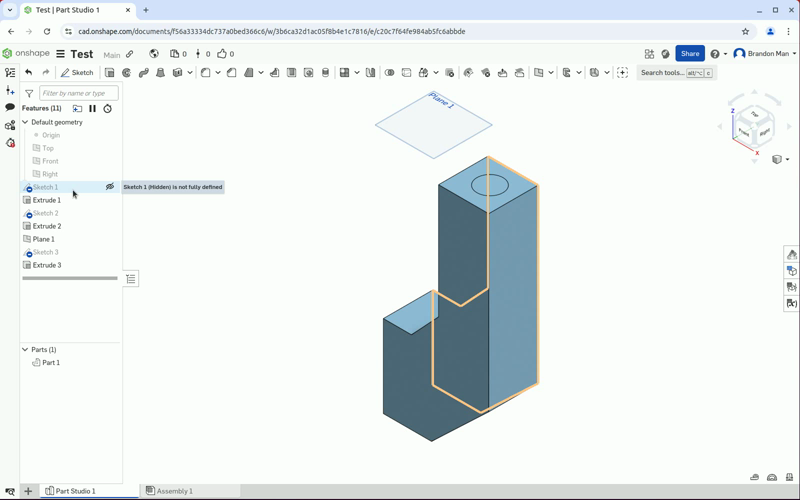
click(73, 189)